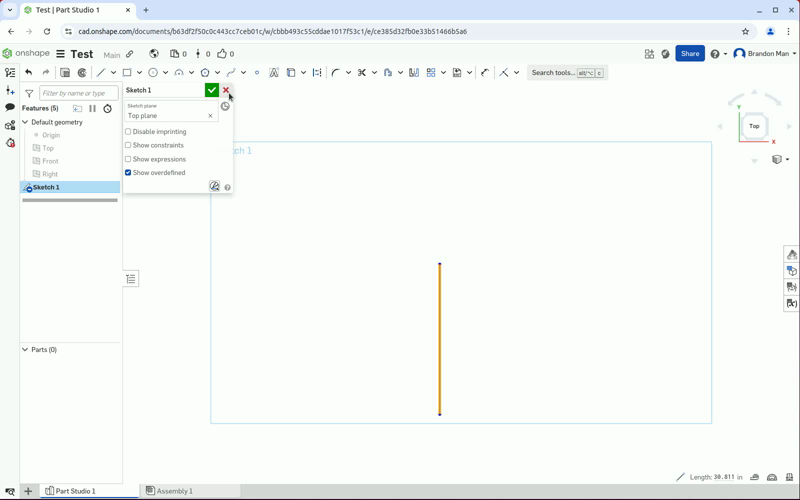
key(shift+h)
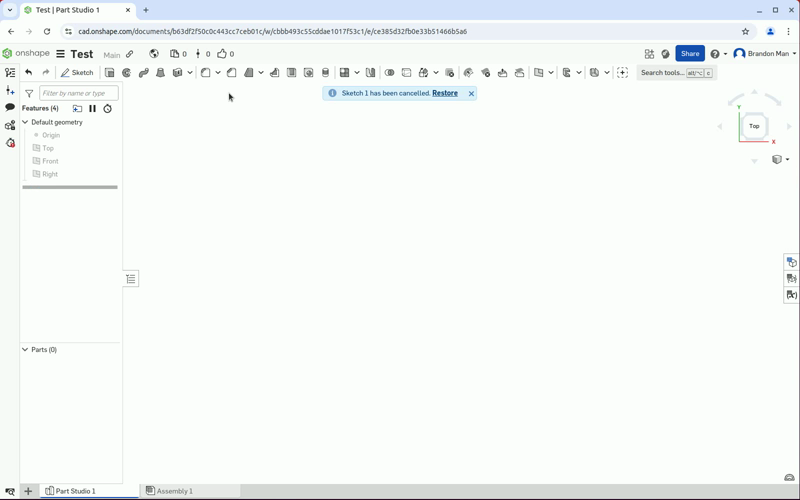
mouse_move(73, 352)
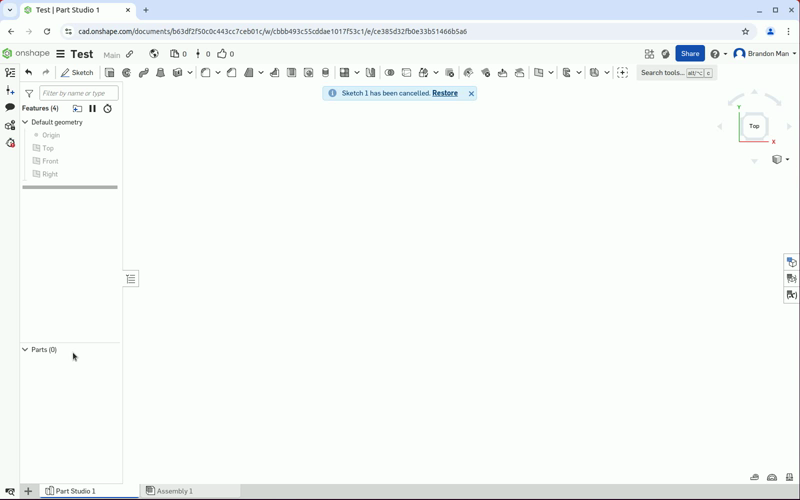
key(y)
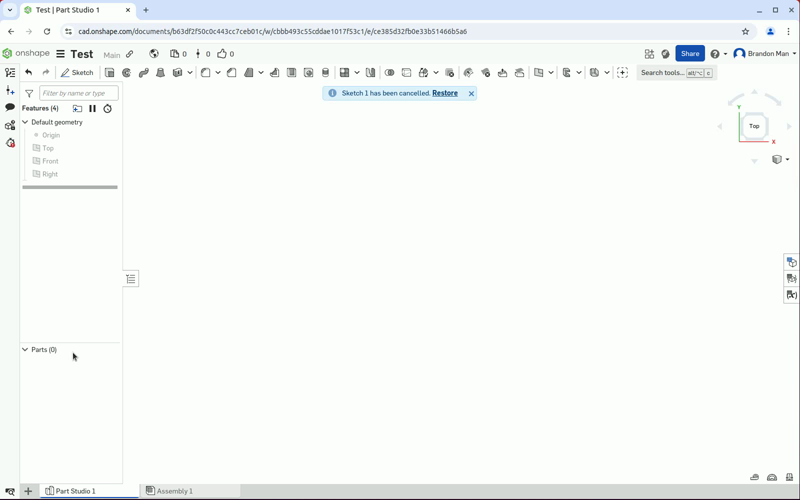
key(shift+p)
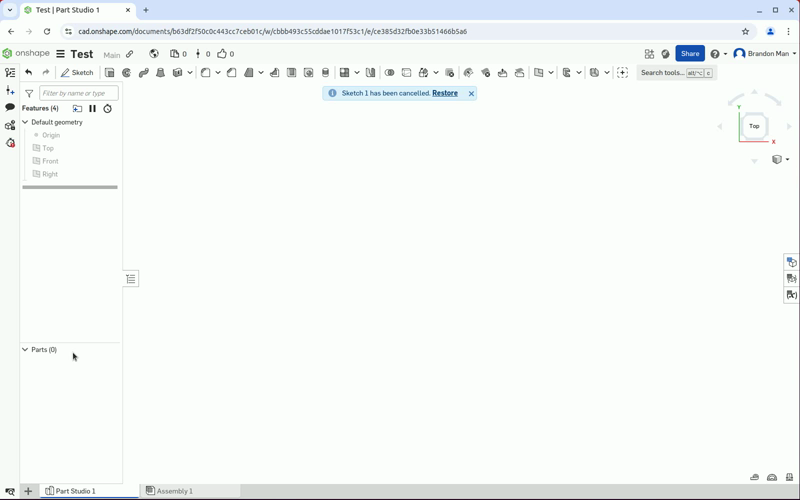
key(space)
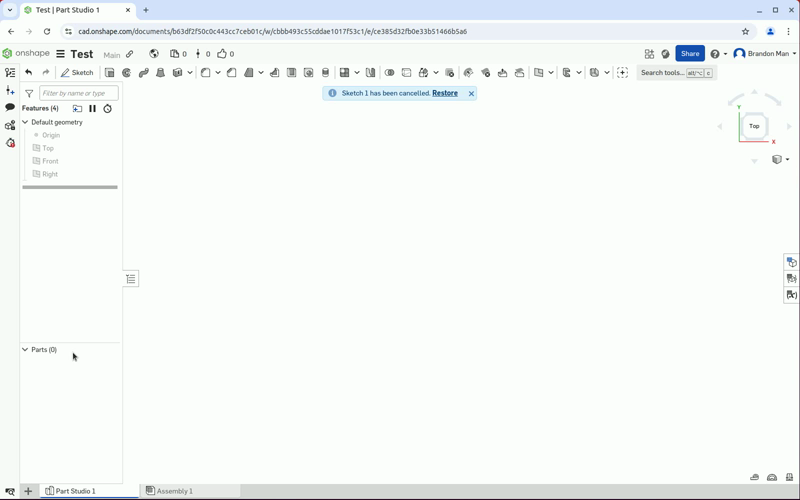
key_down(shift)
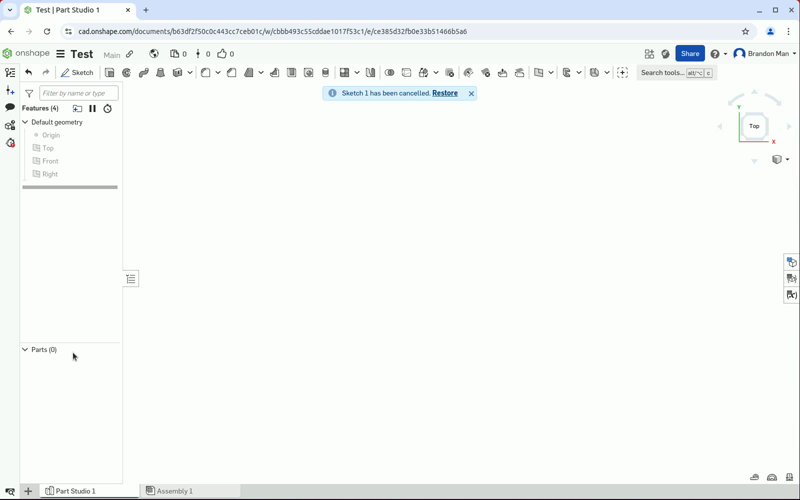
key(up)
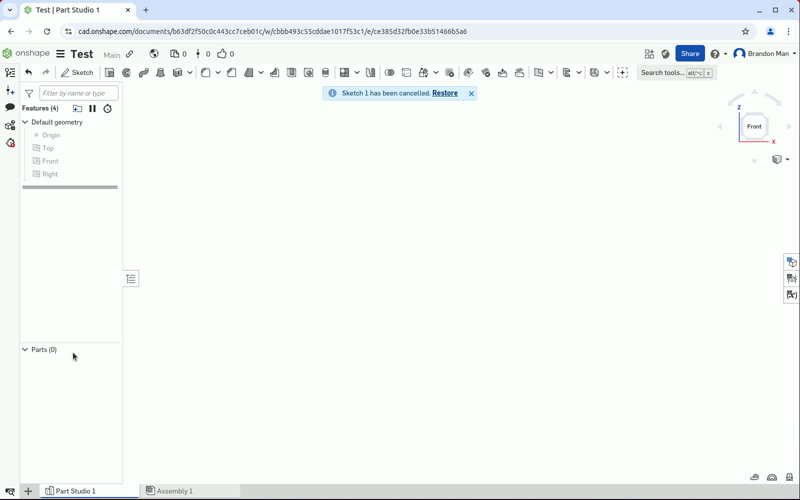
key_up(shift)
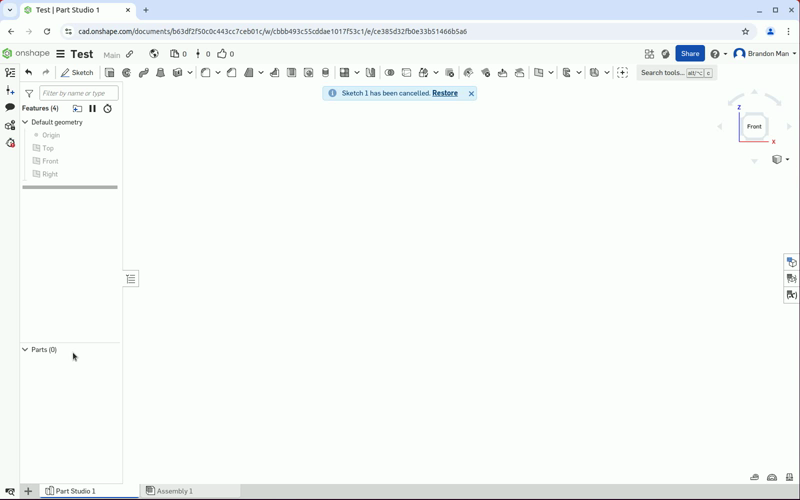
mouse_move(73, 352)
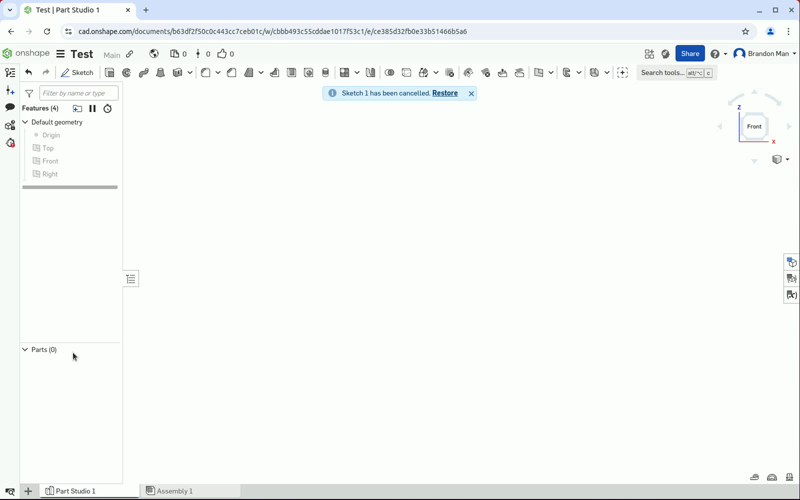
key(shift+y)
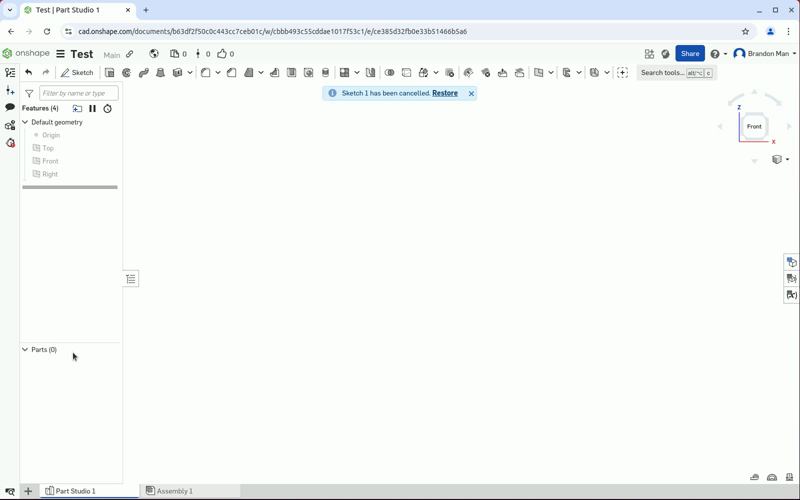
key(shift+s)
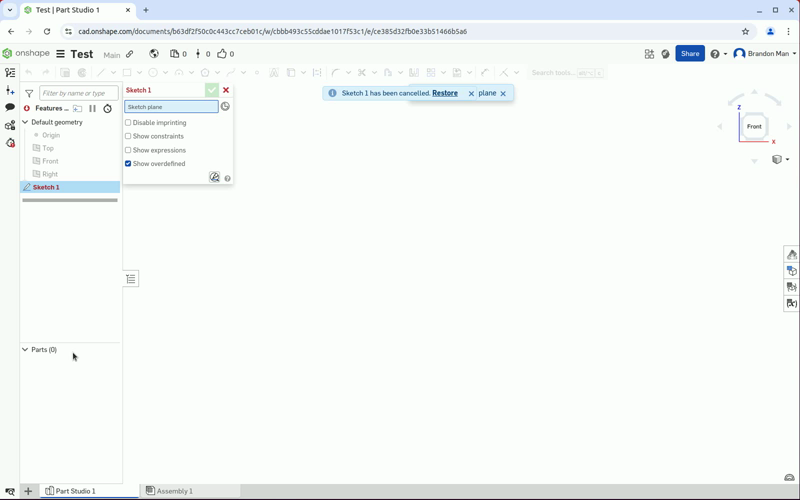
mouse_move(73, 163)
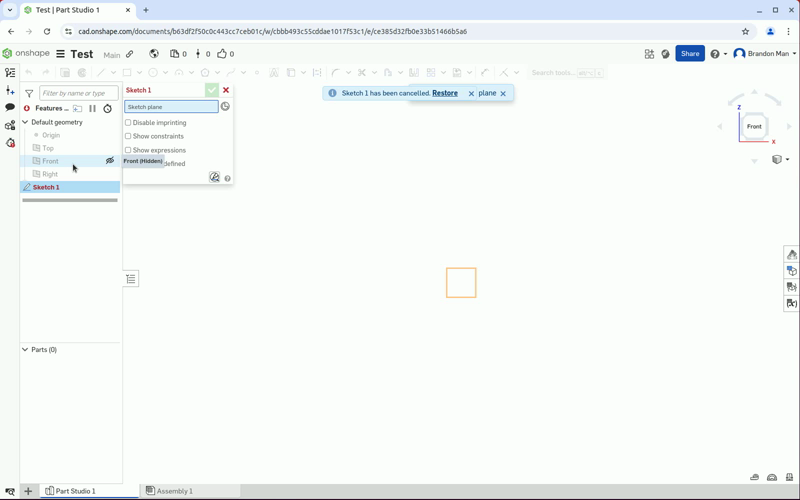
click(73, 163)
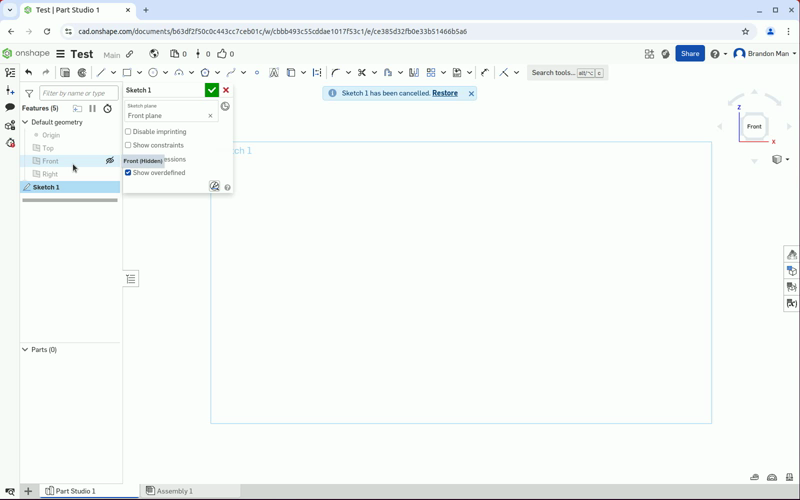
mouse_move(73, 352)
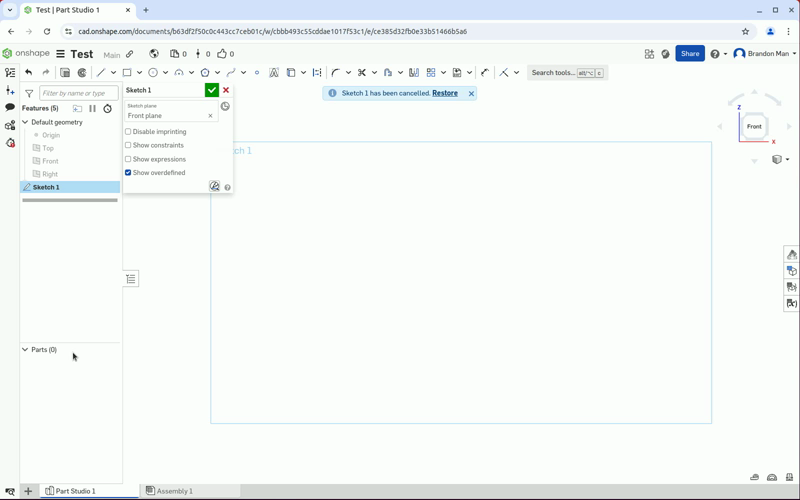
key(y)
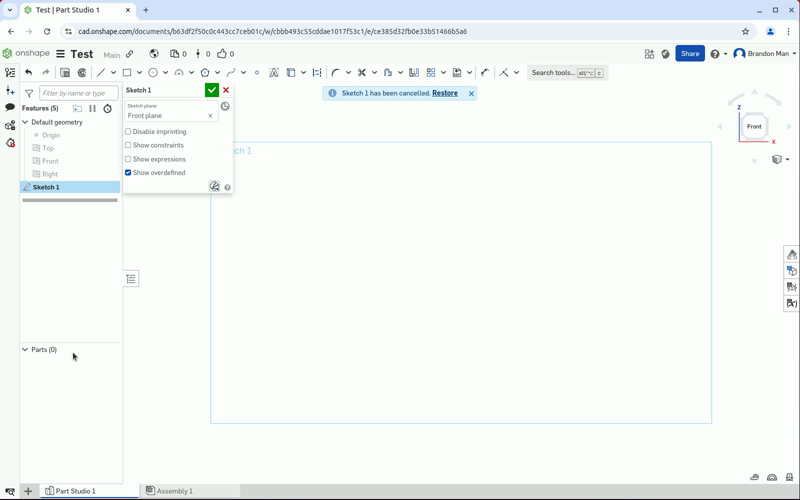
key(l)
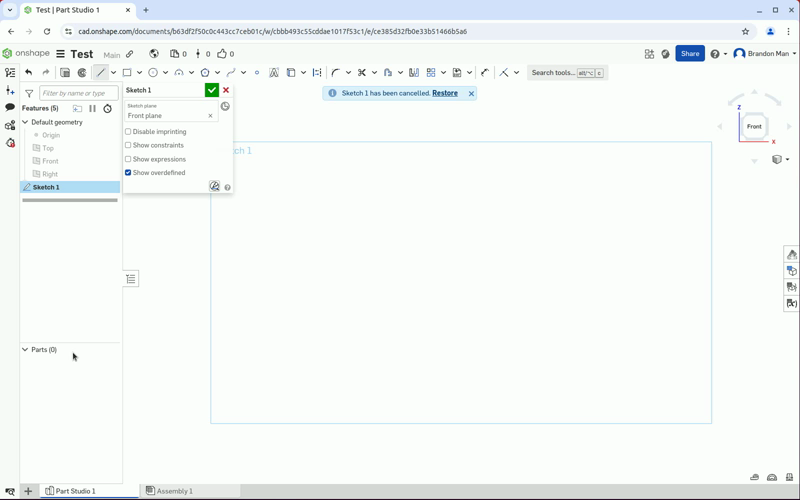
key_down(shift)
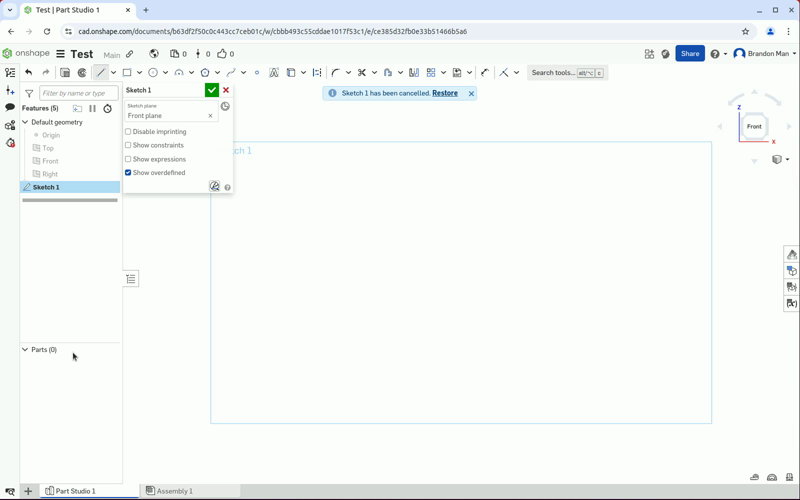
mouse_move(460, 282)
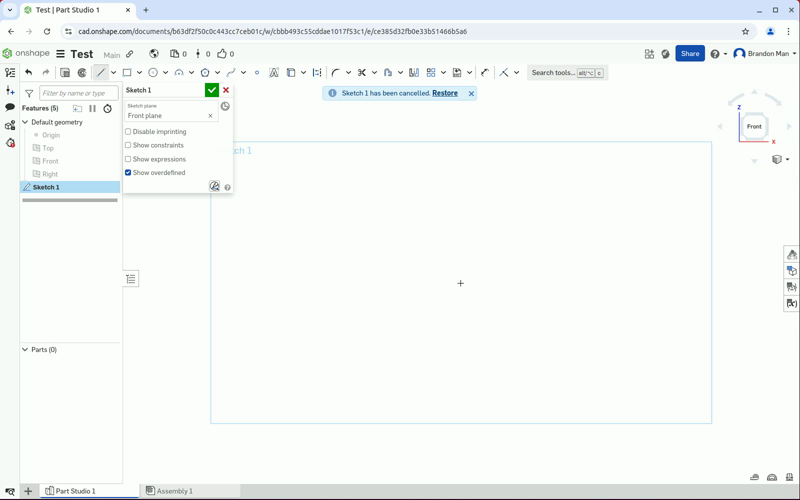
click(460, 282)
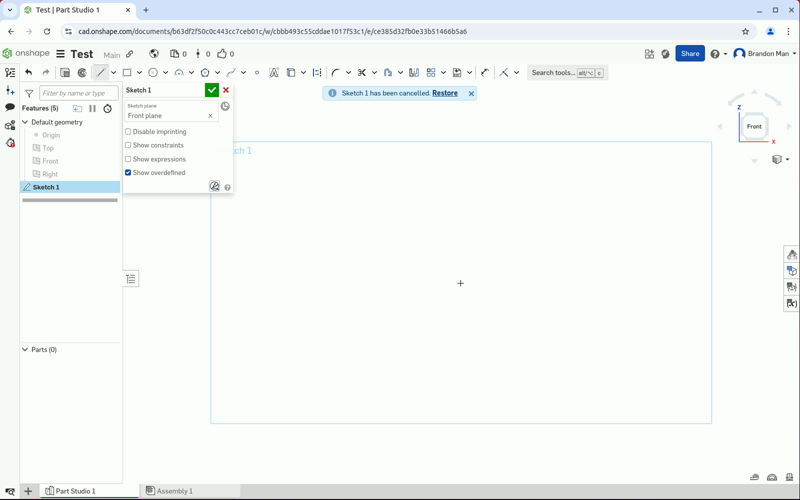
key_up(shift)
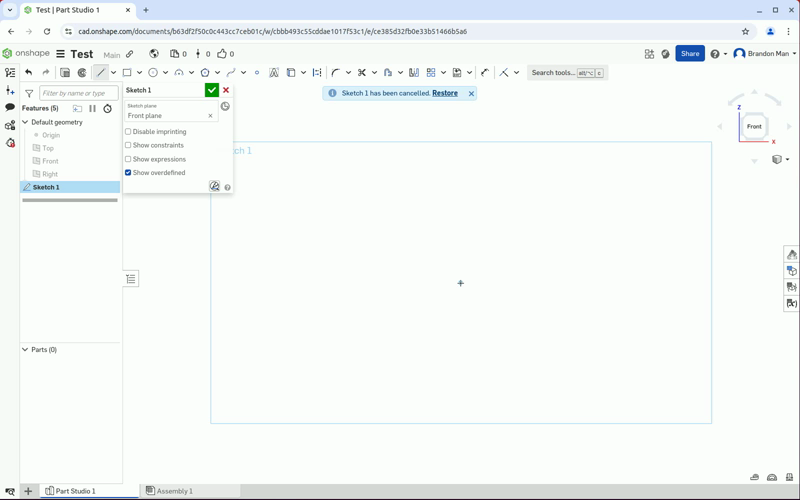
key_down(shift)
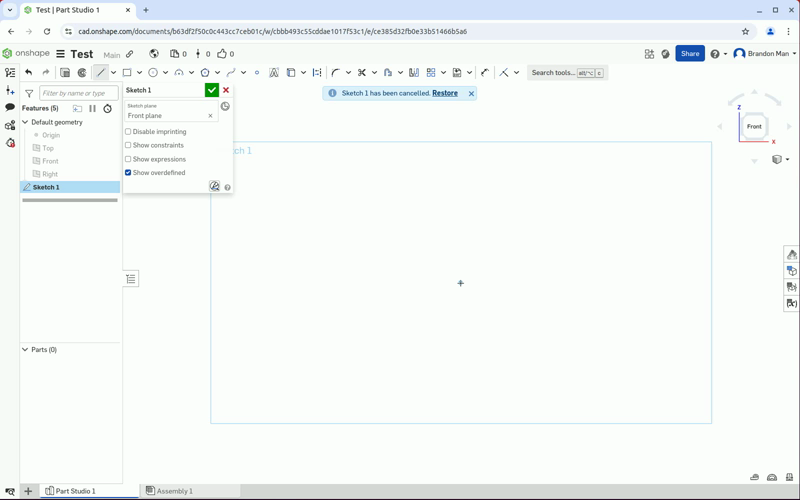
mouse_move(490, 282)
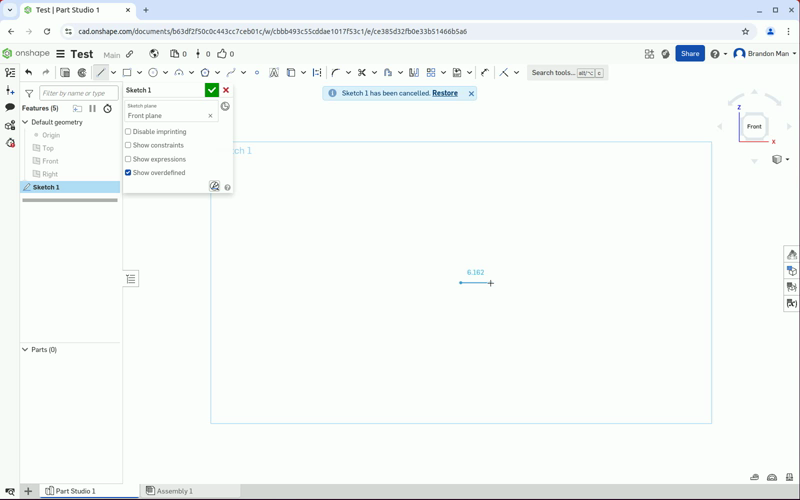
mouse_move(517, 282)
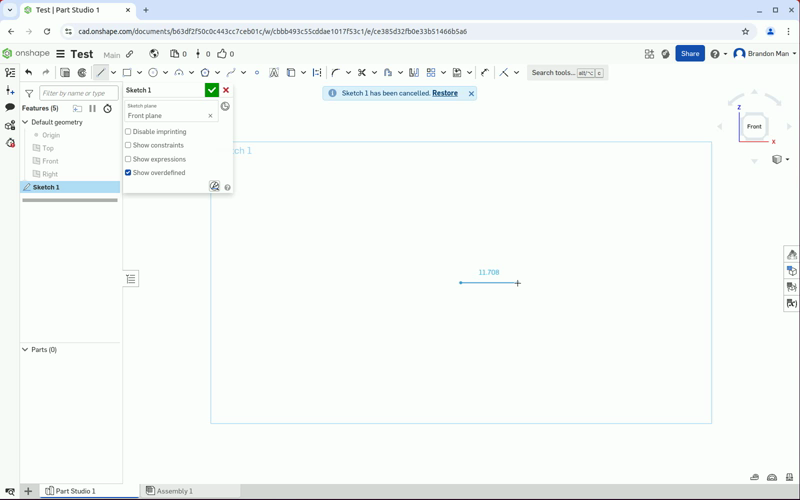
click(517, 282)
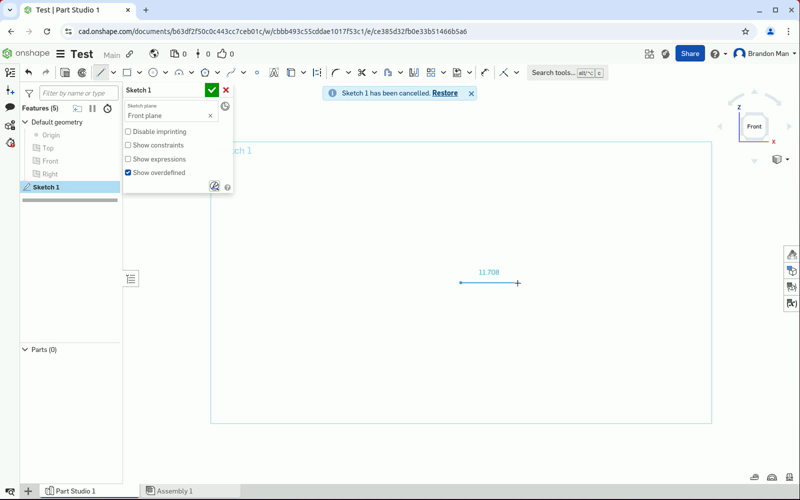
key_up(shift)
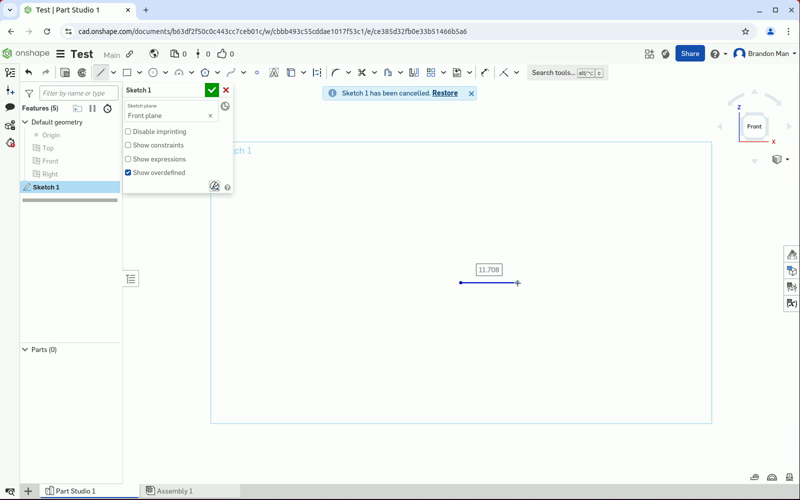
key_down(shift)
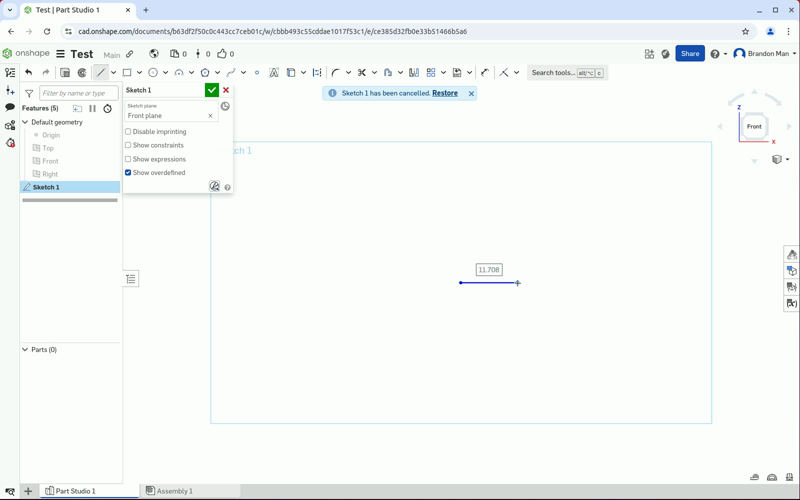
mouse_move(517, 170)
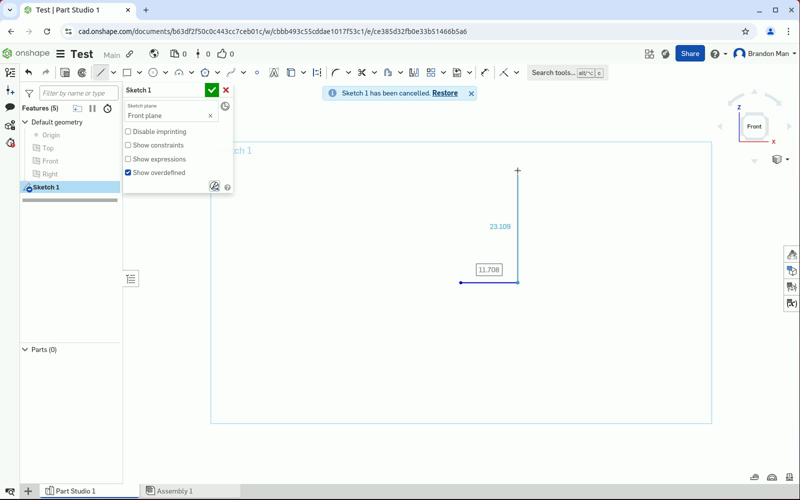
click(517, 170)
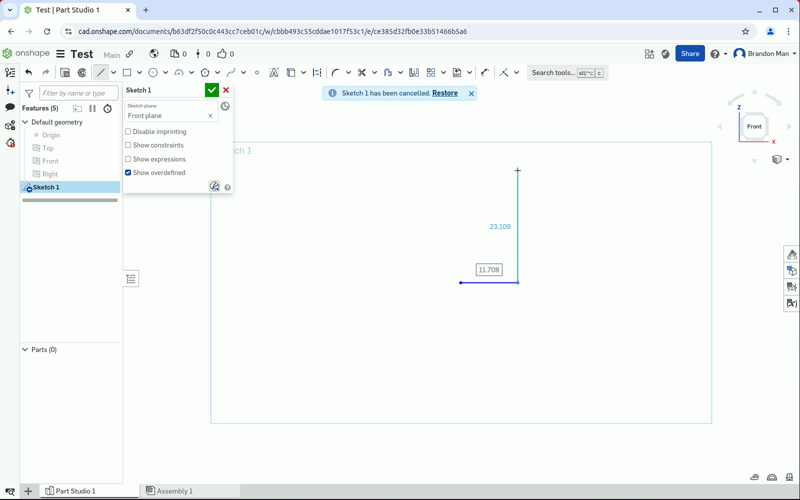
key_up(shift)
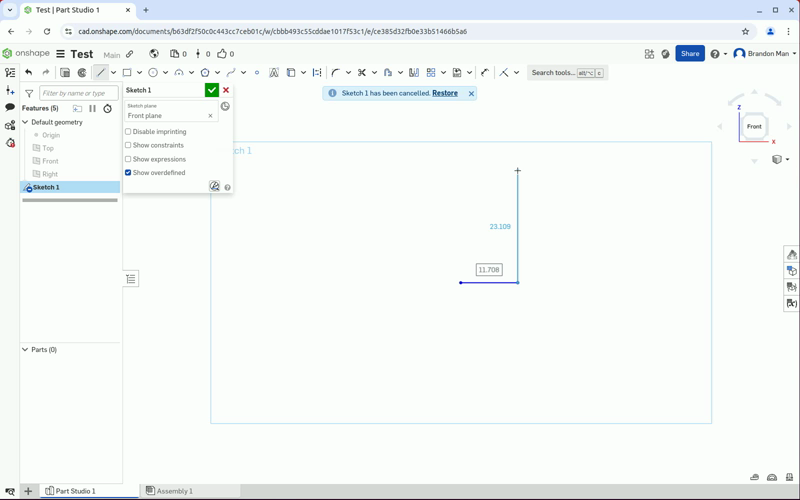
key_down(shift)
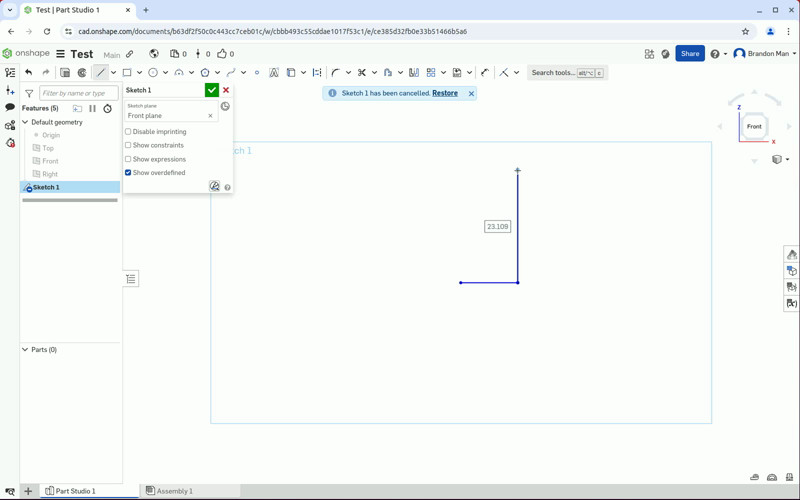
mouse_move(547, 170)
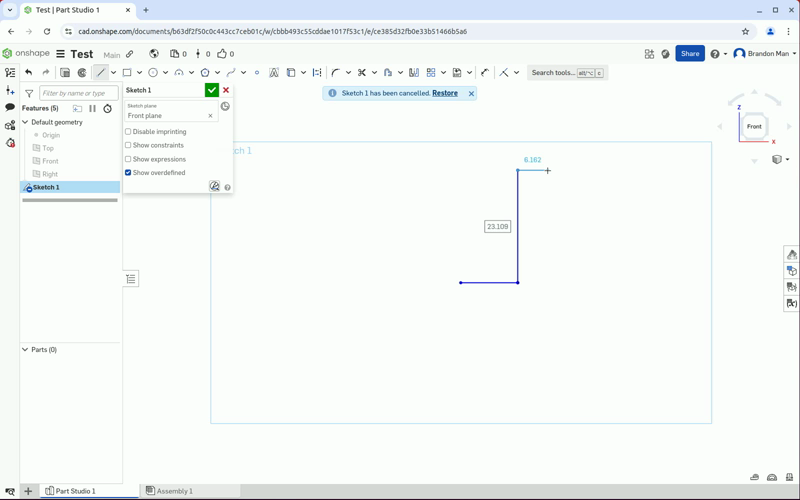
mouse_move(460, 170)
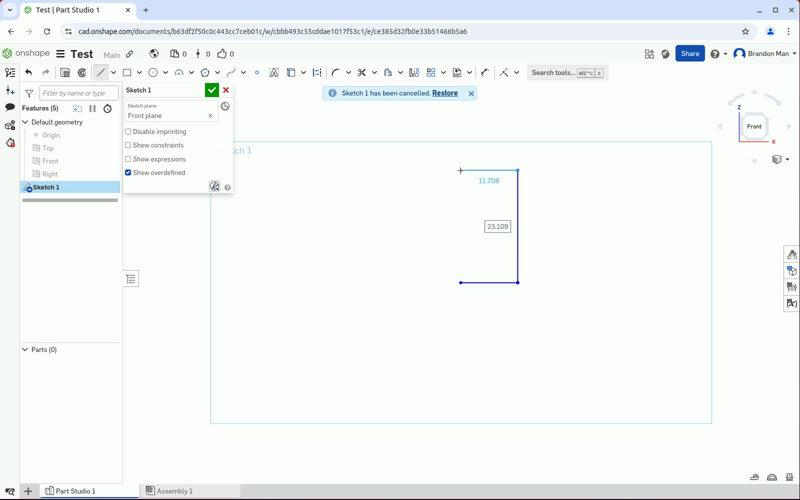
click(460, 170)
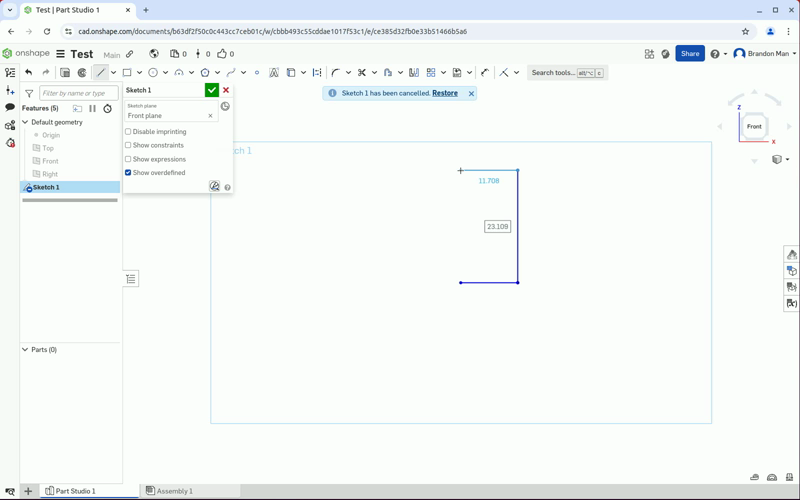
key_up(shift)
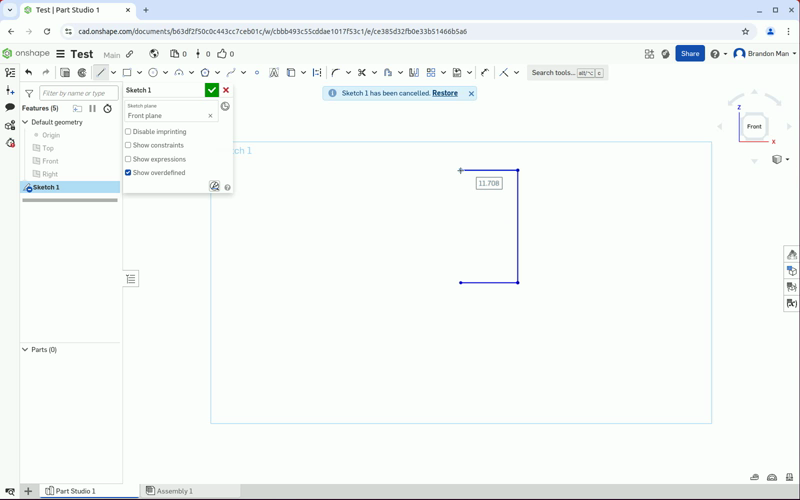
key_down(shift)
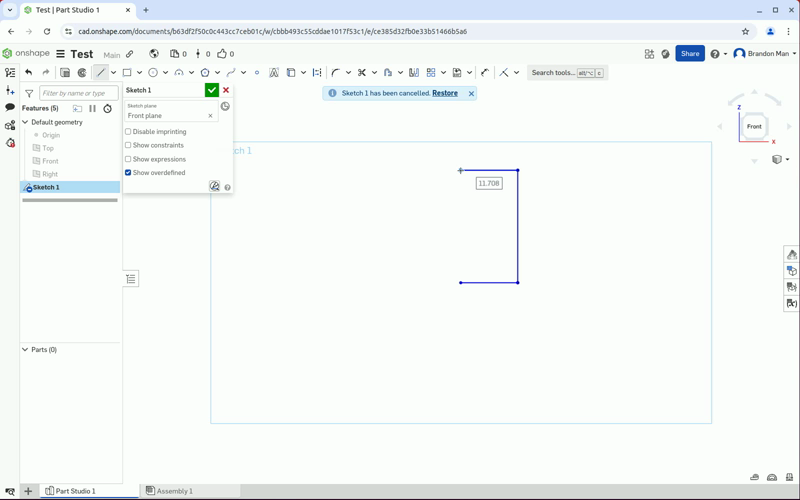
mouse_move(460, 282)
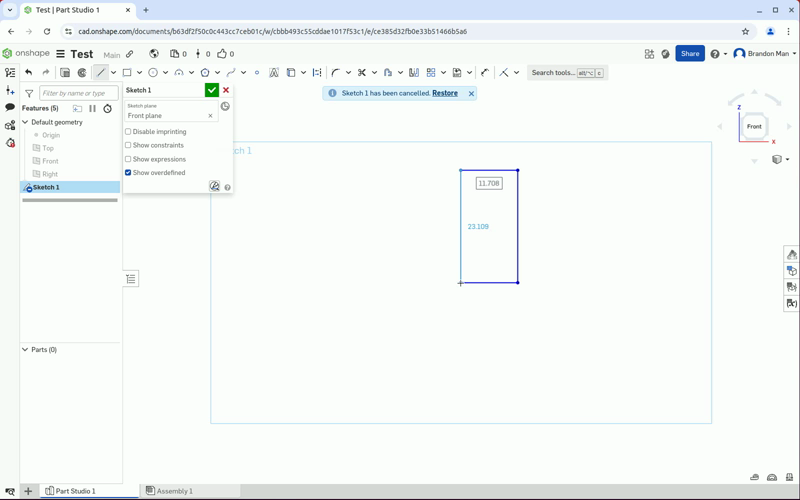
key_up(shift)
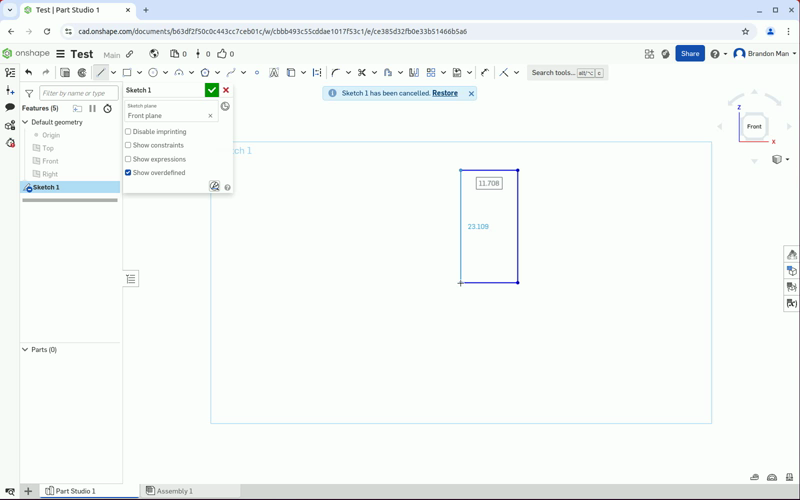
click(460, 282)
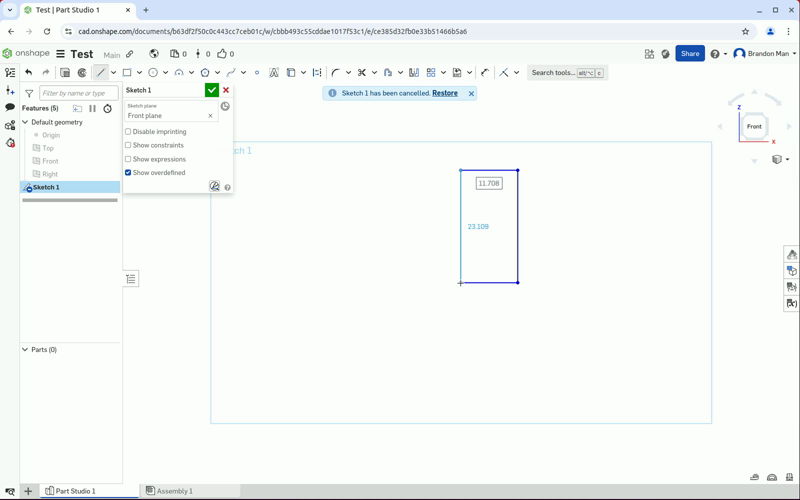
key(esc)
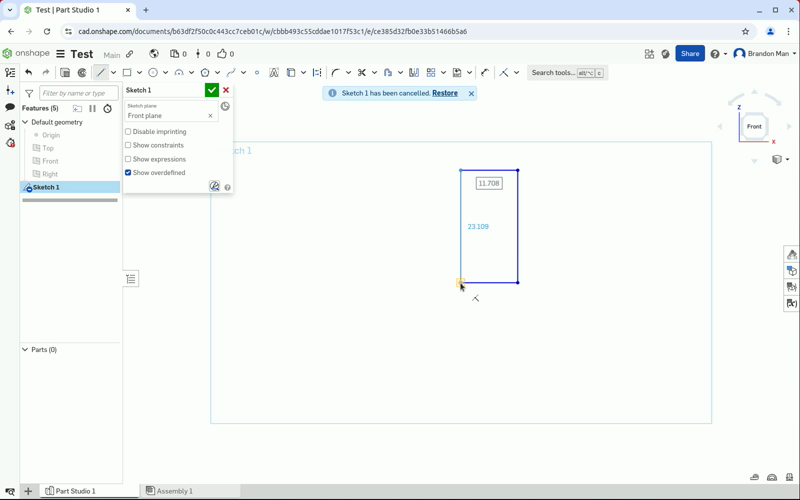
key(c)
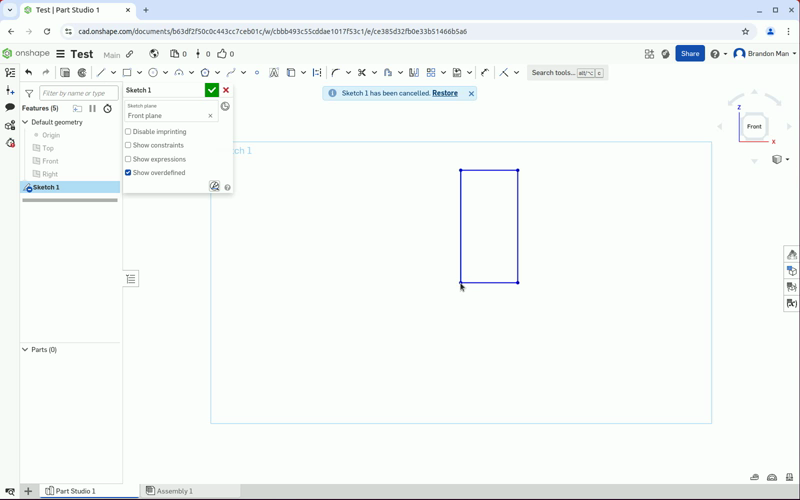
key_down(shift)
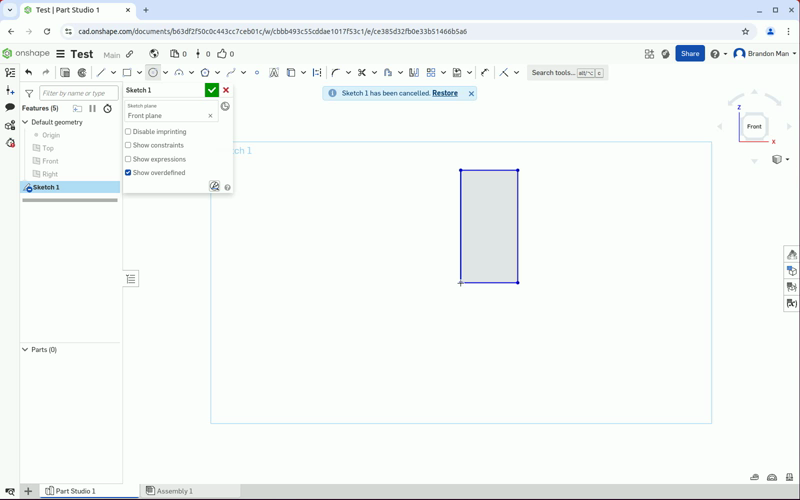
mouse_move(489, 254)
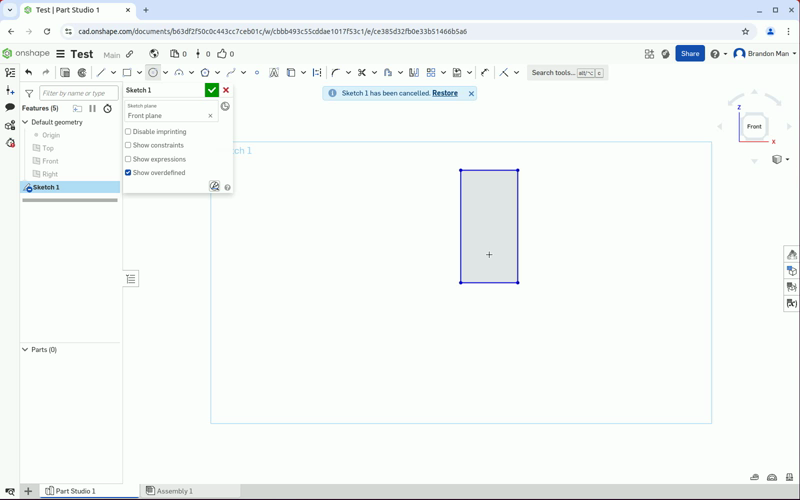
click(489, 254)
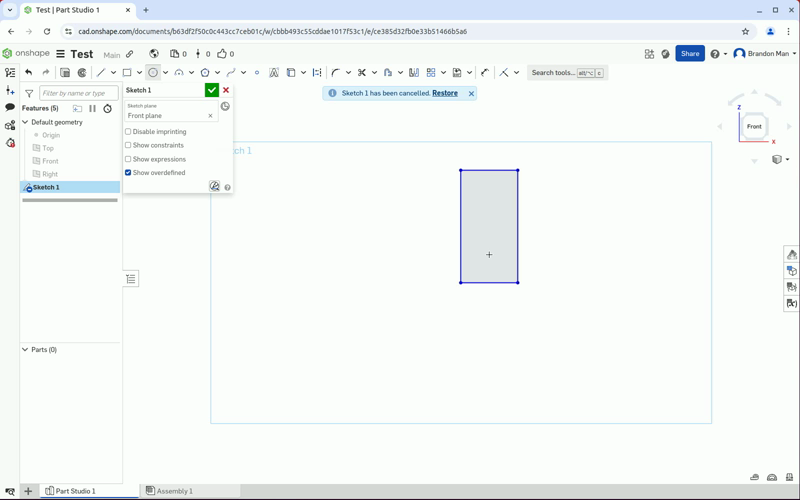
key_up(shift)
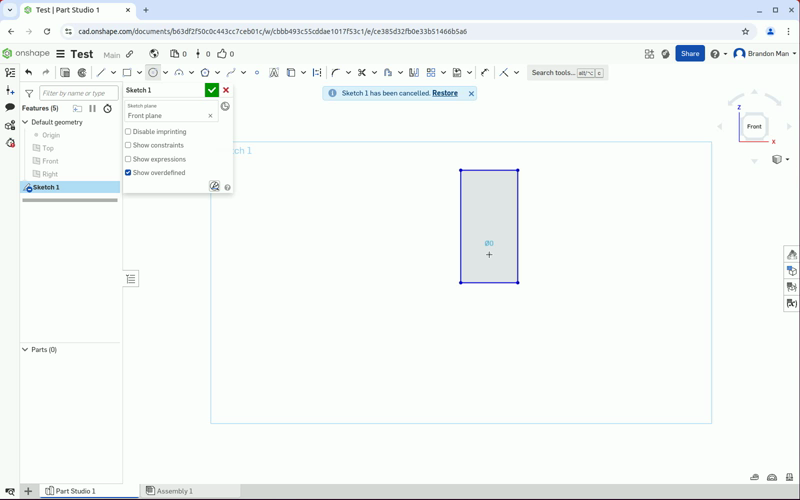
mouse_move(503, 254)
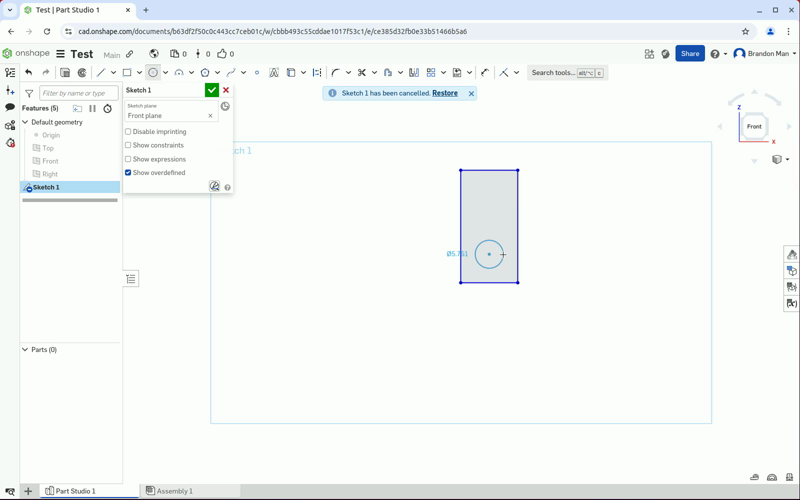
click(503, 254)
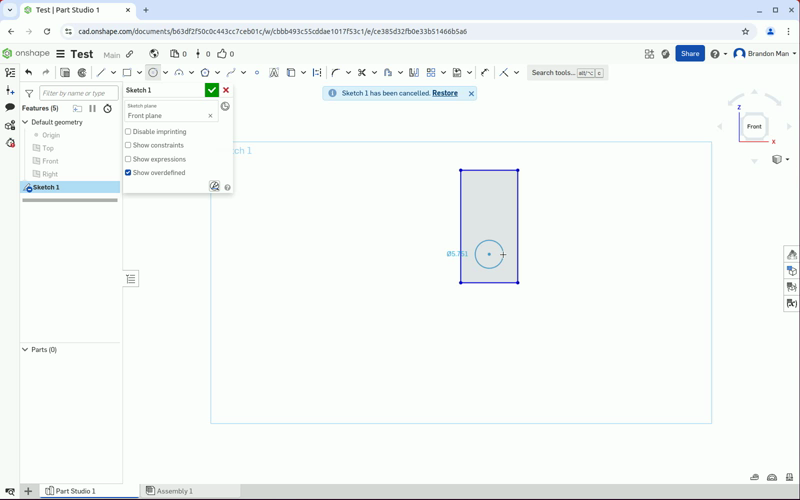
key(esc)
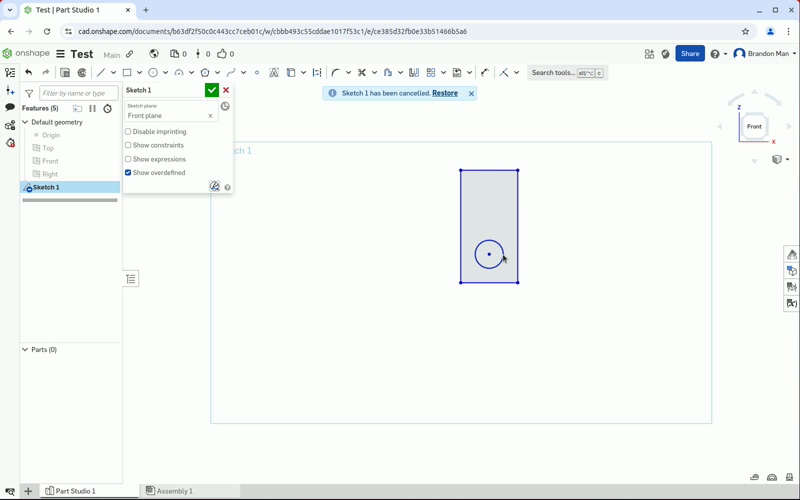
key(c)
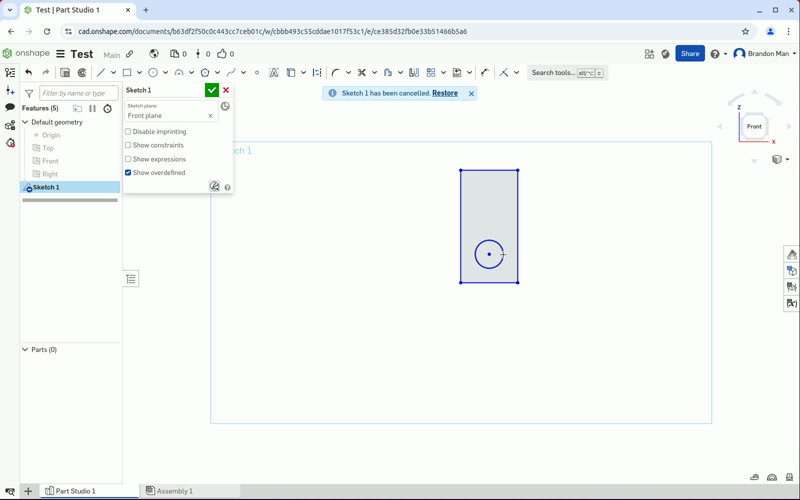
key_down(shift)
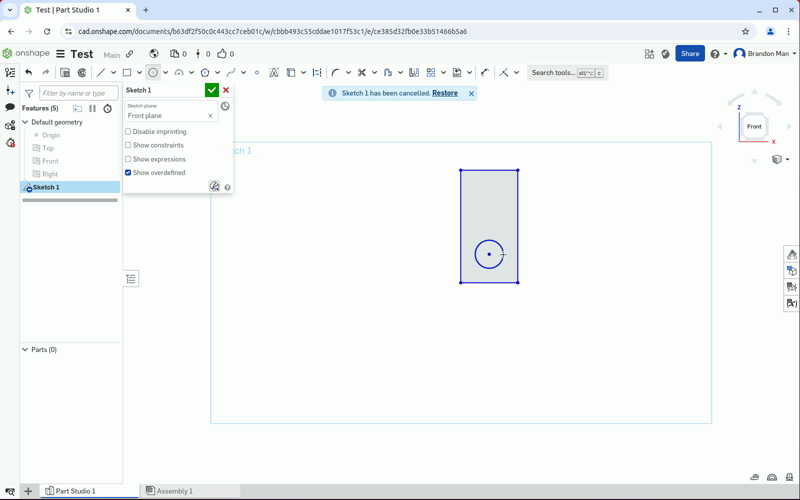
mouse_move(489, 198)
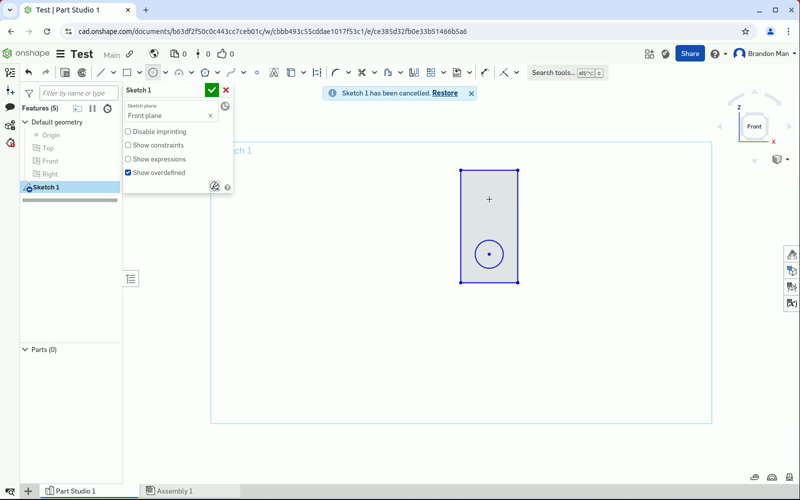
click(489, 198)
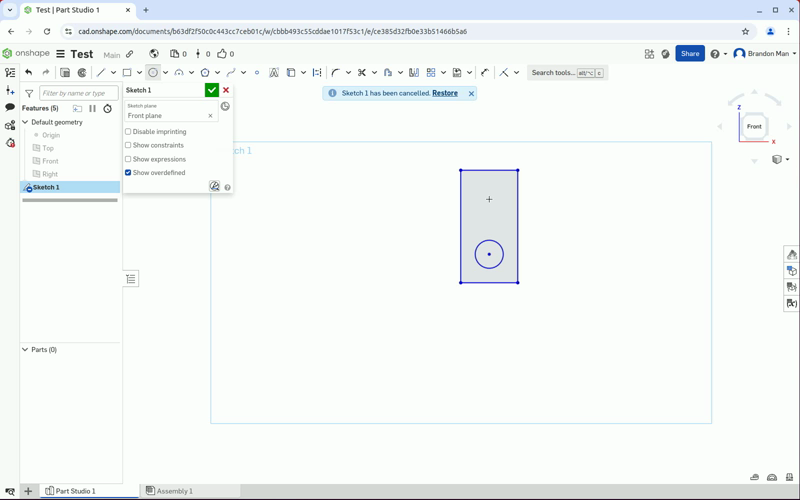
key_up(shift)
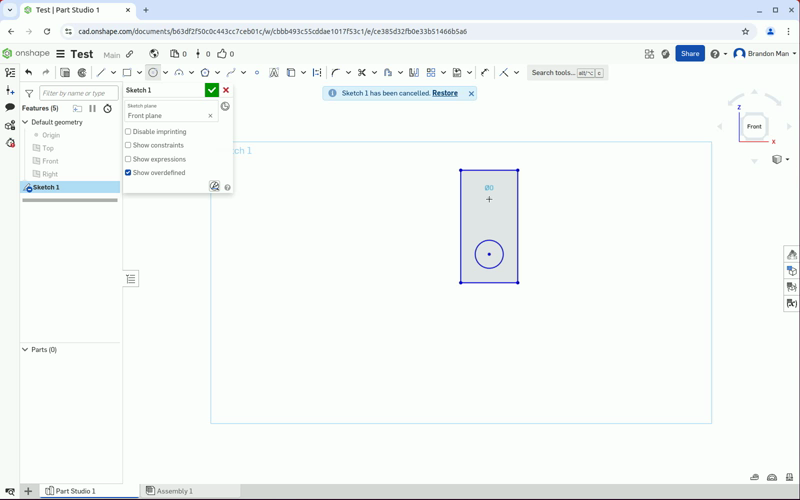
mouse_move(503, 198)
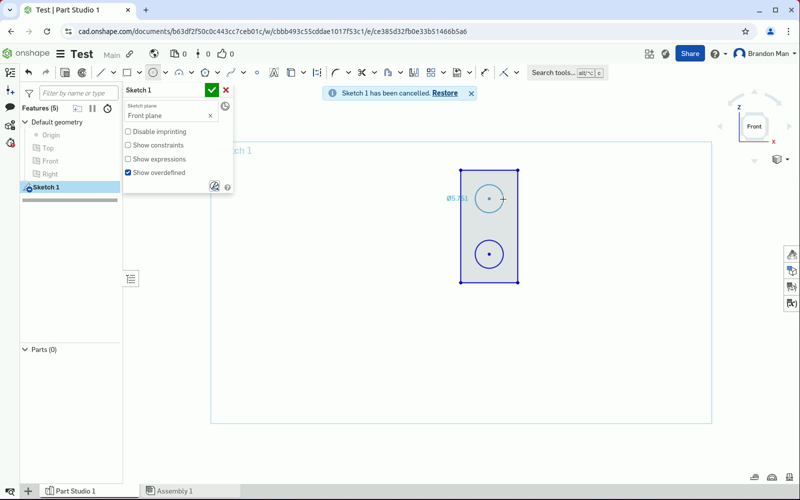
click(503, 198)
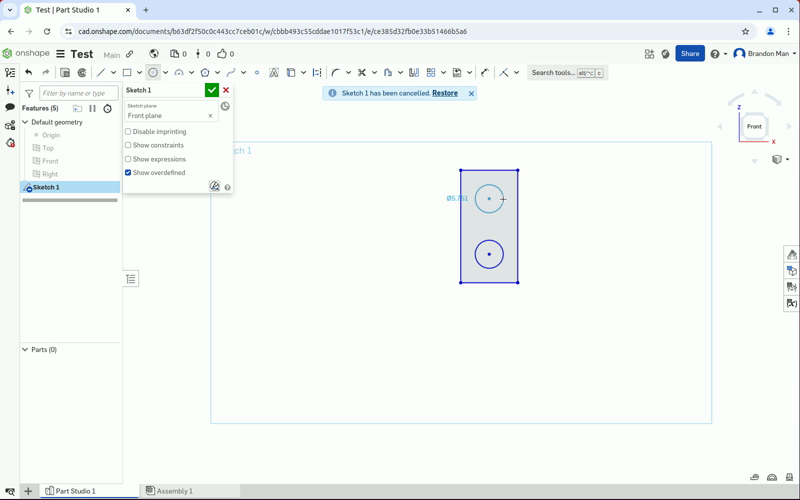
key(esc)
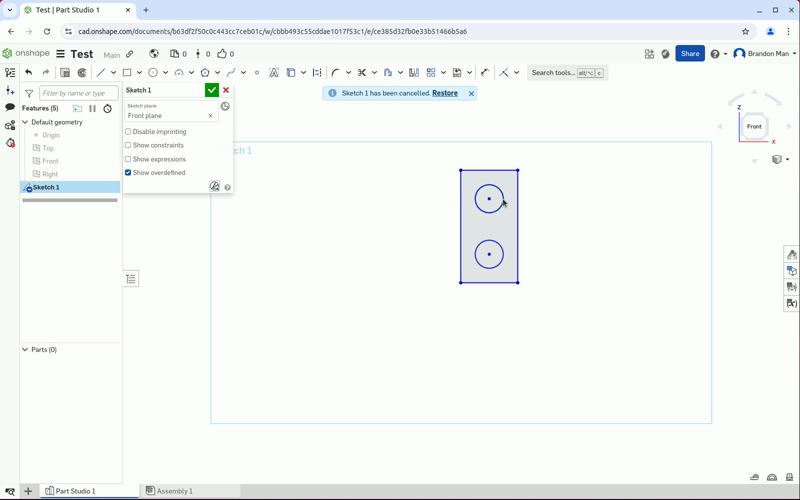
mouse_move(464, 187)
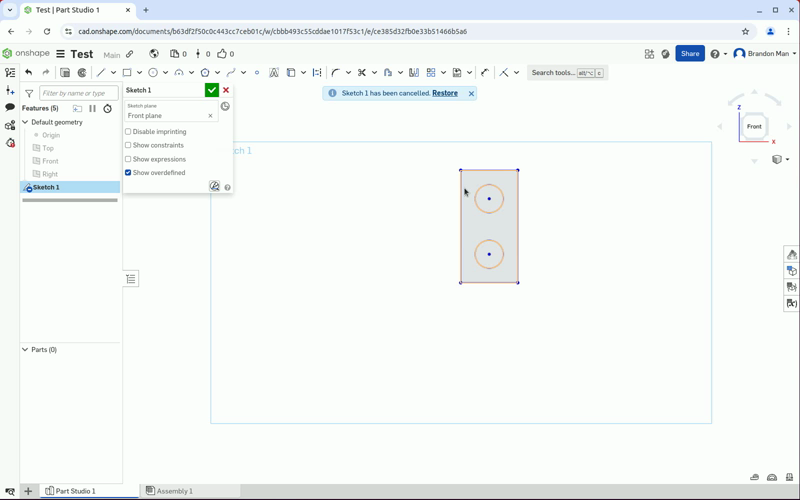
click(464, 187)
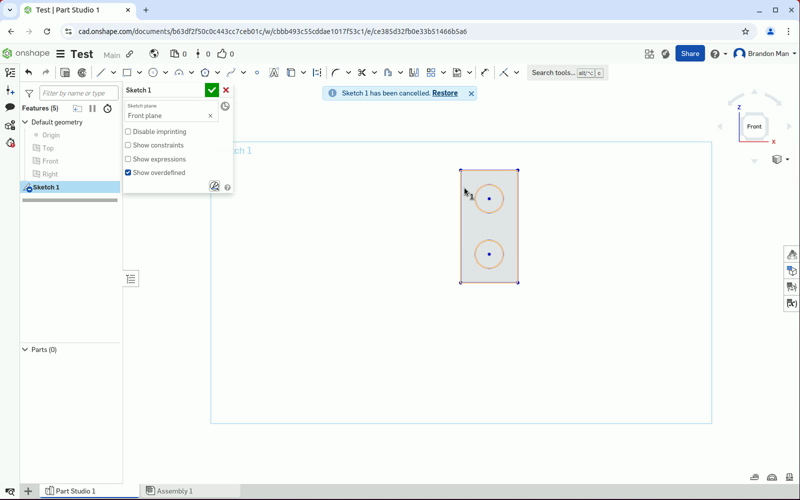
mouse_move(73, 352)
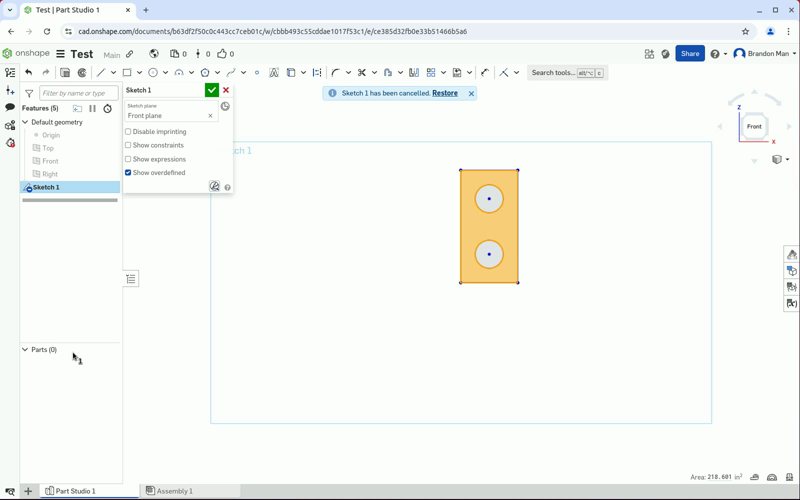
key(shift+y)
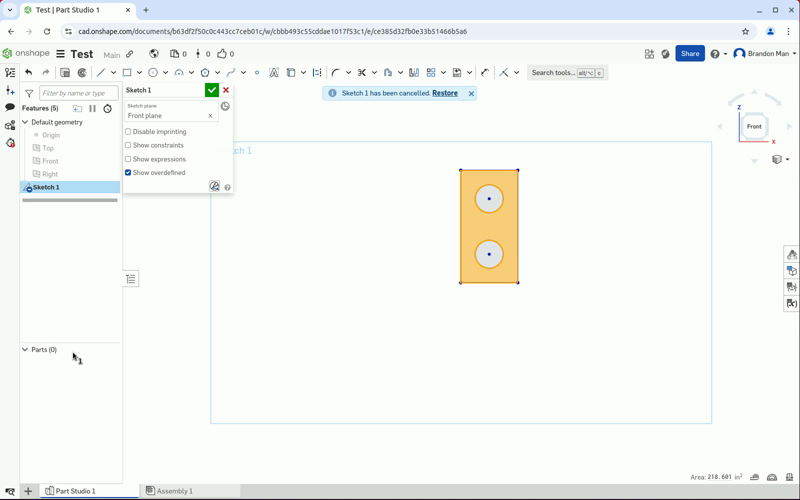
key(shift+e)
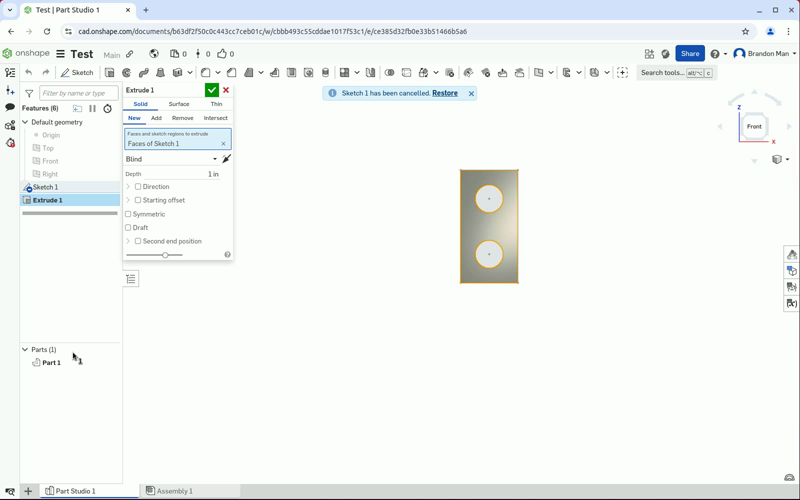
mouse_move(143, 106)
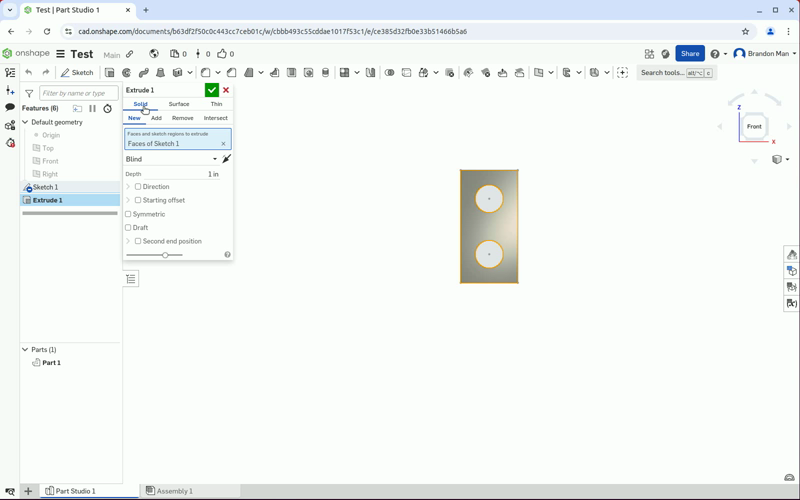
click(143, 106)
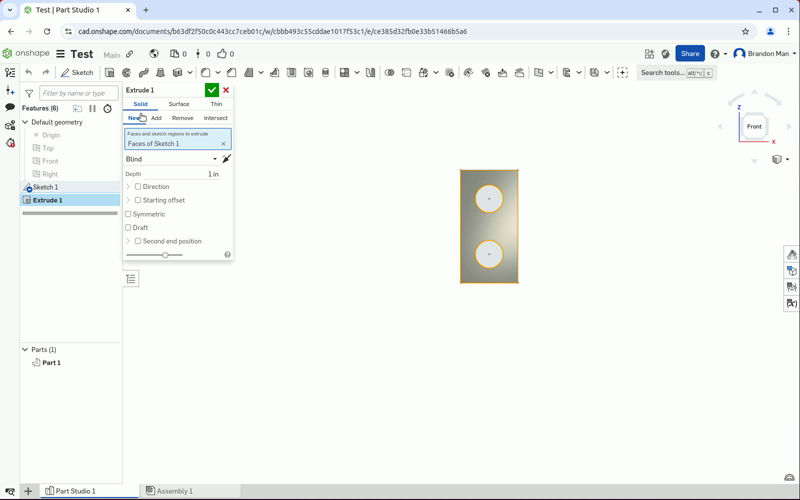
mouse_move(137, 120)
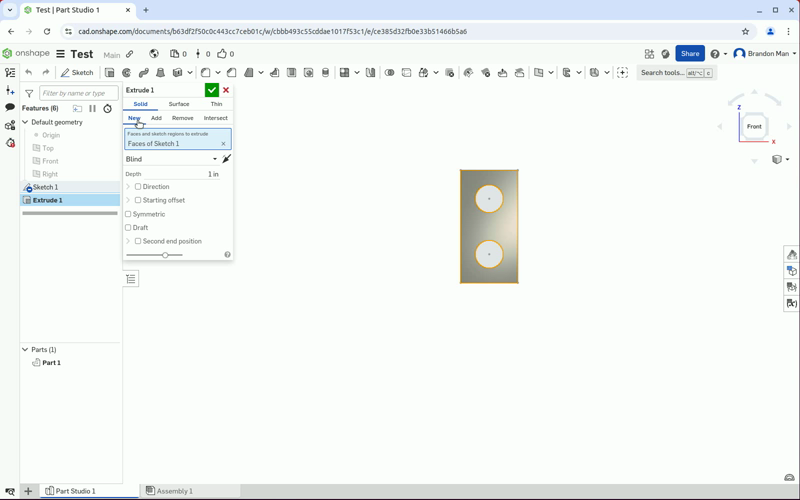
click(137, 120)
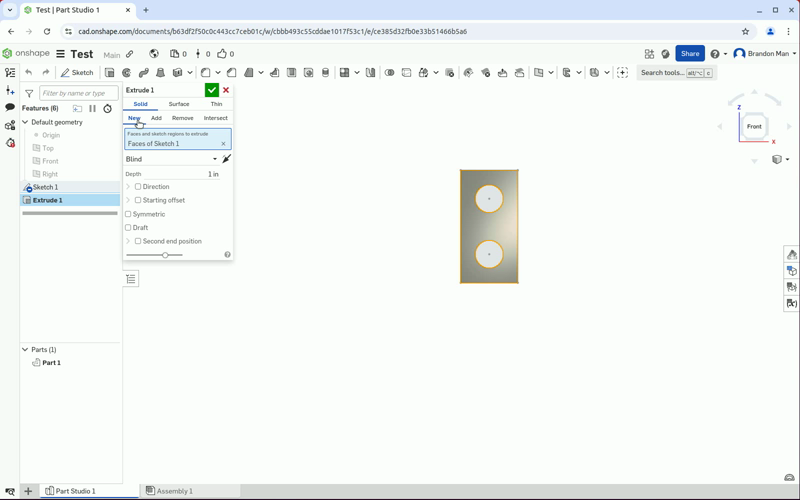
key(tab, 4)
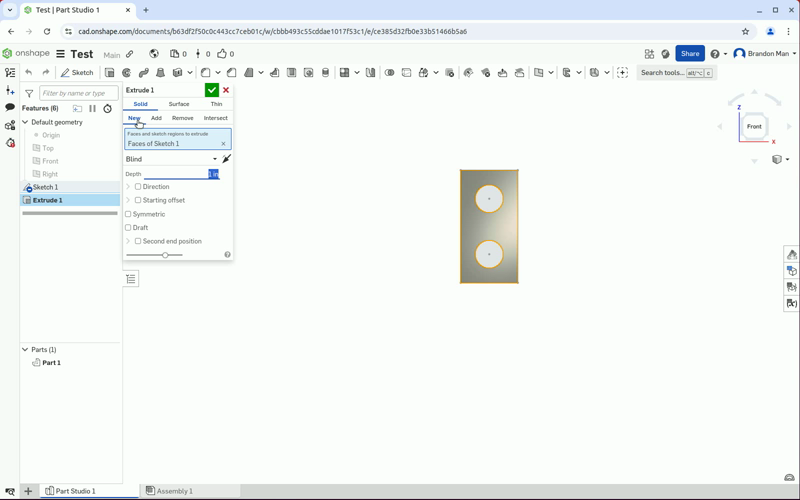
text(-8.666)
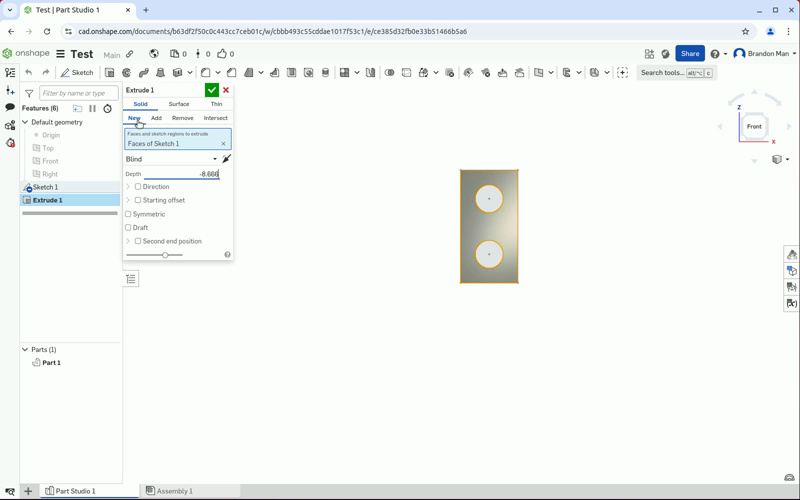
key(enter)
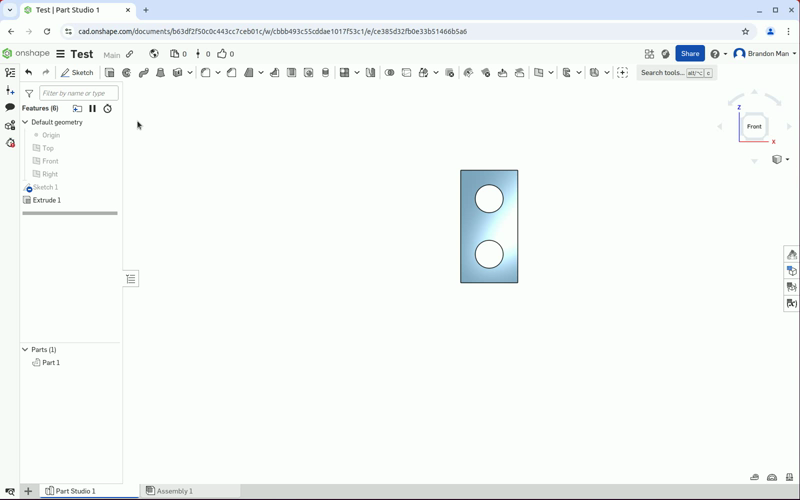
key(shift+h)
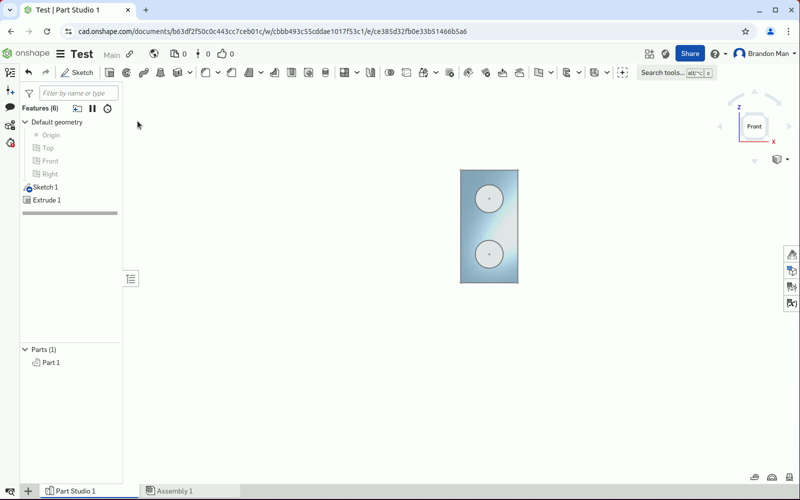
key(shift+h)
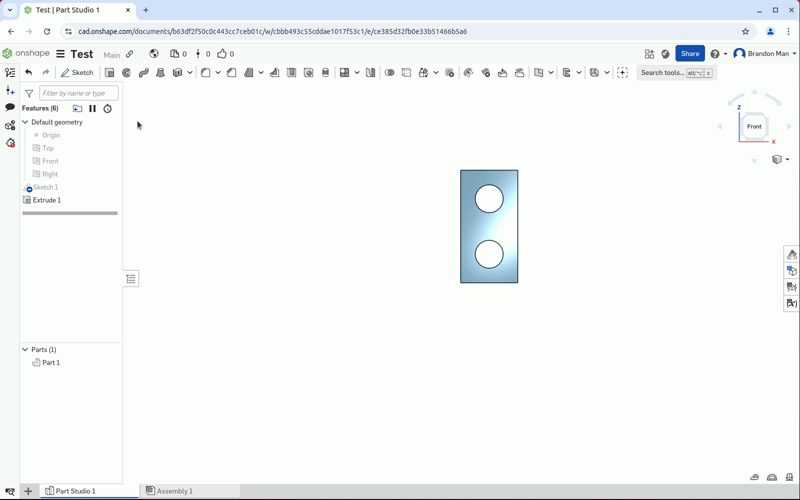
mouse_move(73, 189)
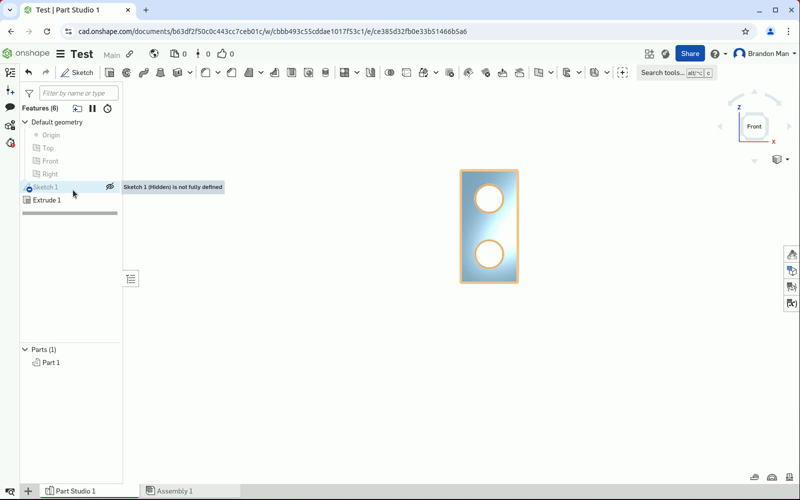
click(73, 189)
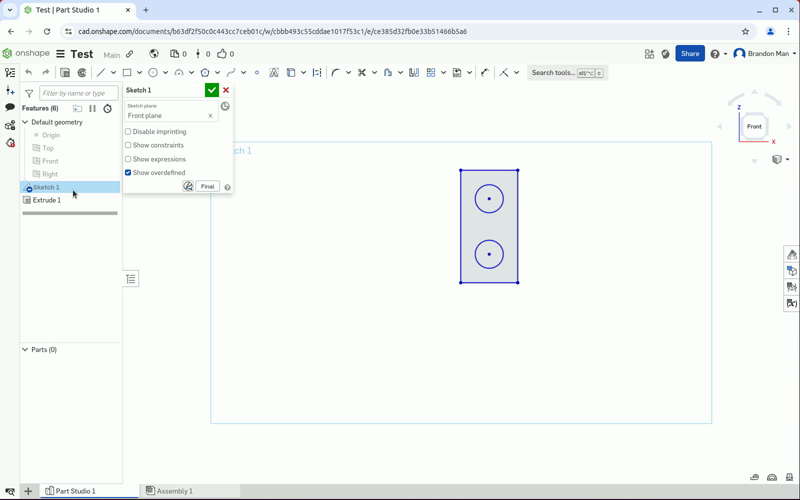
mouse_move(229, 92)
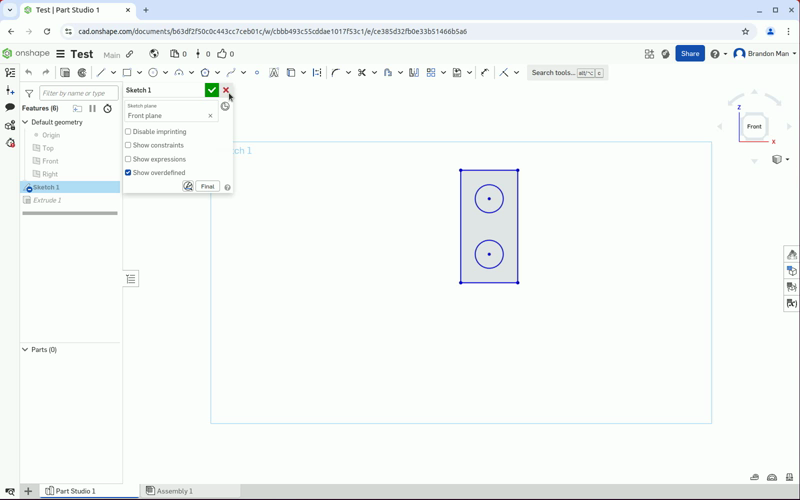
click(229, 92)
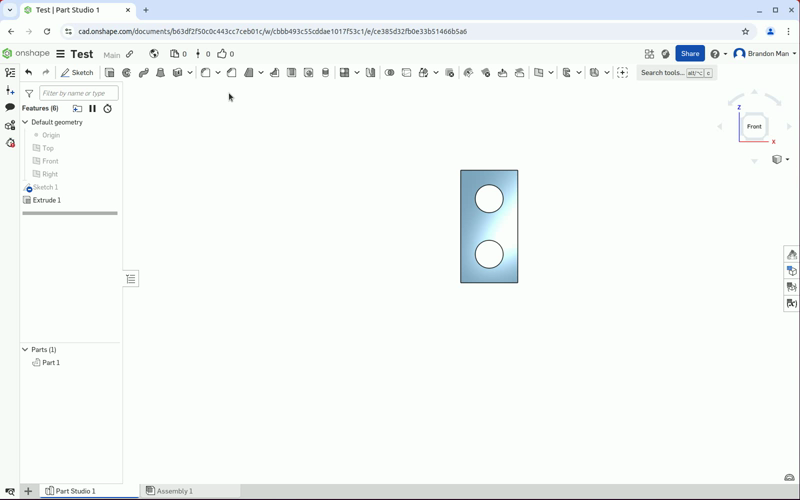
mouse_move(73, 352)
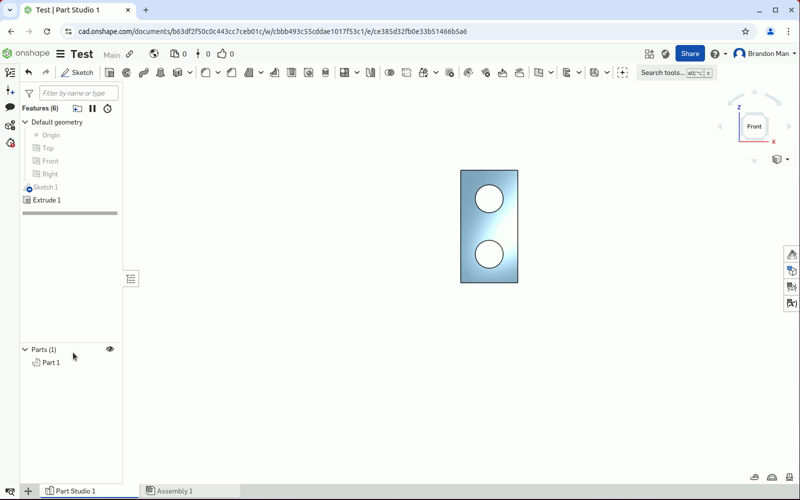
key(y)
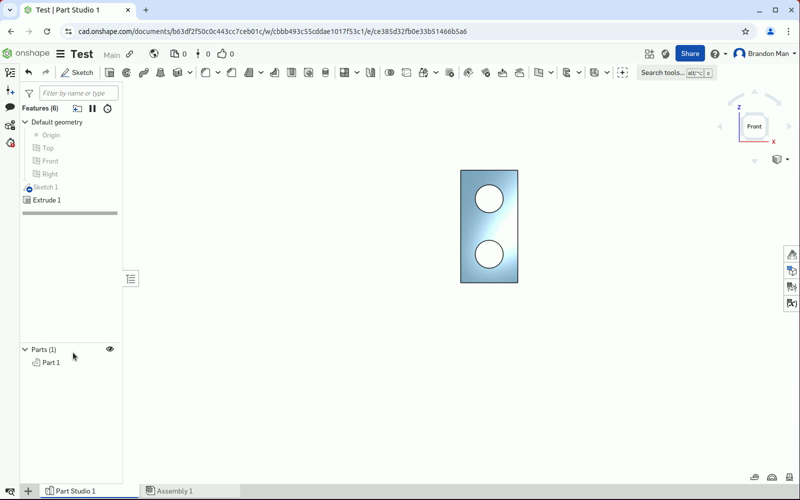
key(shift+p)
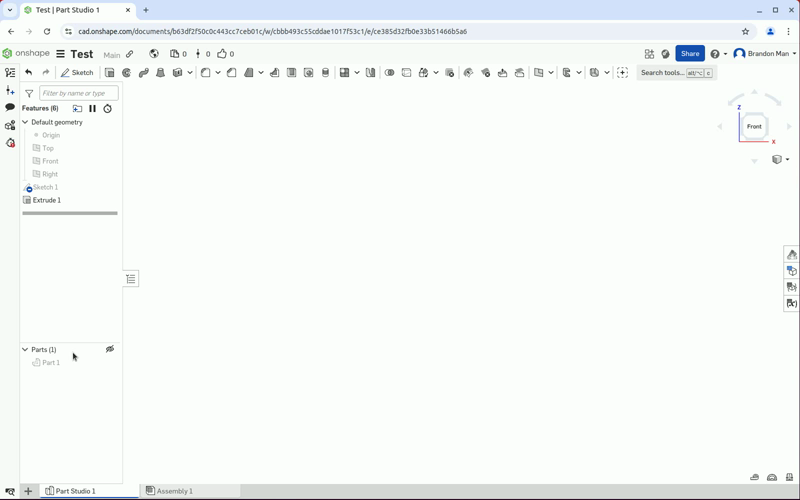
key(space)
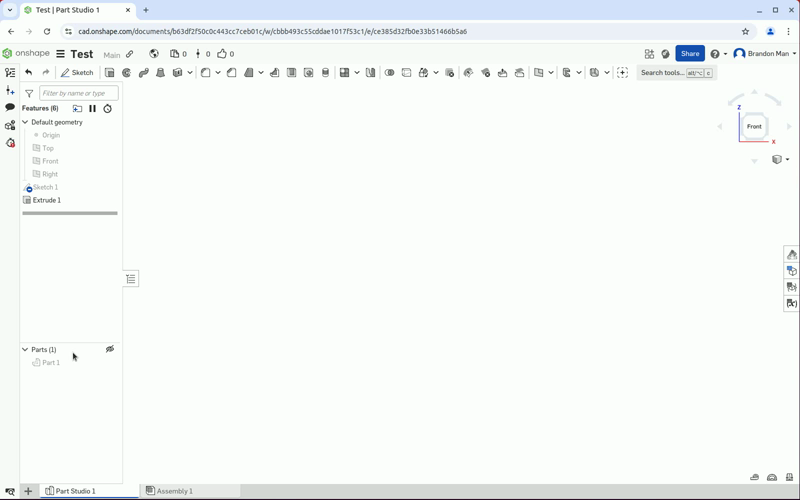
key_down(shift)
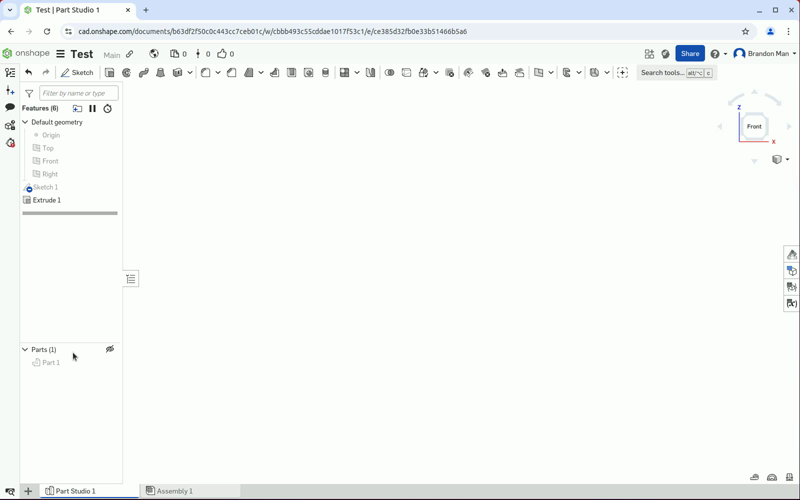
key(left)
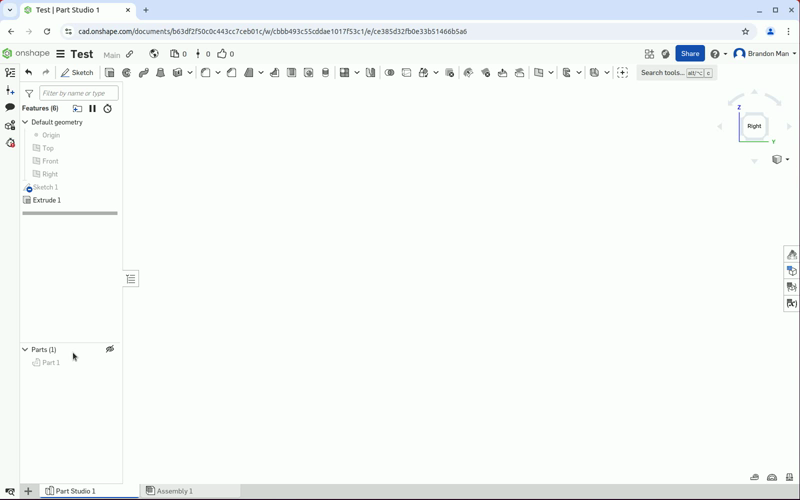
key_up(shift)
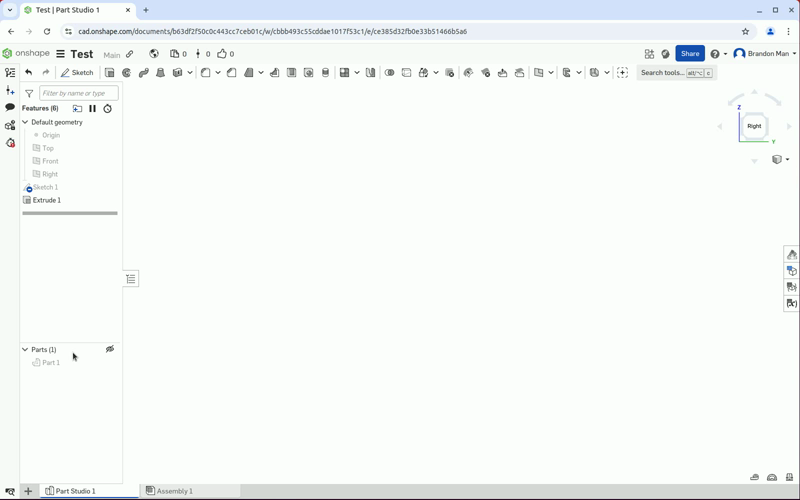
mouse_move(73, 352)
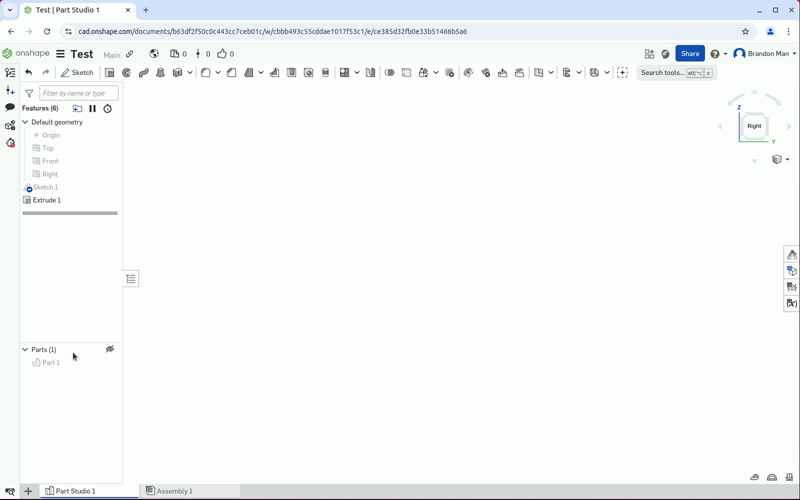
key(shift+y)
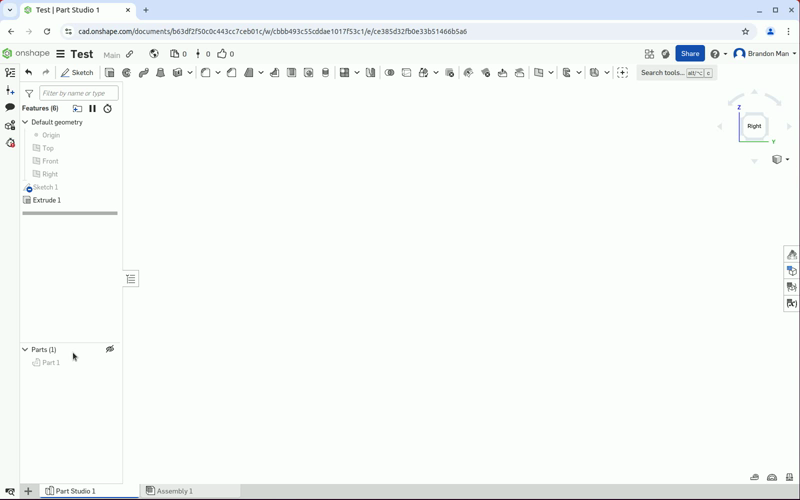
key(shift+s)
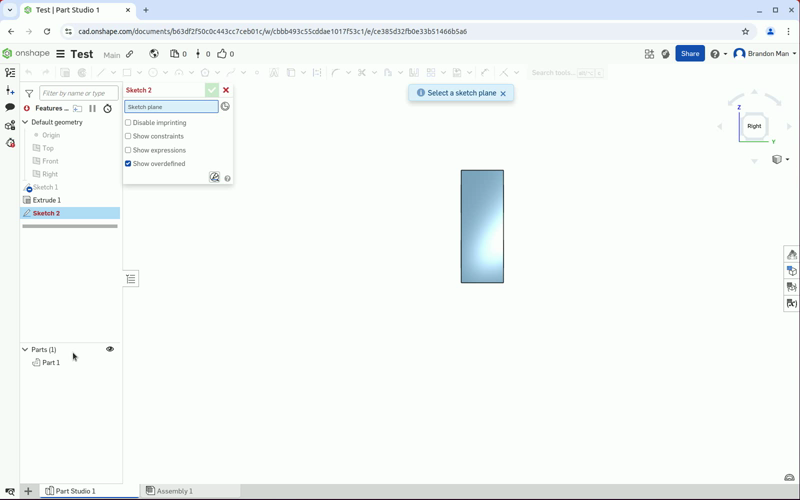
mouse_move(73, 176)
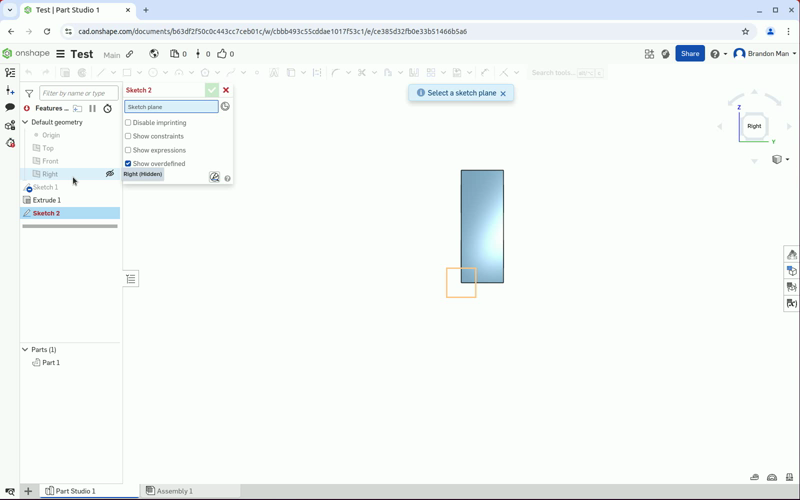
click(73, 176)
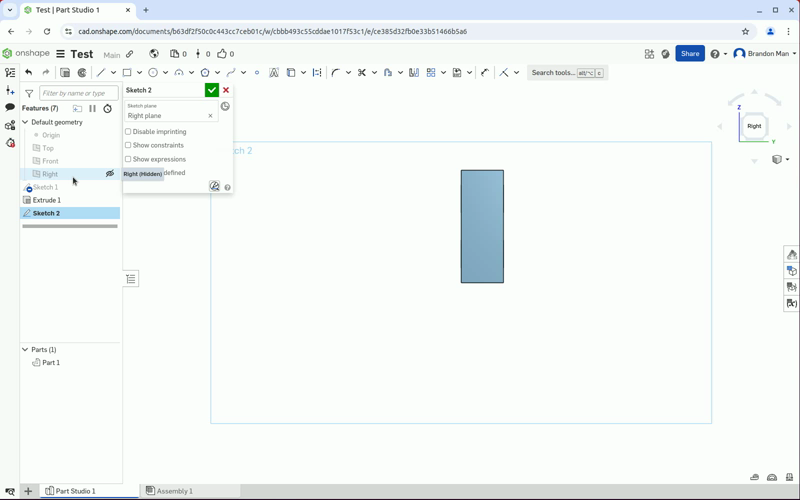
mouse_move(73, 352)
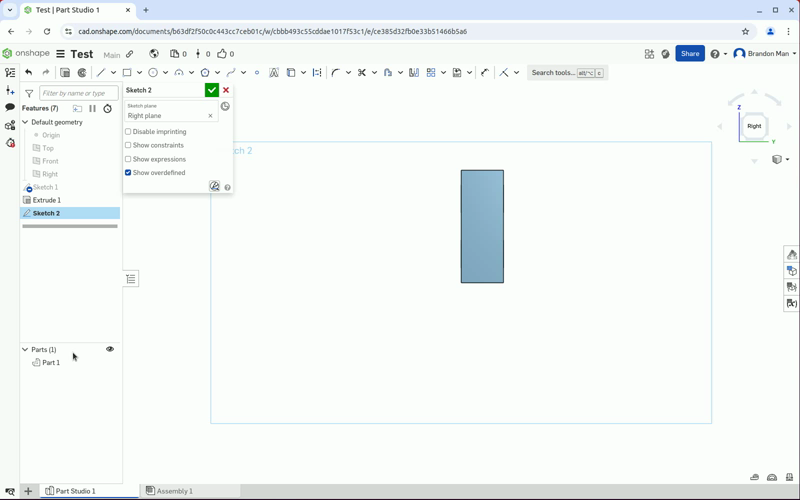
key(y)
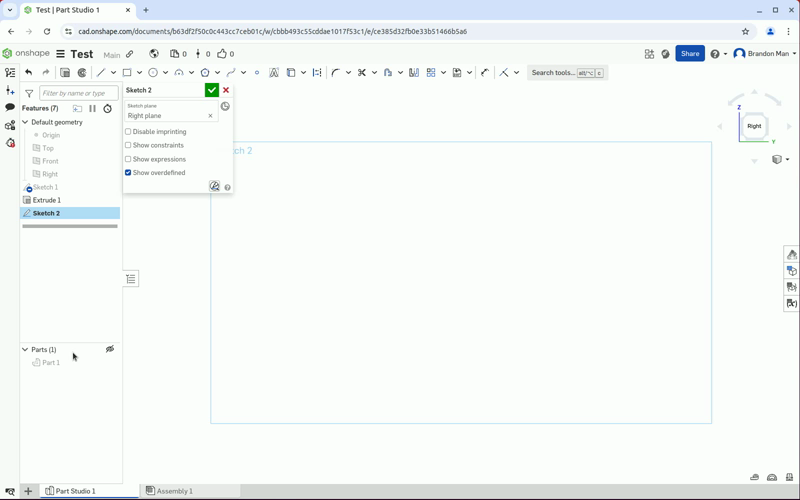
key(l)
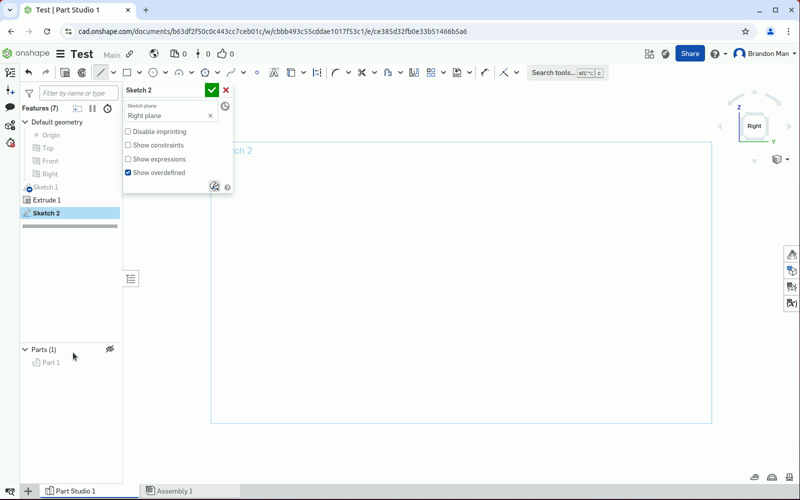
key_down(shift)
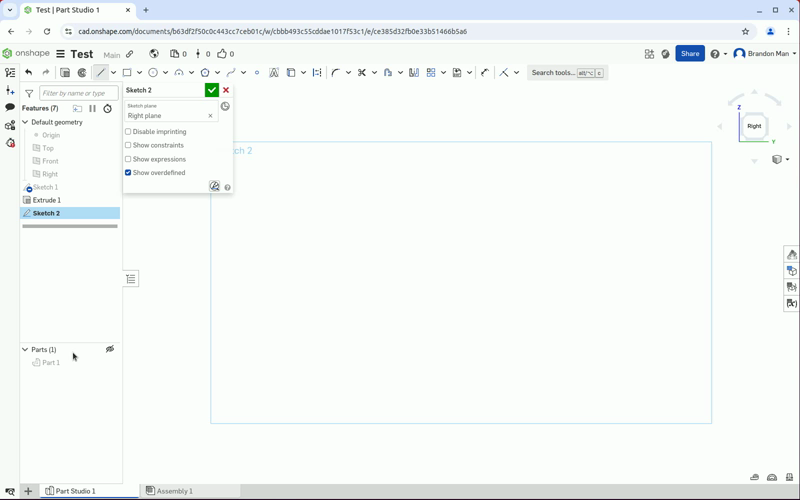
mouse_move(502, 282)
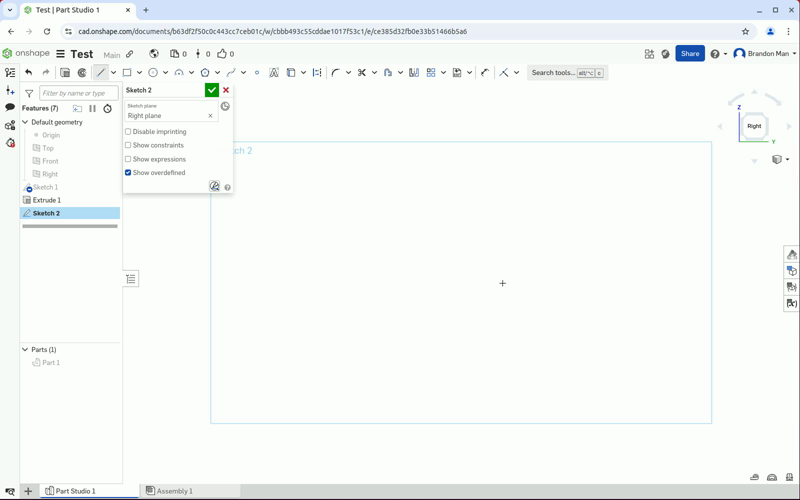
click(502, 282)
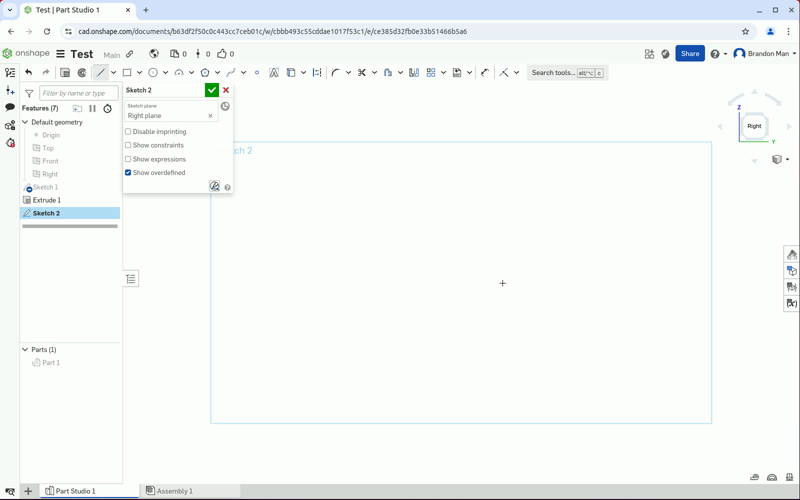
key_up(shift)
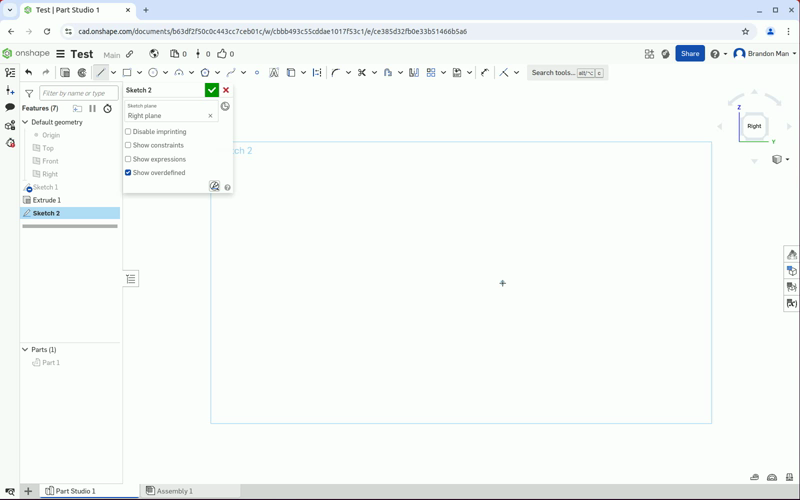
key_down(shift)
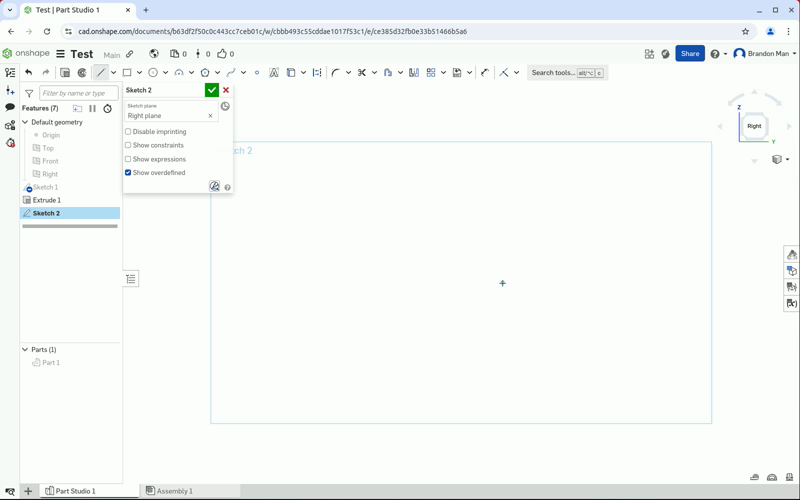
mouse_move(532, 282)
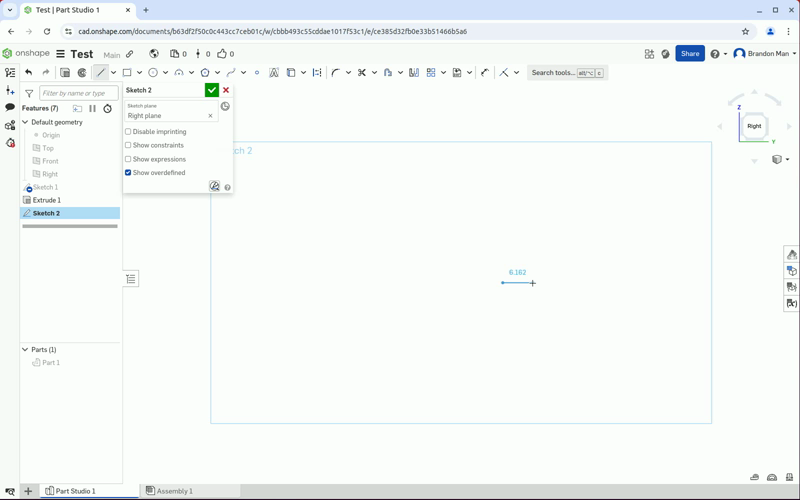
mouse_move(517, 282)
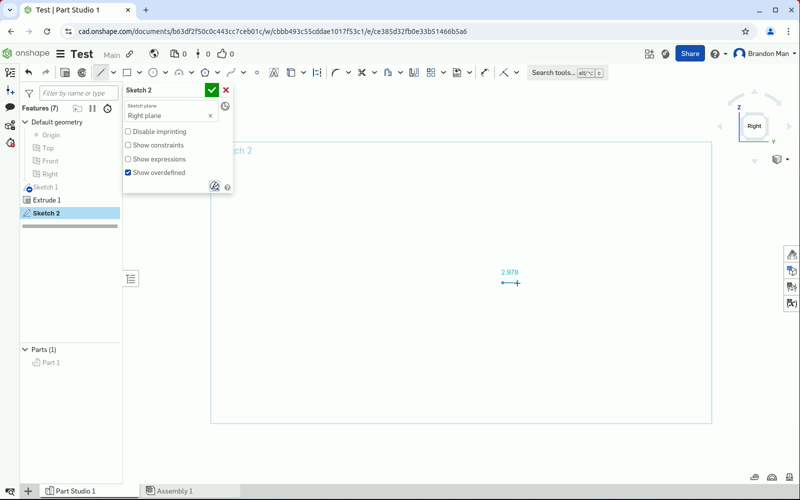
click(517, 282)
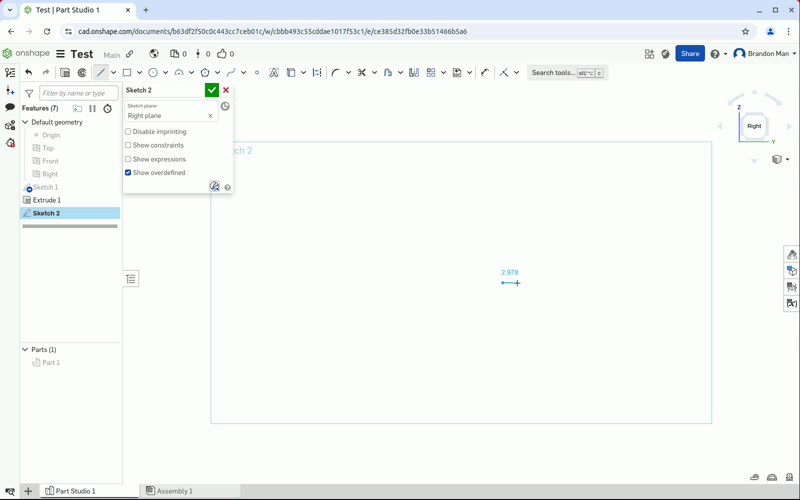
key_up(shift)
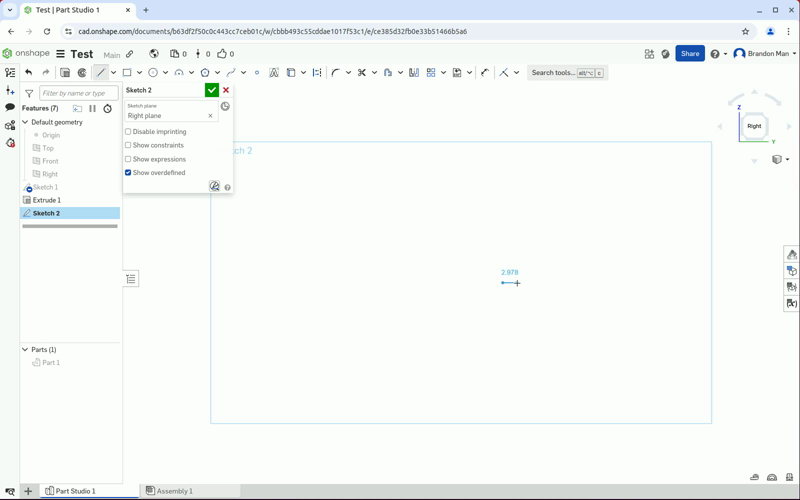
key_down(shift)
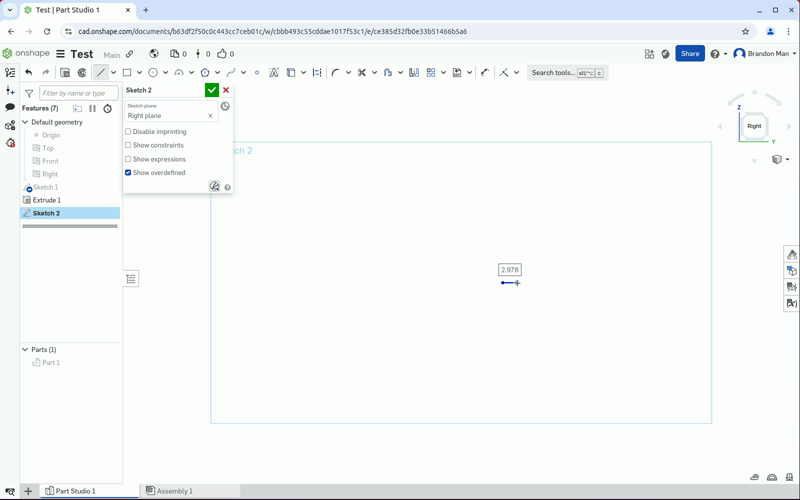
mouse_move(517, 212)
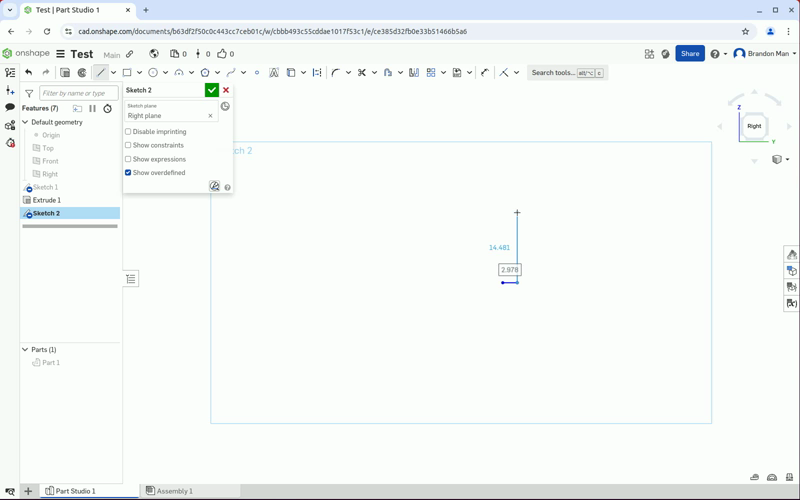
click(517, 212)
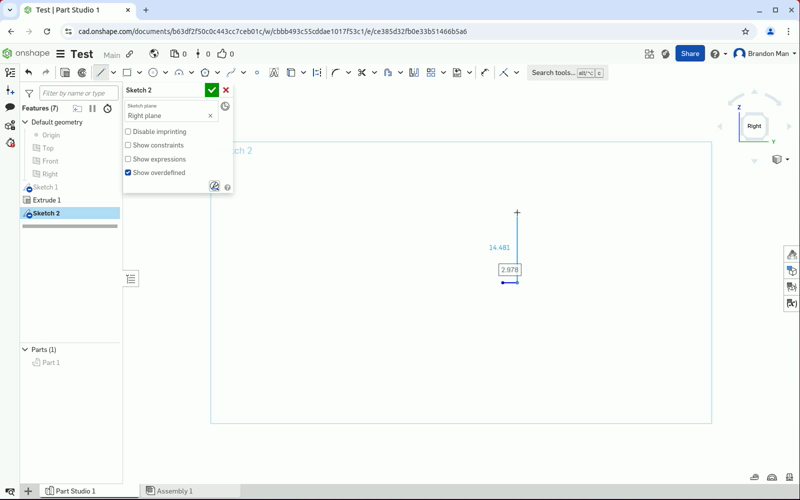
key_up(shift)
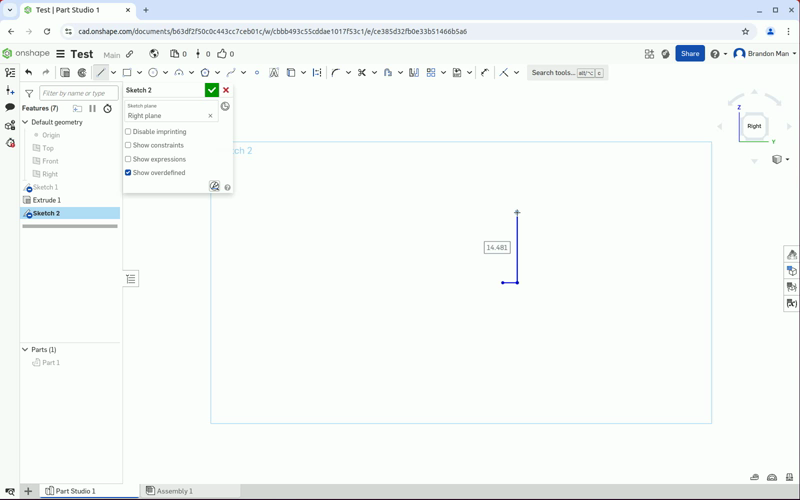
key_down(shift)
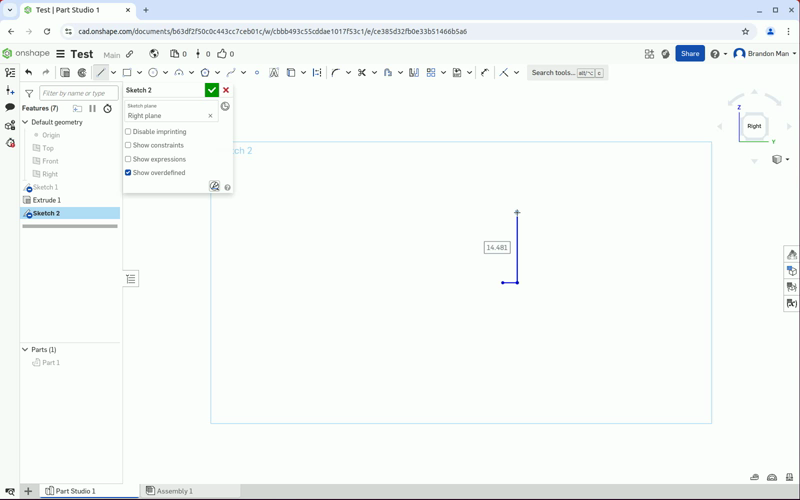
mouse_move(547, 212)
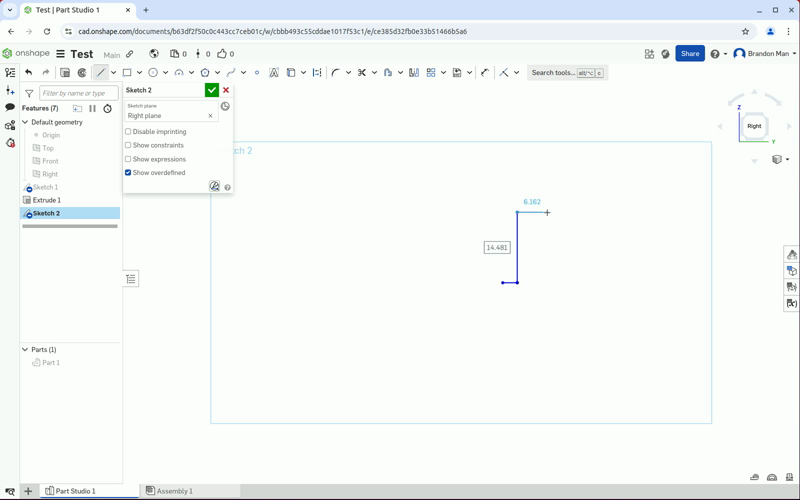
mouse_move(503, 212)
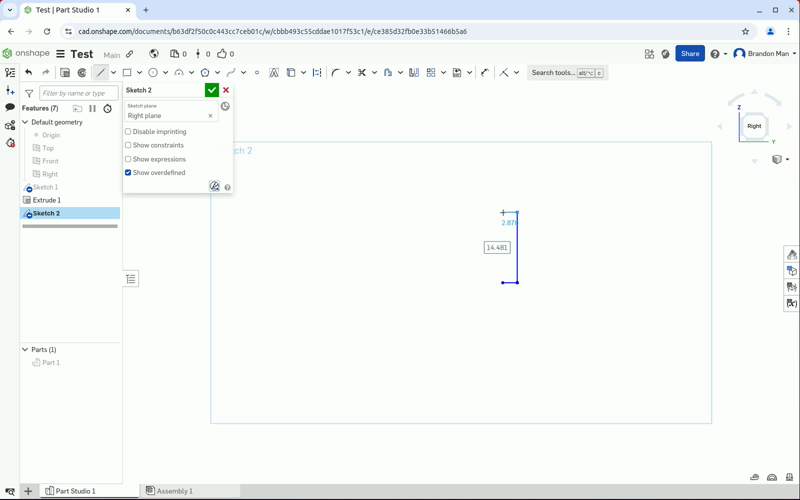
click(503, 212)
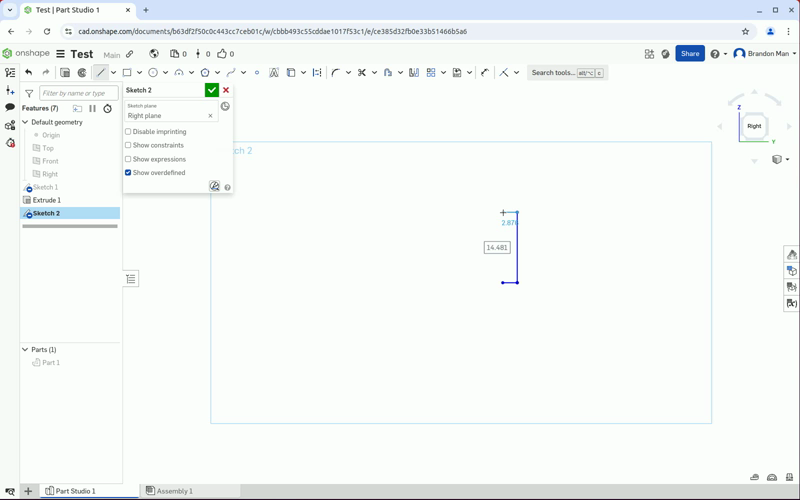
key_up(shift)
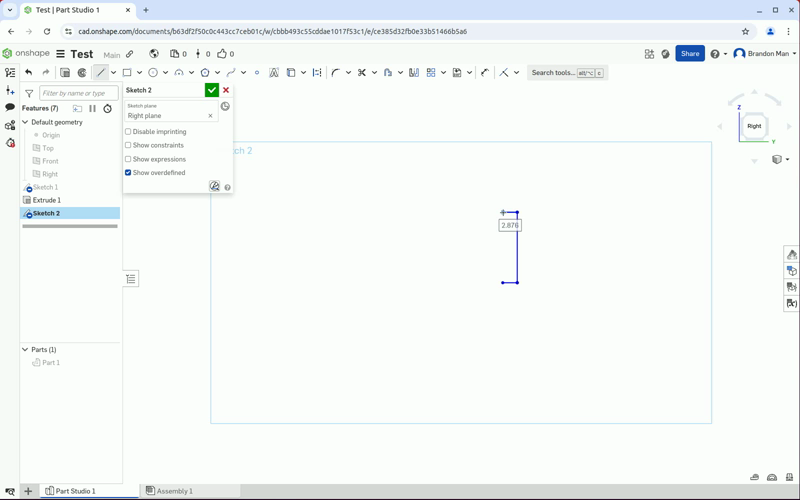
key_down(shift)
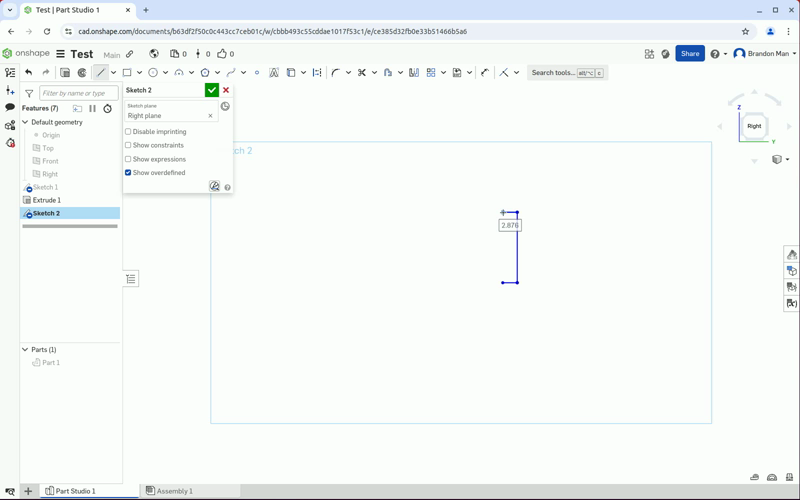
mouse_move(502, 282)
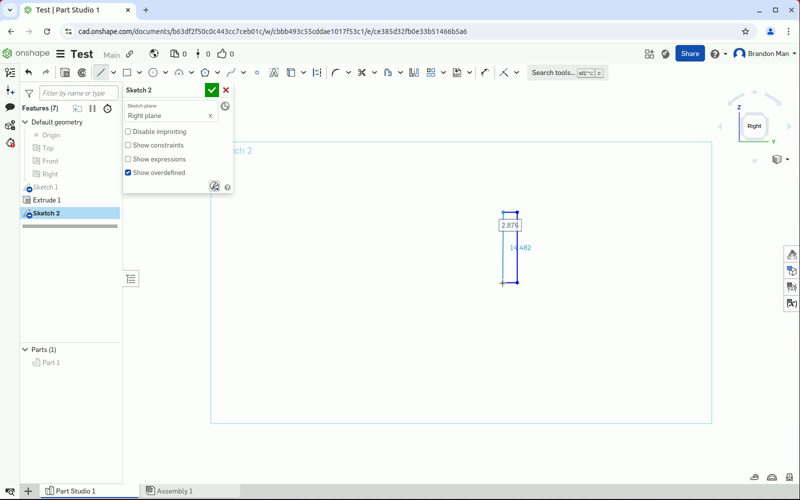
key_up(shift)
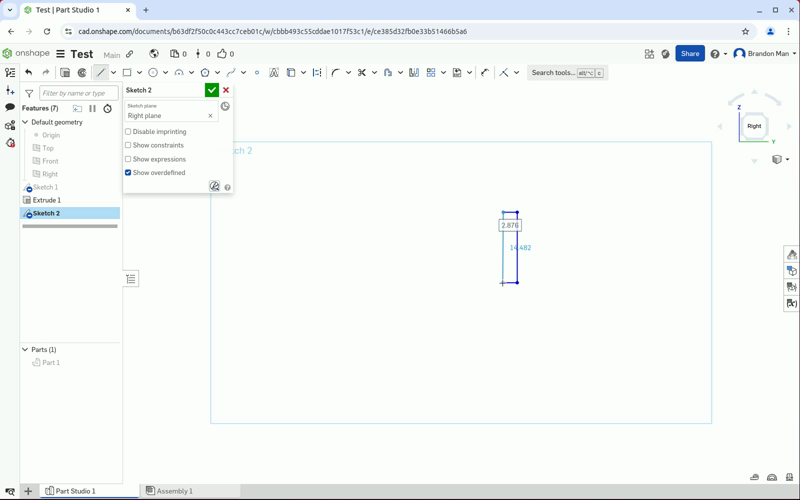
click(502, 282)
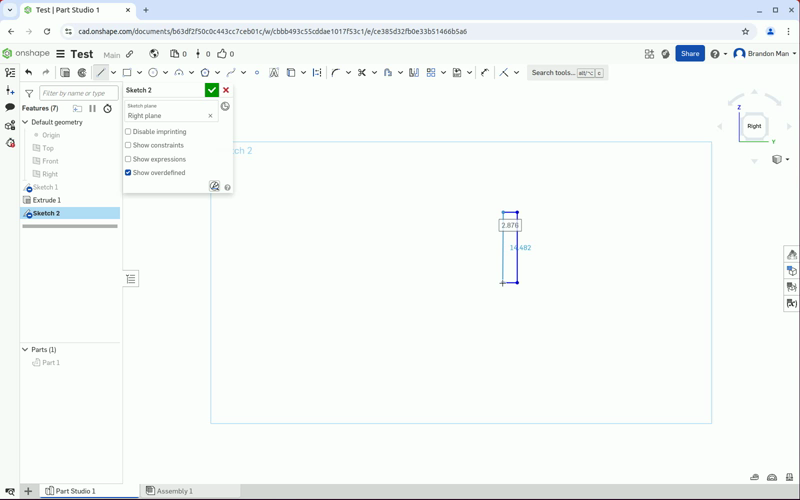
key(esc)
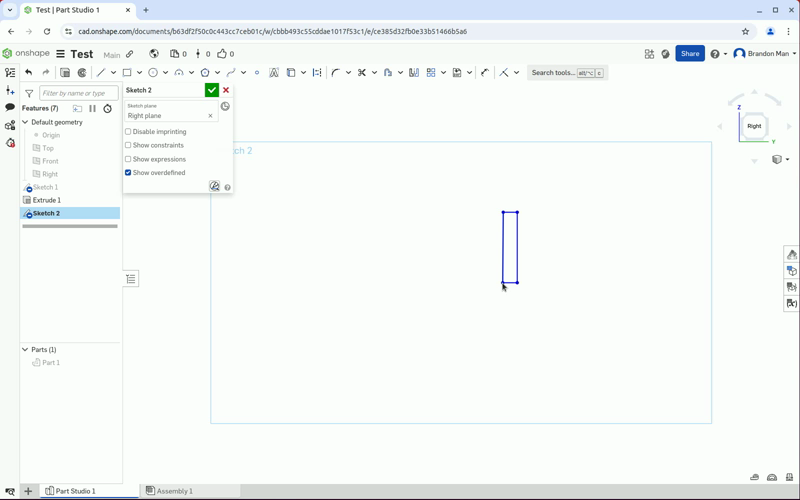
mouse_move(512, 235)
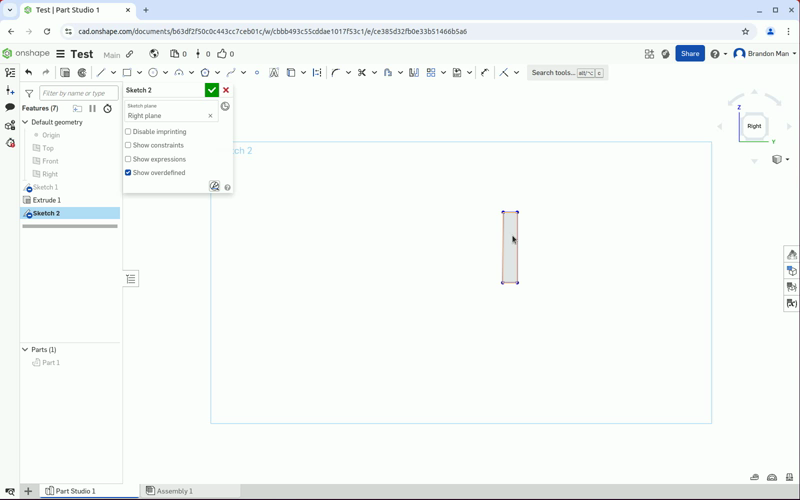
scroll(6)
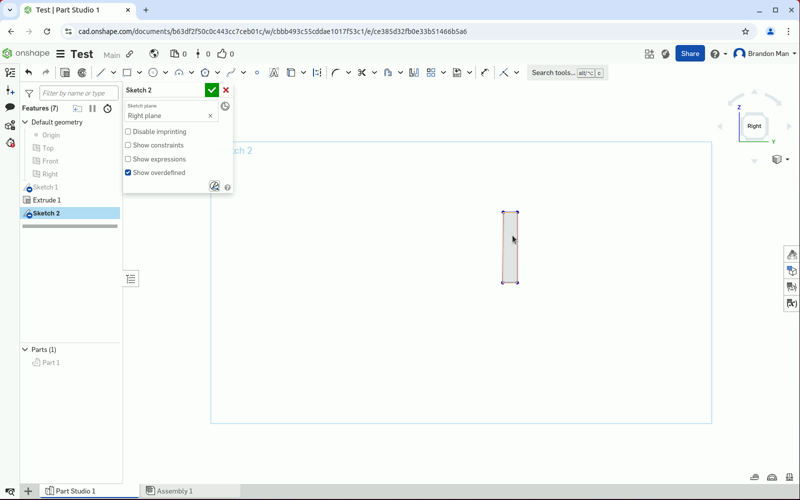
scroll(6)
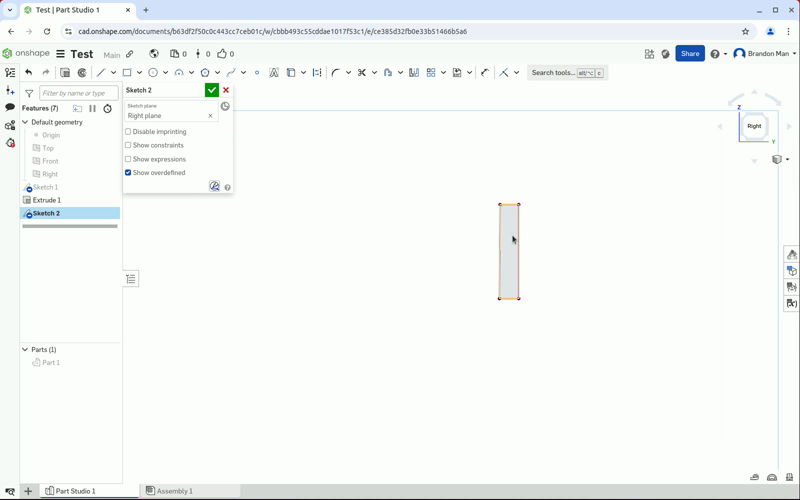
scroll(6)
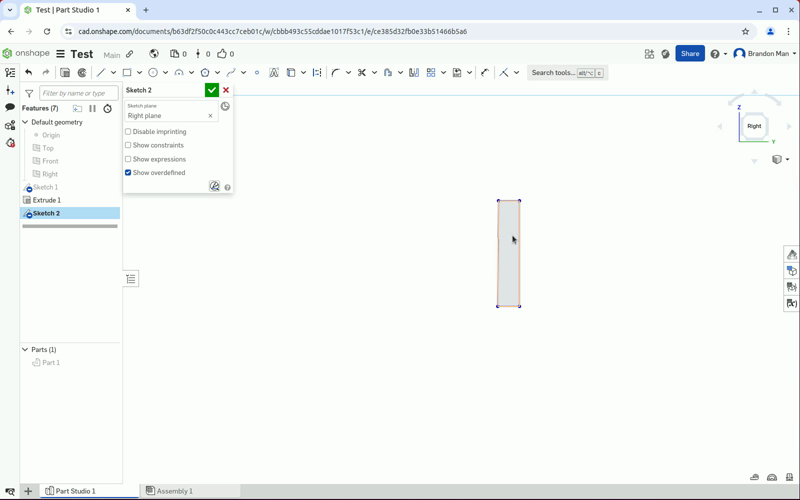
scroll(6)
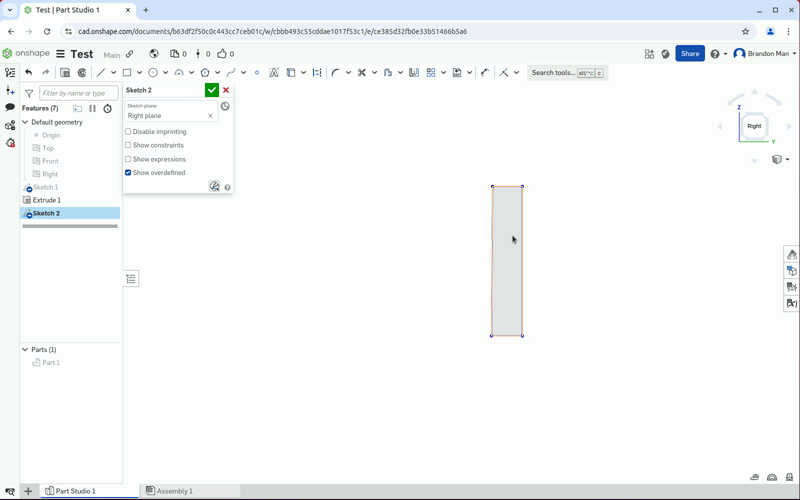
scroll(6)
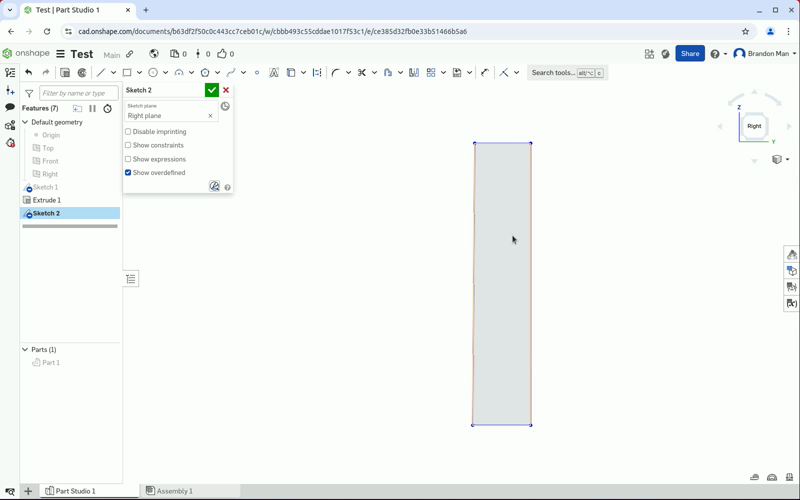
scroll(6)
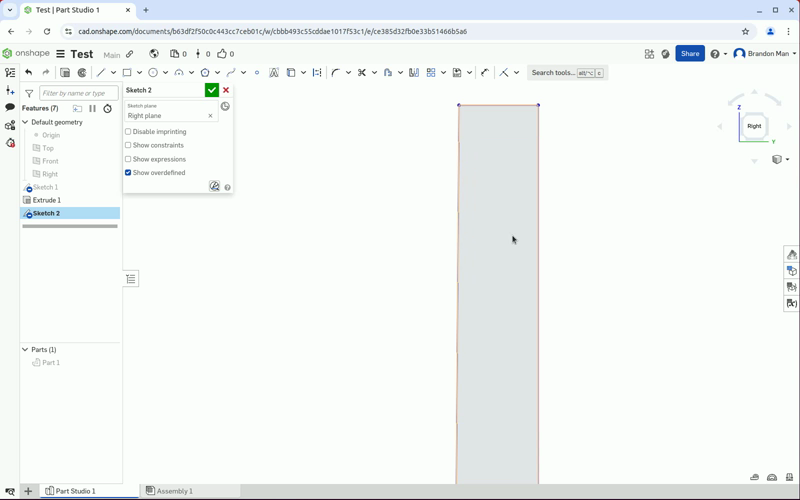
scroll(6)
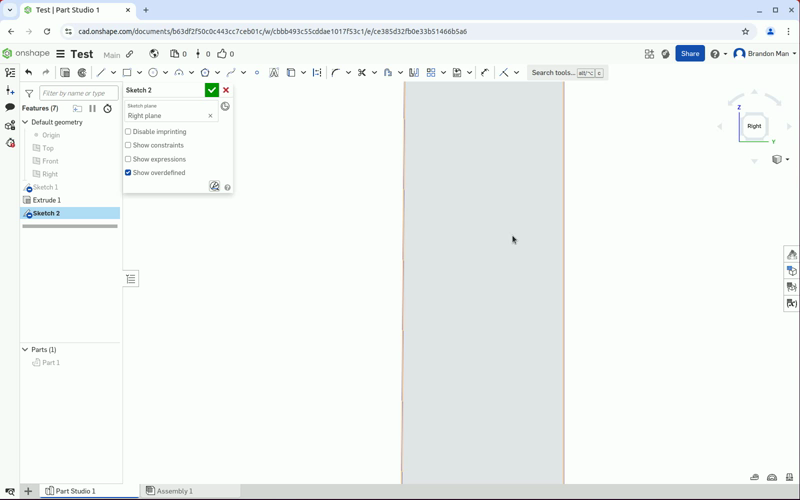
click(512, 235)
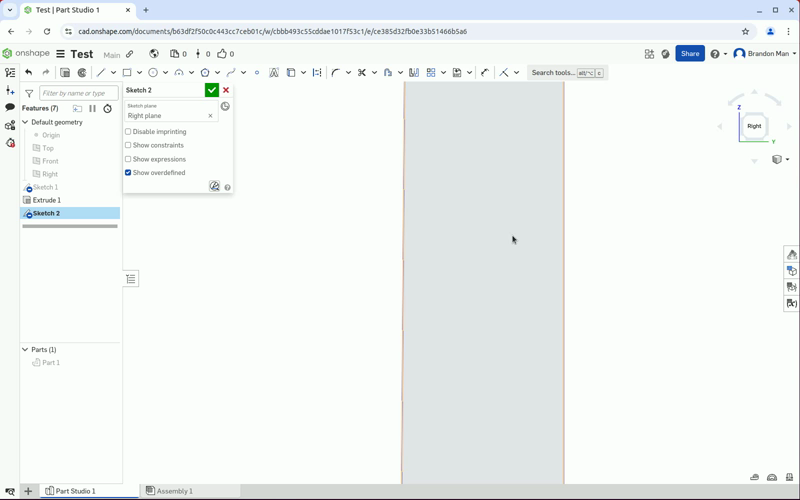
scroll(-6)
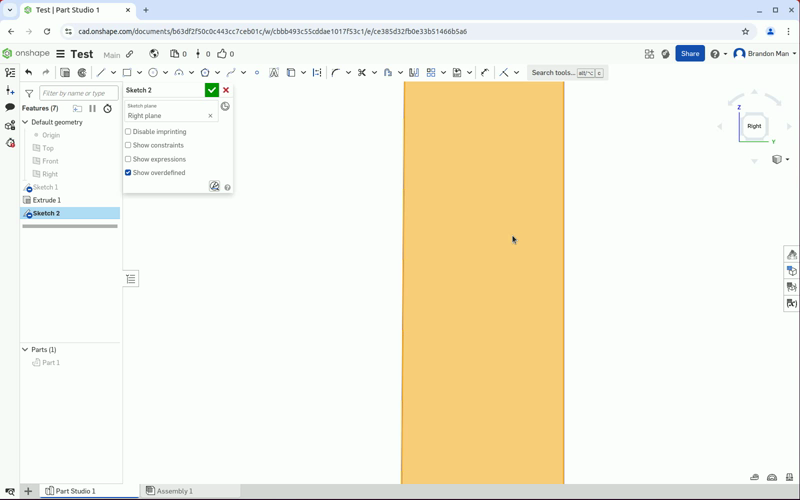
scroll(-6)
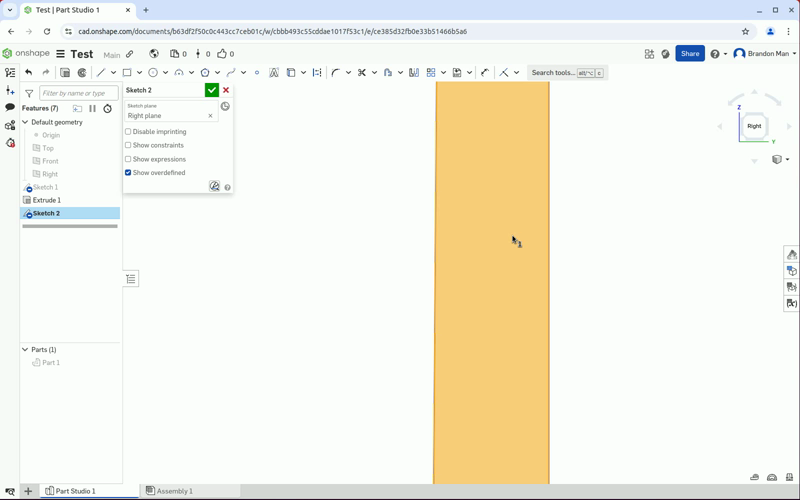
scroll(-6)
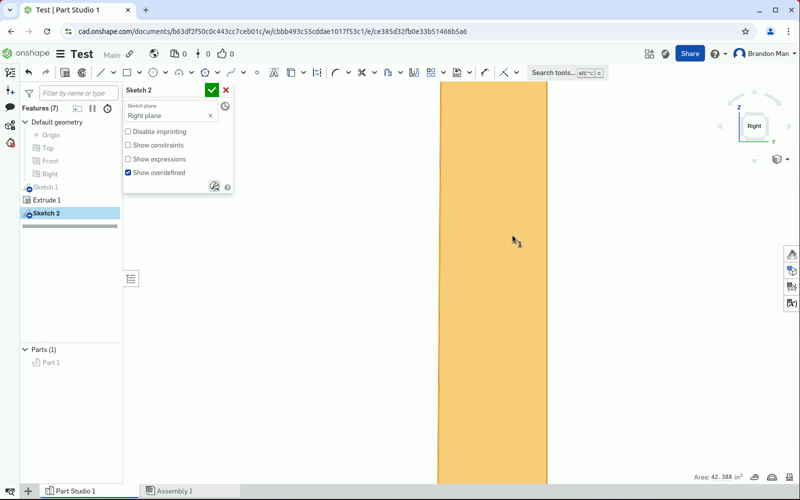
scroll(-6)
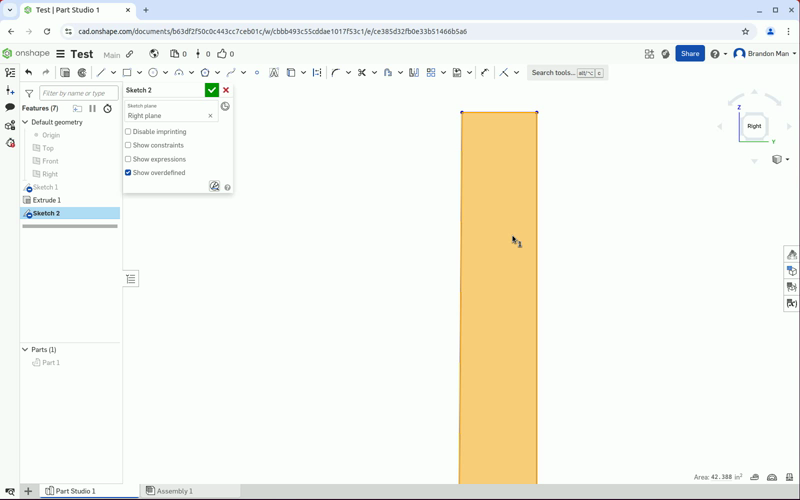
scroll(-6)
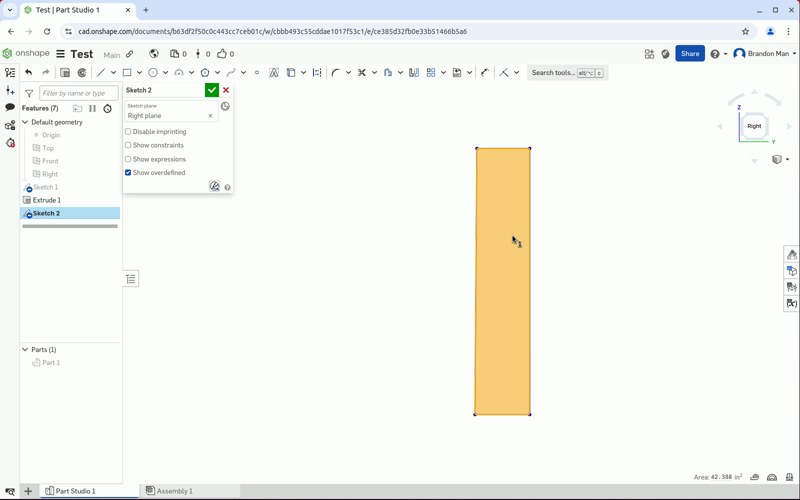
scroll(-6)
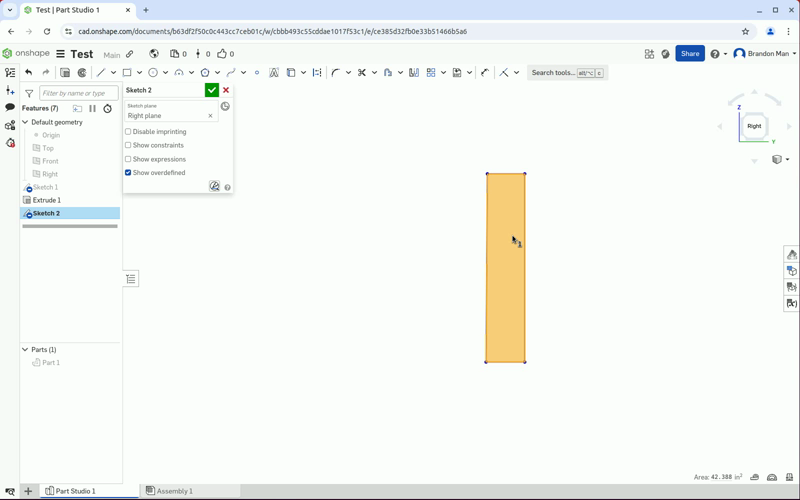
scroll(-6)
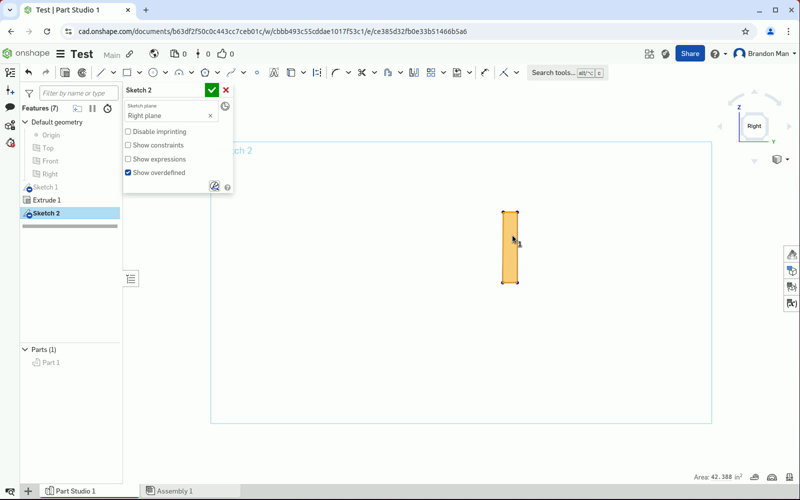
mouse_move(73, 352)
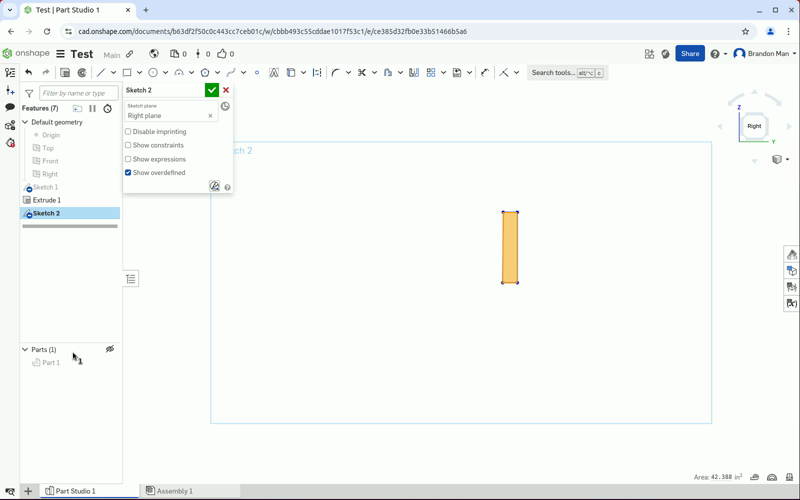
key(shift+y)
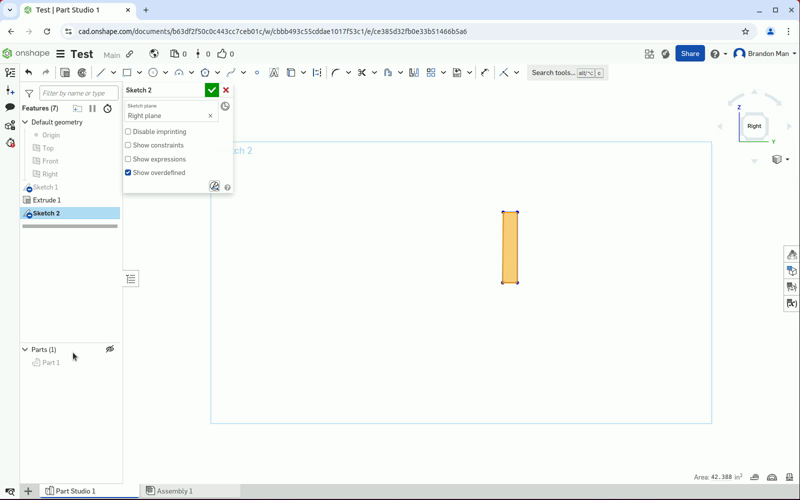
key(shift+e)
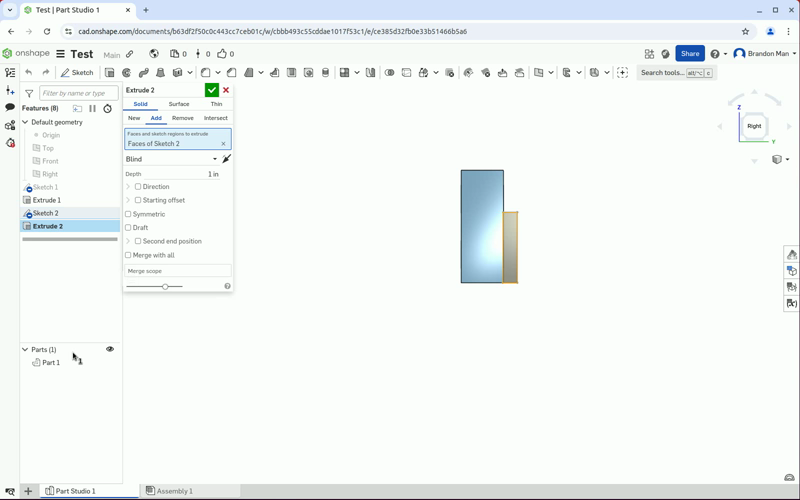
mouse_move(143, 106)
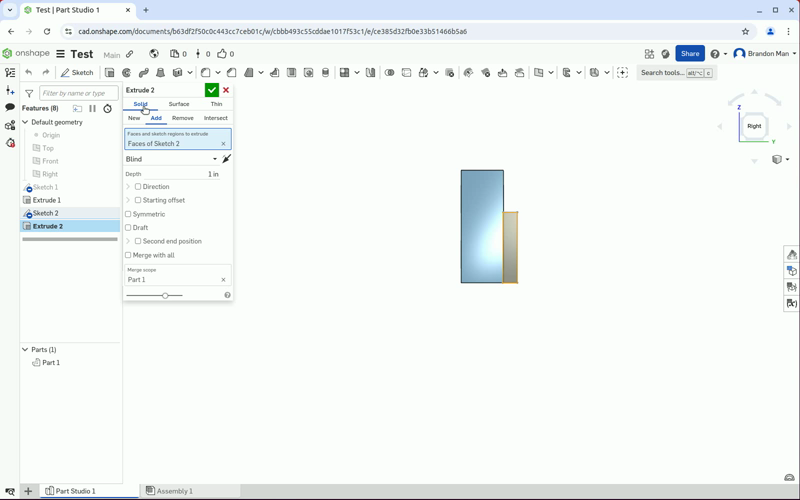
click(143, 106)
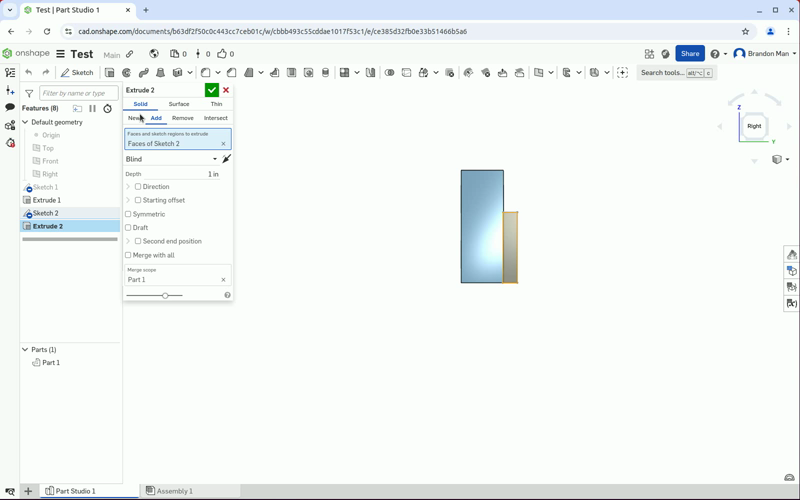
mouse_move(137, 120)
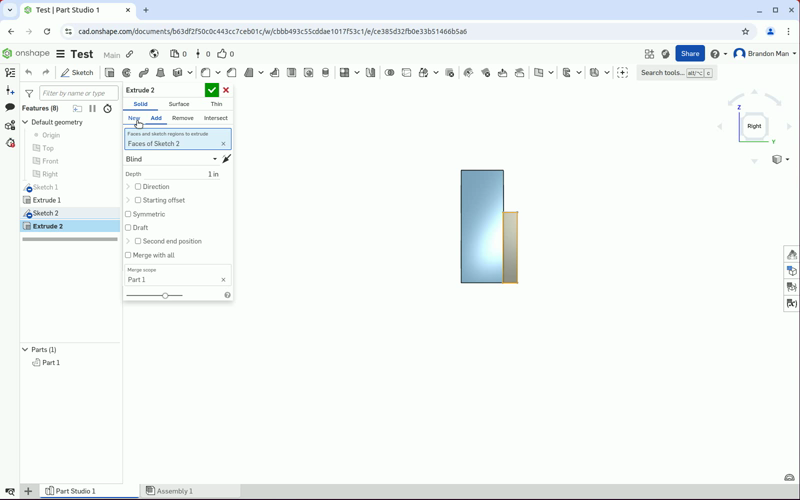
click(137, 120)
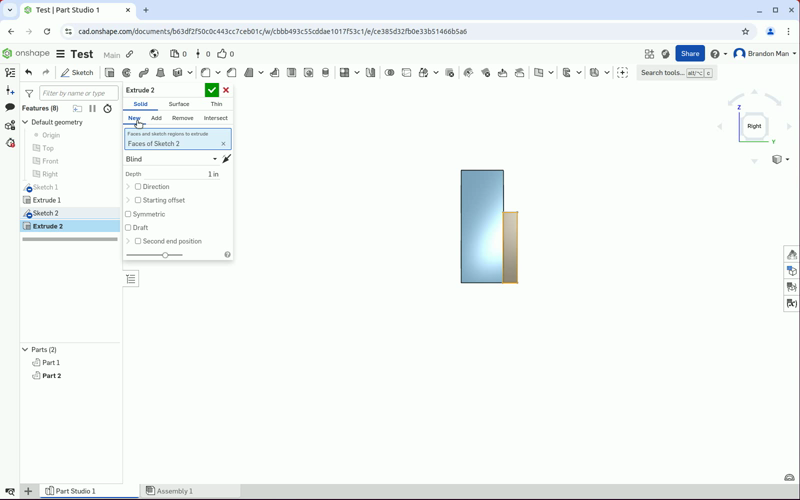
key(tab, 4)
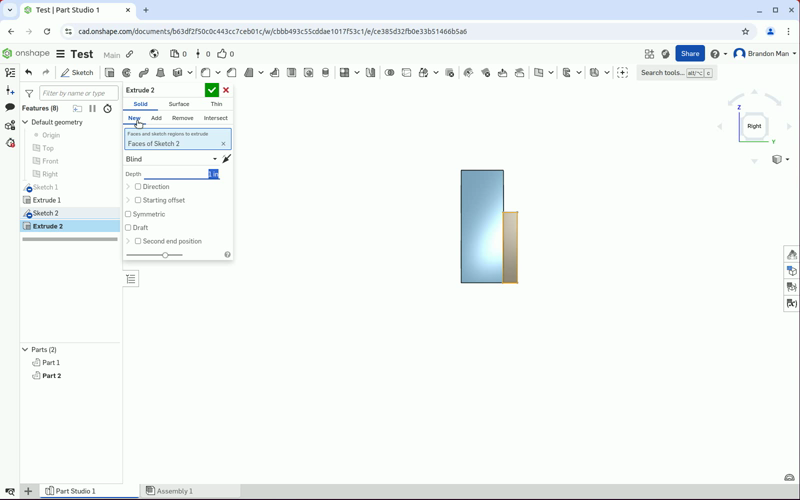
text(5.777)
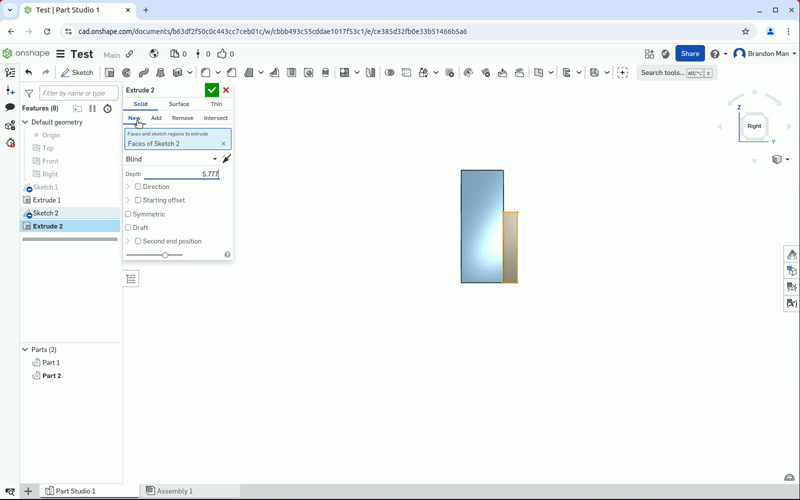
key(enter)
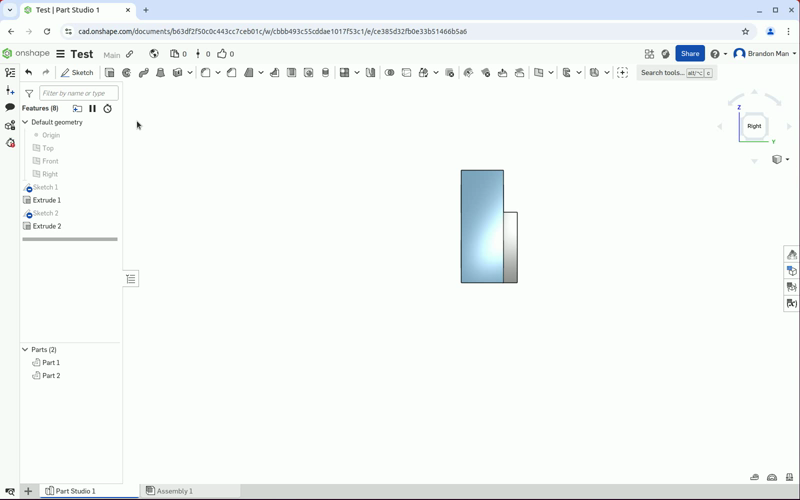
key(shift+h)
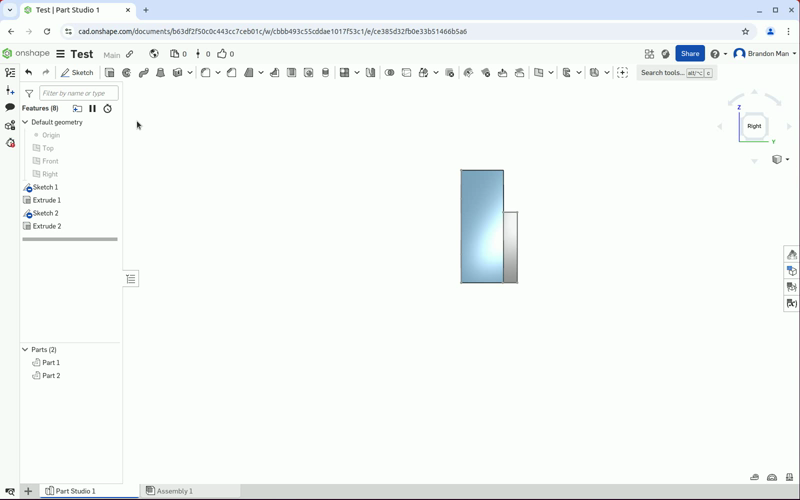
key(shift+h)
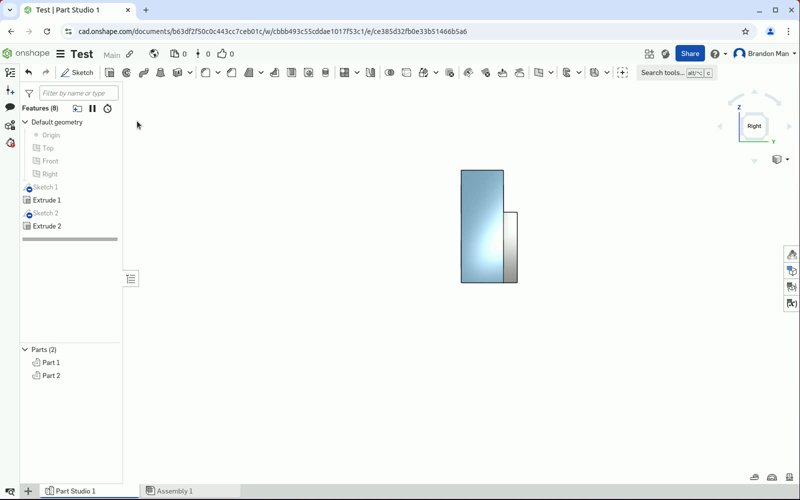
mouse_move(73, 189)
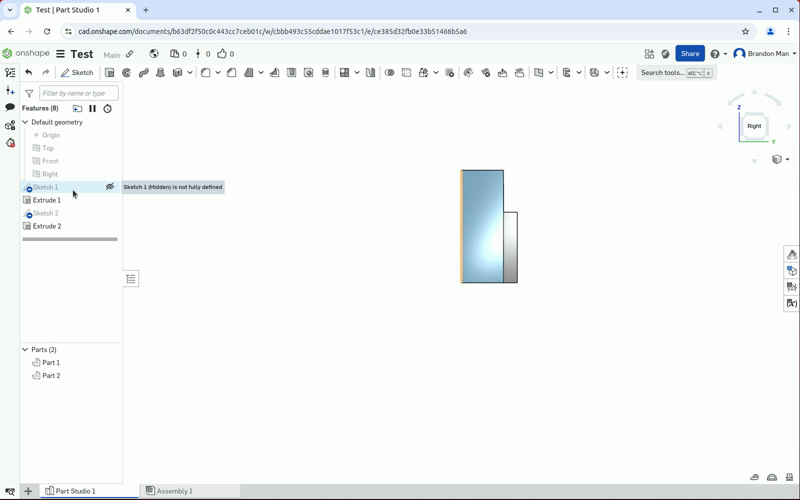
click(73, 189)
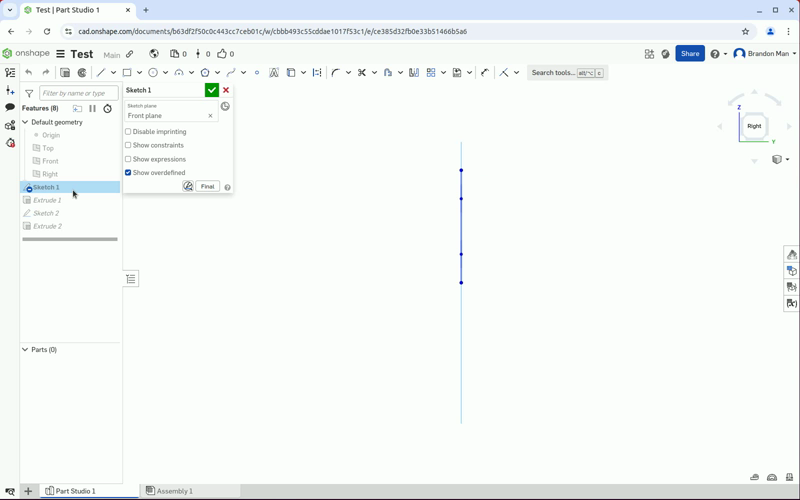
mouse_move(229, 92)
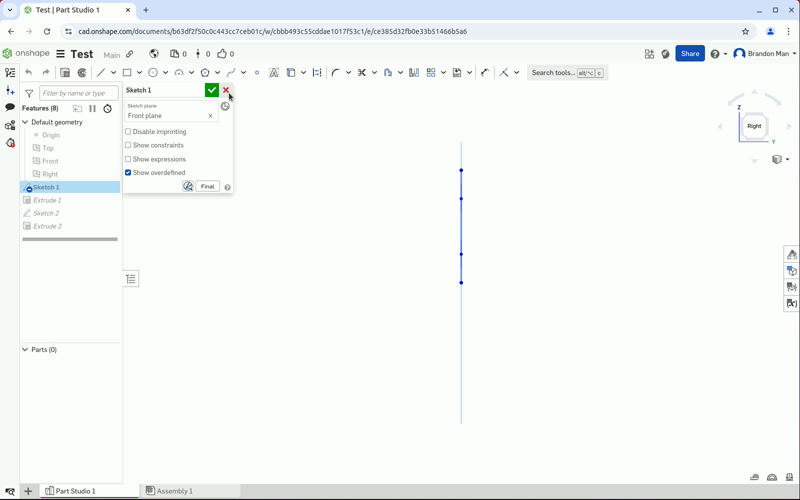
click(229, 92)
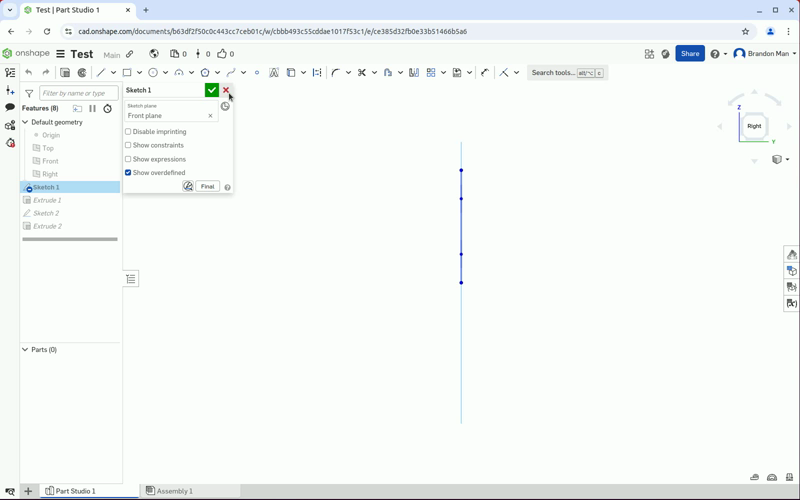
key(shift+s)
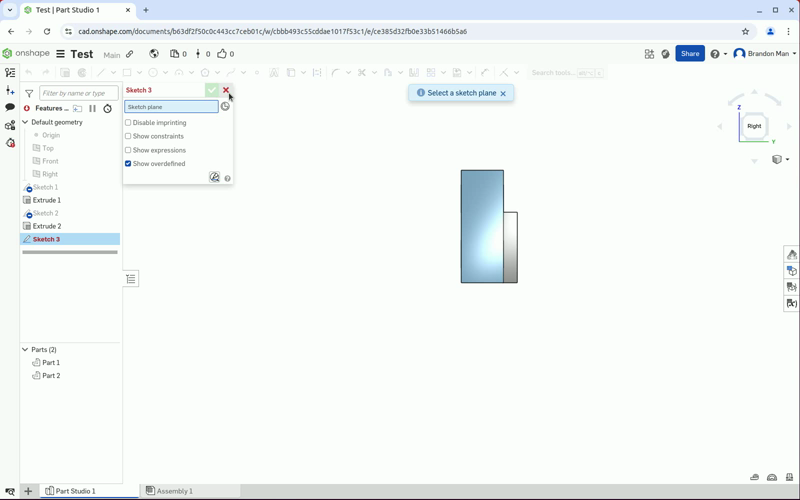
mouse_move(73, 176)
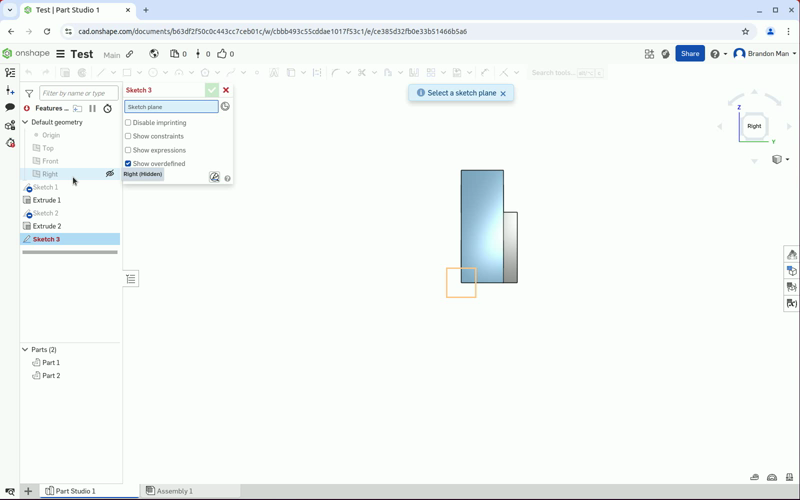
click(73, 176)
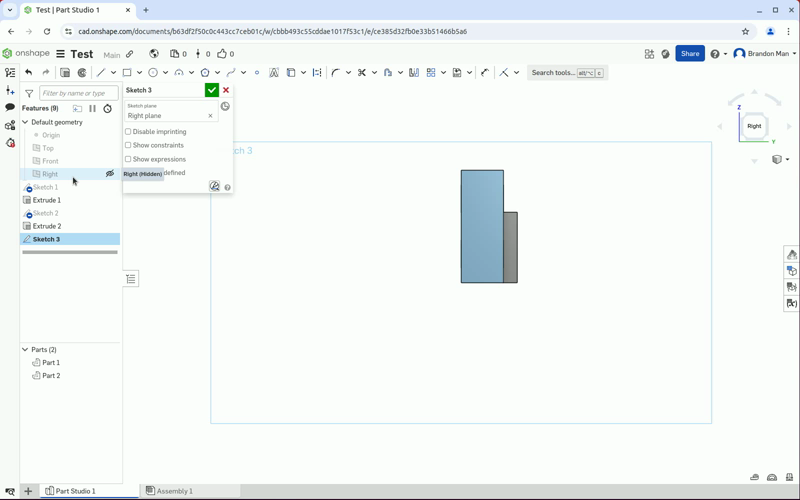
mouse_move(73, 352)
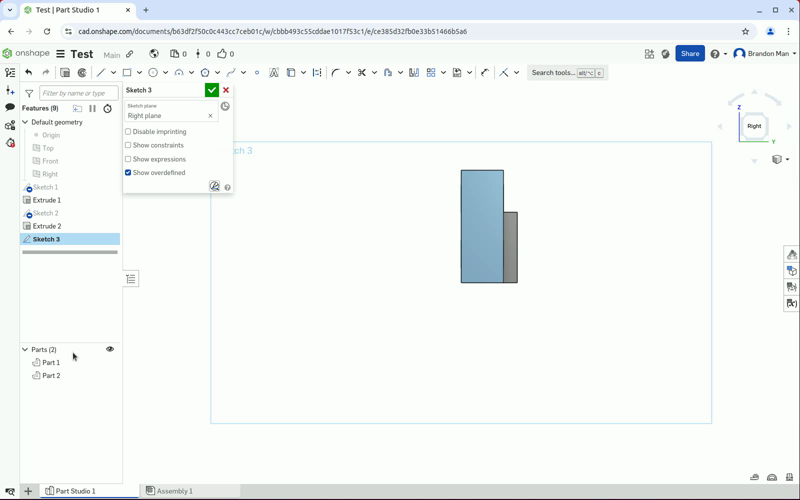
key(y)
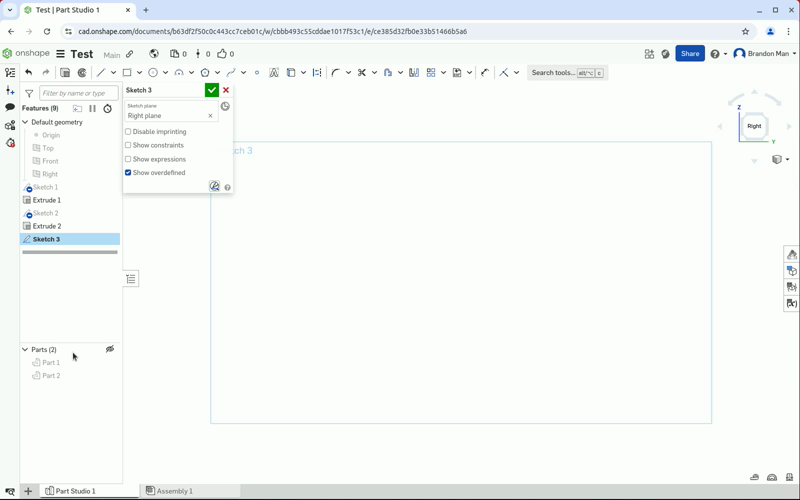
key(l)
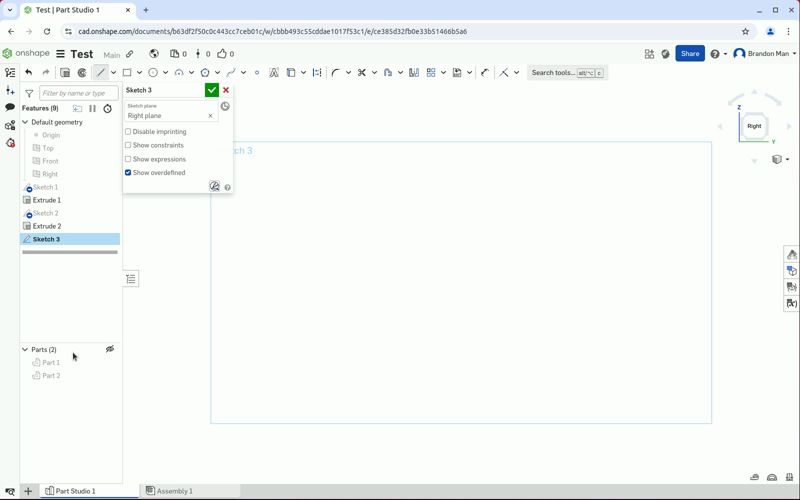
key_down(shift)
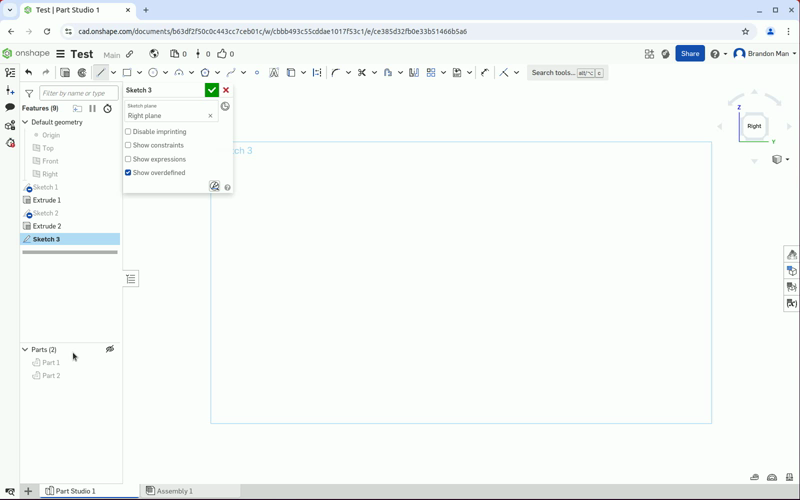
mouse_move(460, 282)
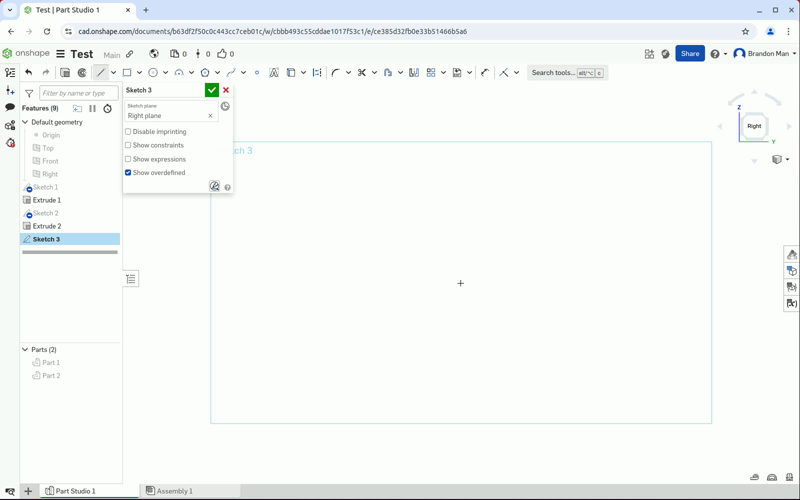
click(460, 282)
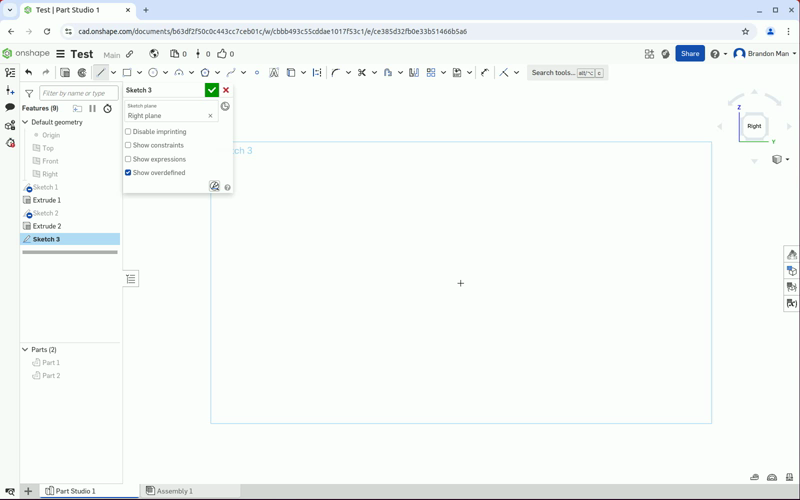
key_up(shift)
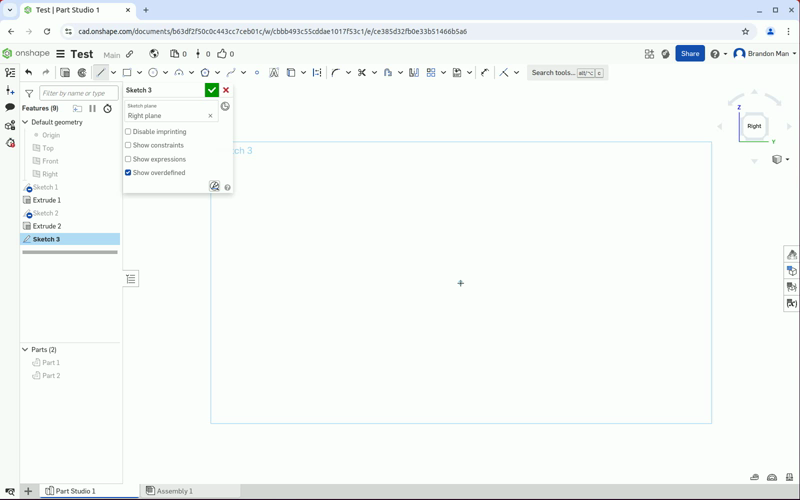
key_down(shift)
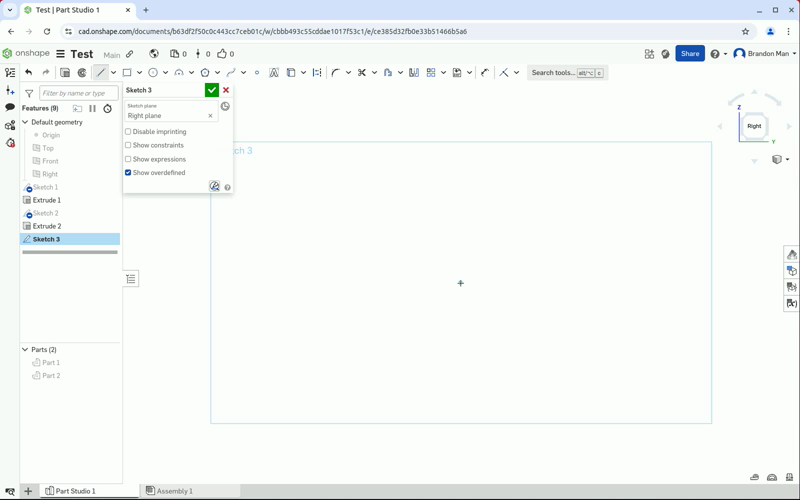
mouse_move(490, 282)
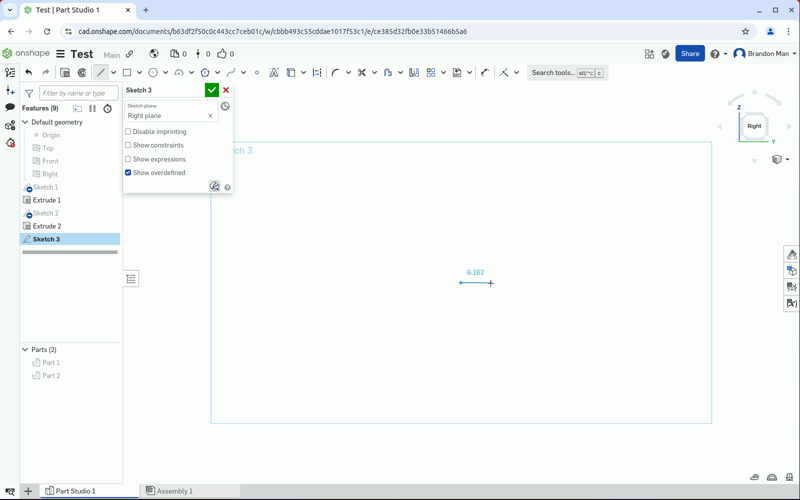
mouse_move(503, 282)
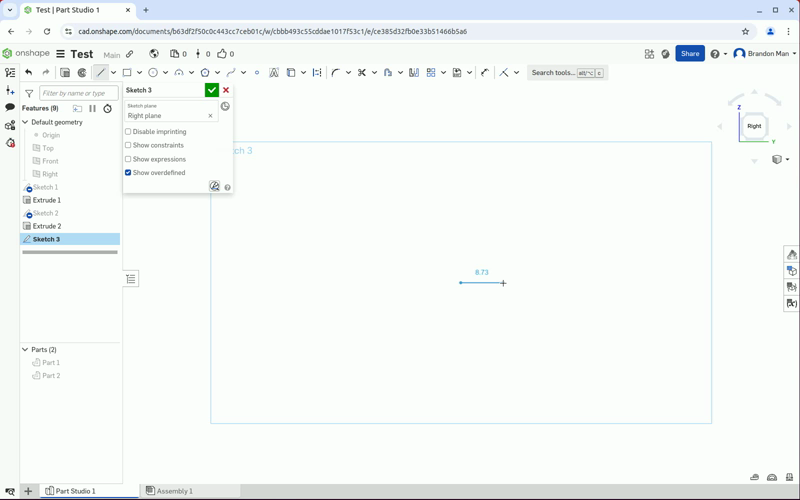
click(503, 282)
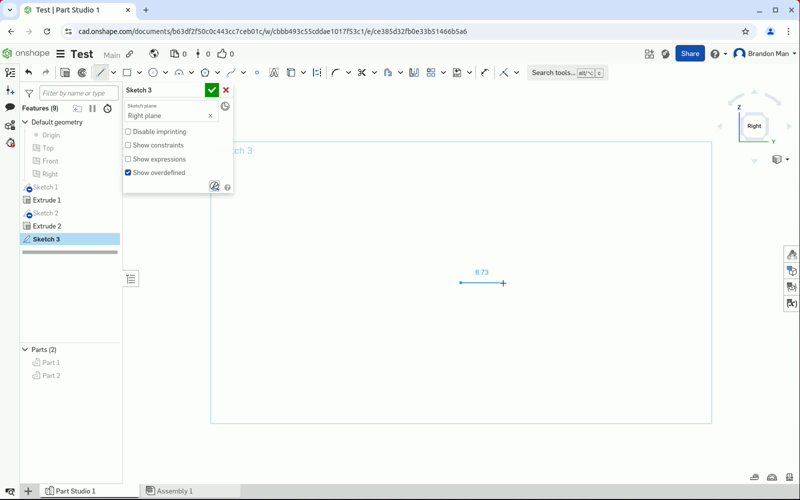
key_up(shift)
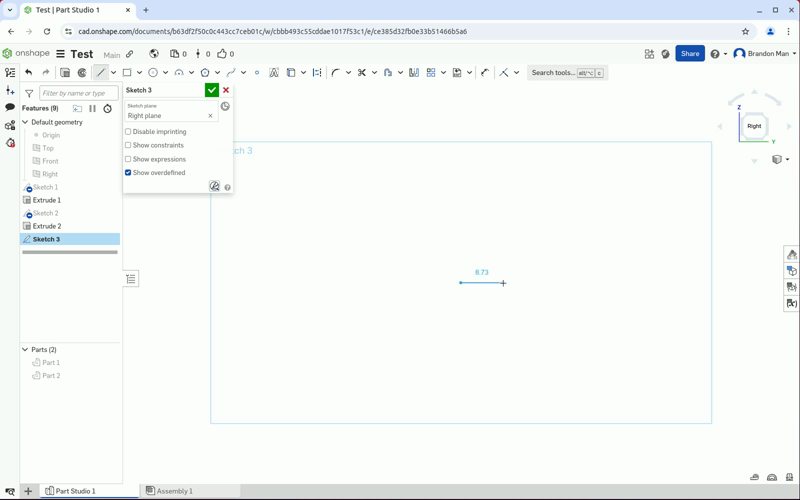
key_down(shift)
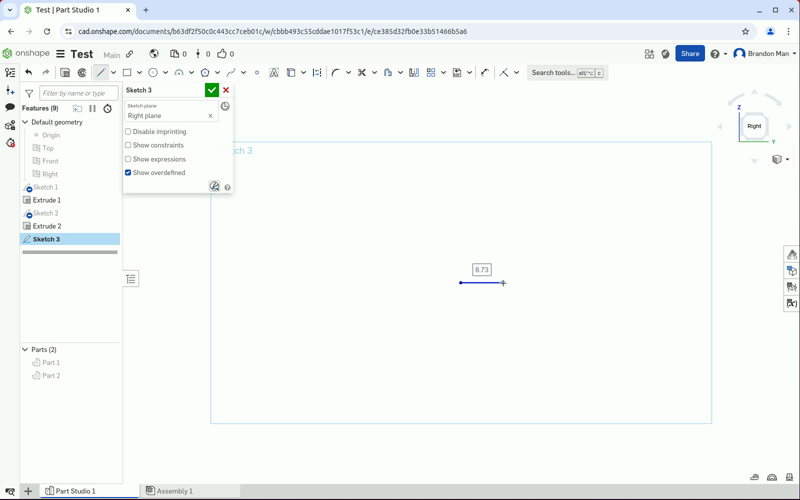
mouse_move(503, 212)
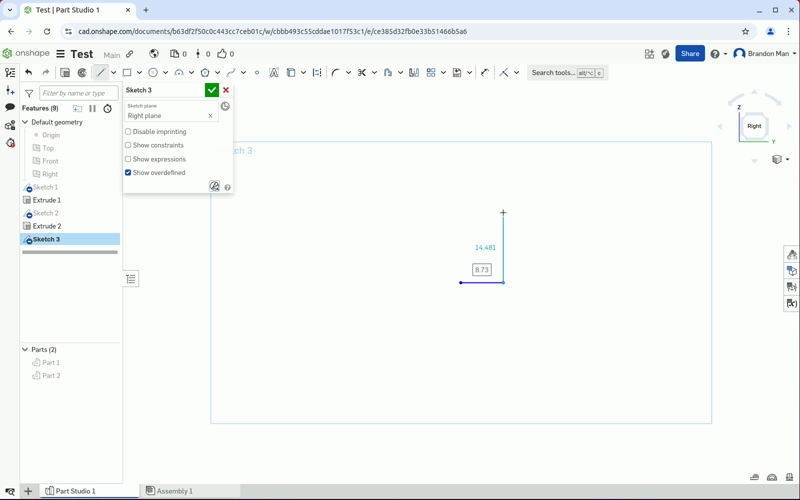
click(503, 212)
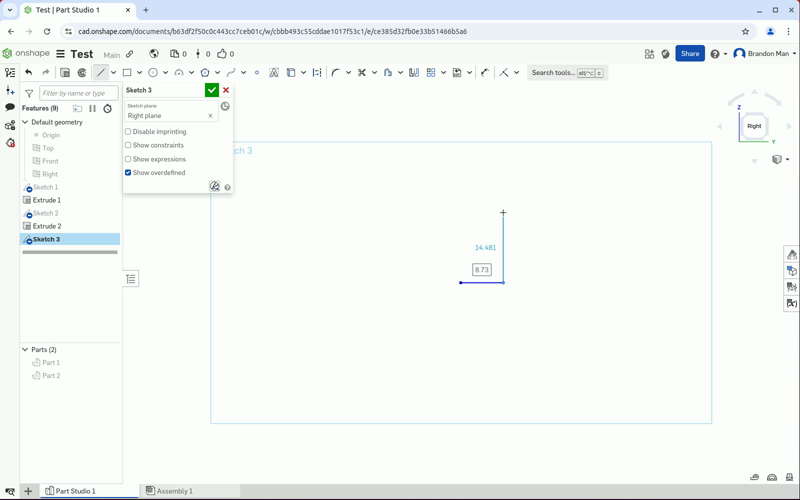
key_up(shift)
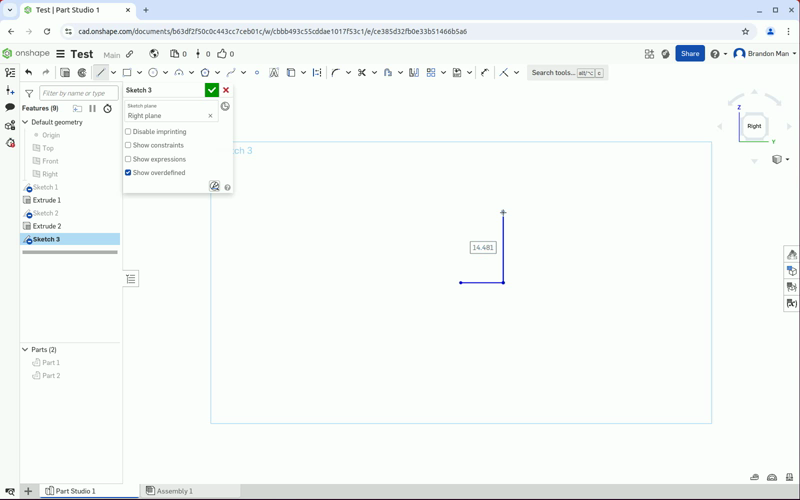
key_down(shift)
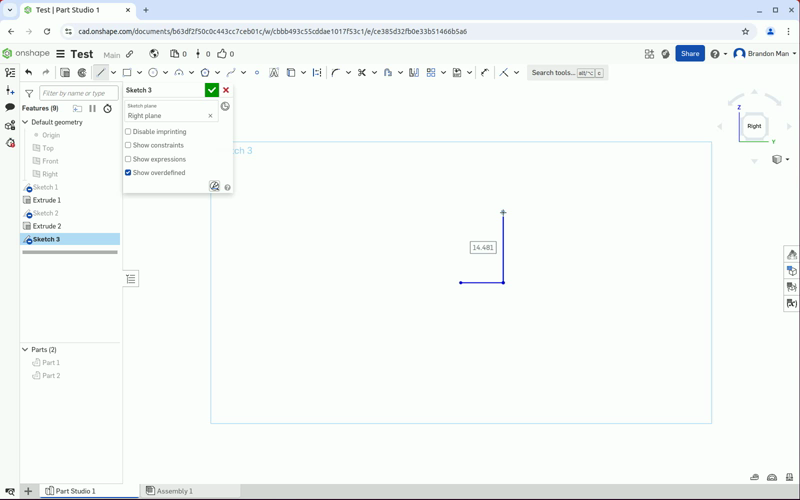
mouse_move(533, 212)
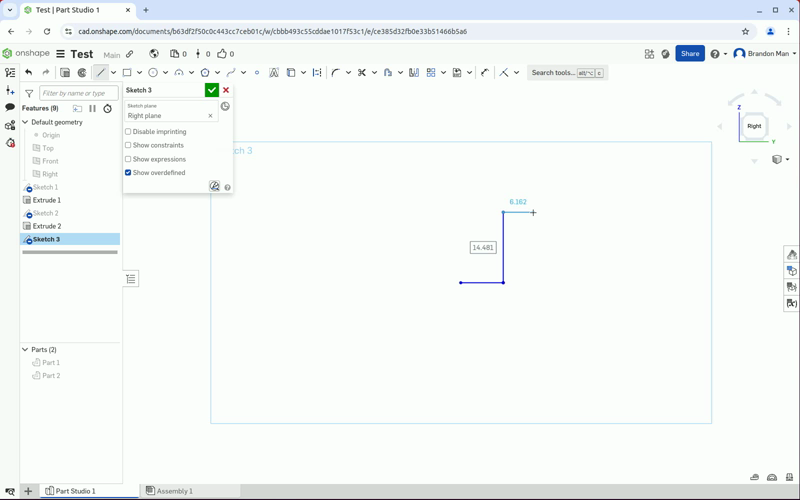
mouse_move(460, 212)
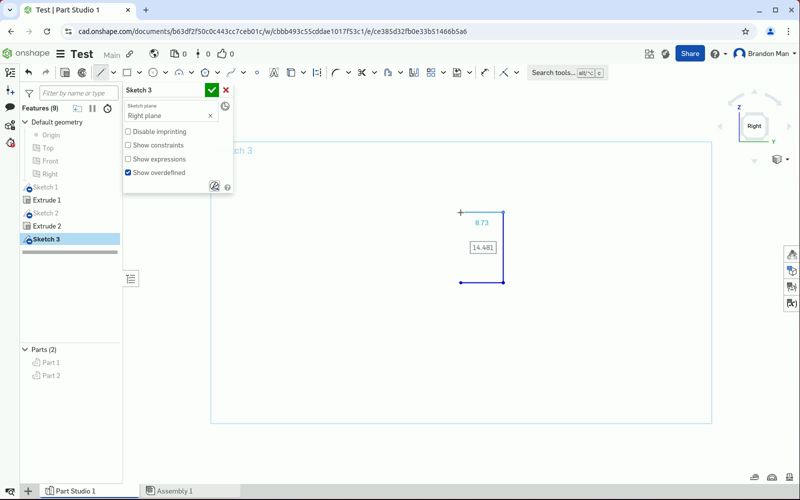
click(460, 212)
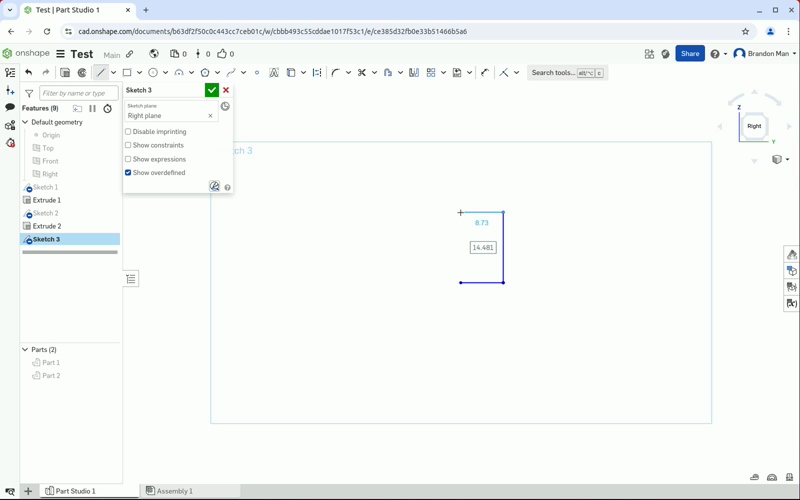
key_up(shift)
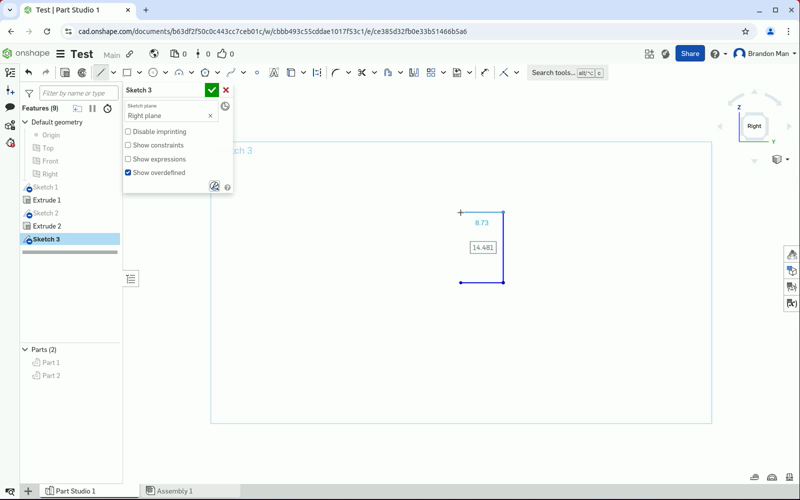
key_down(shift)
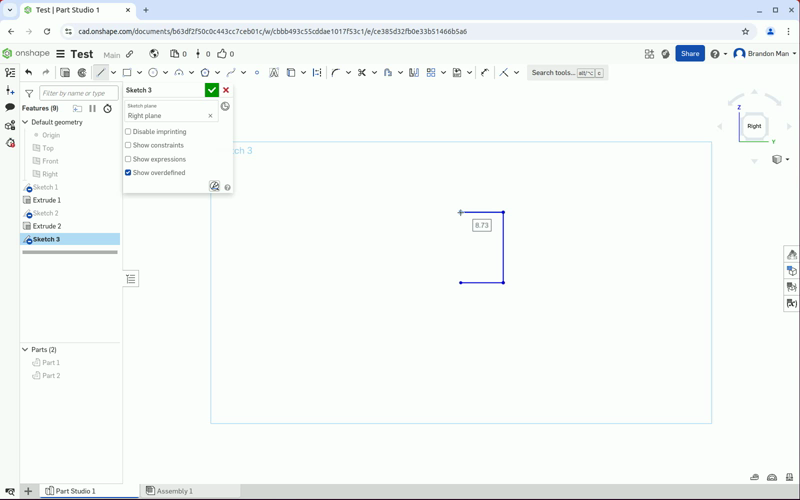
mouse_move(460, 282)
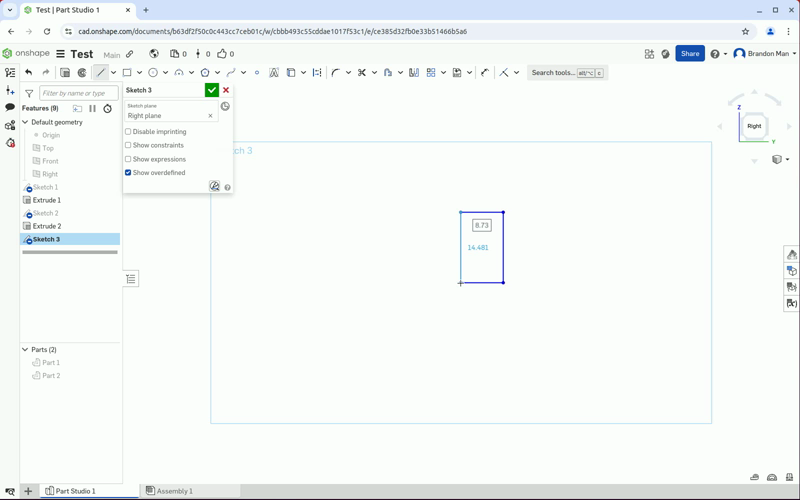
key_up(shift)
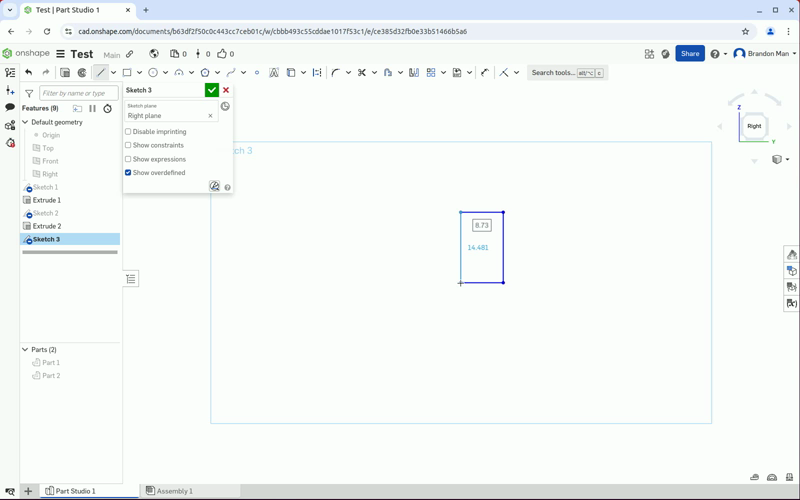
click(460, 282)
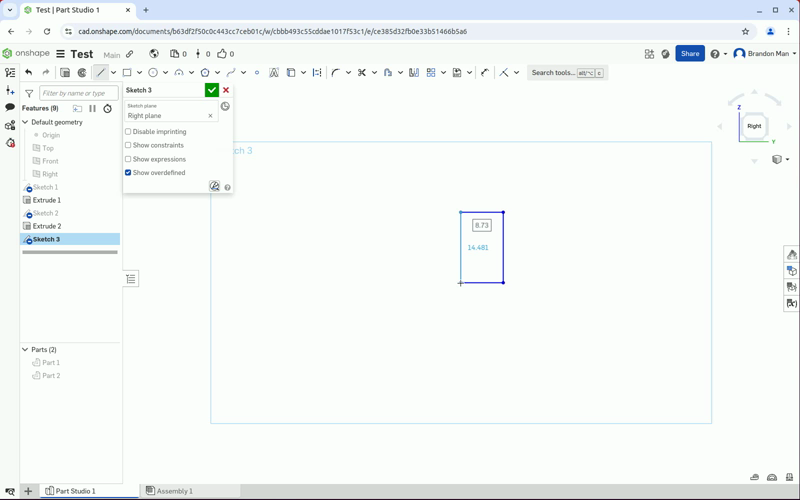
key(esc)
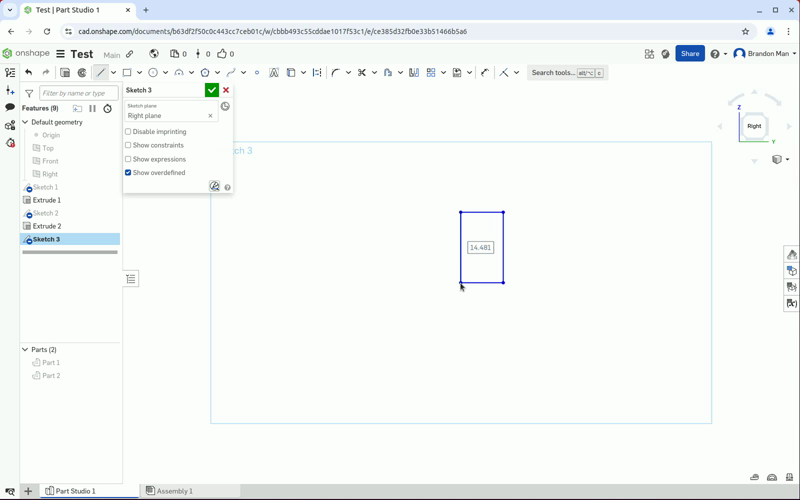
mouse_move(467, 270)
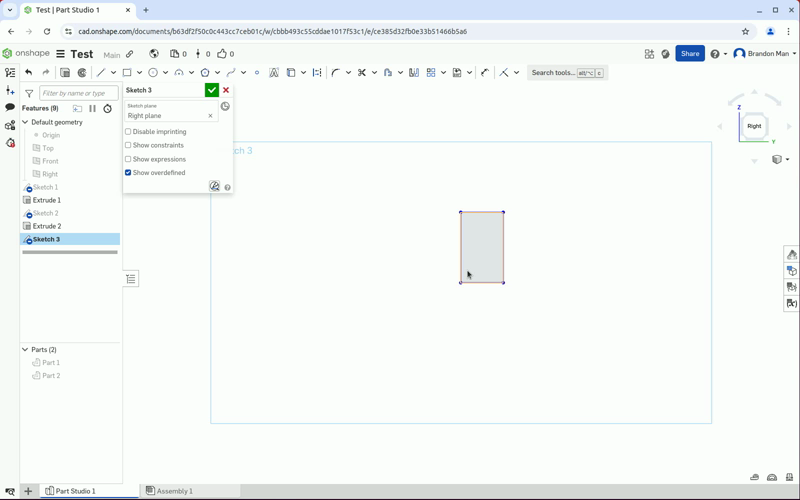
click(467, 270)
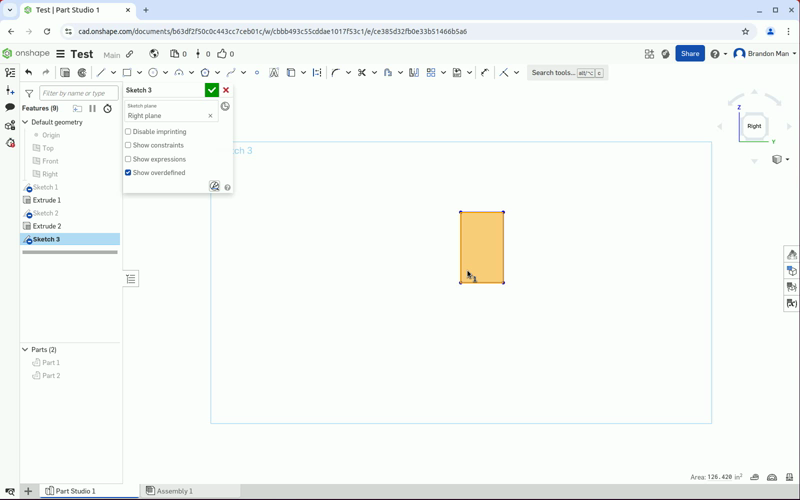
mouse_move(73, 352)
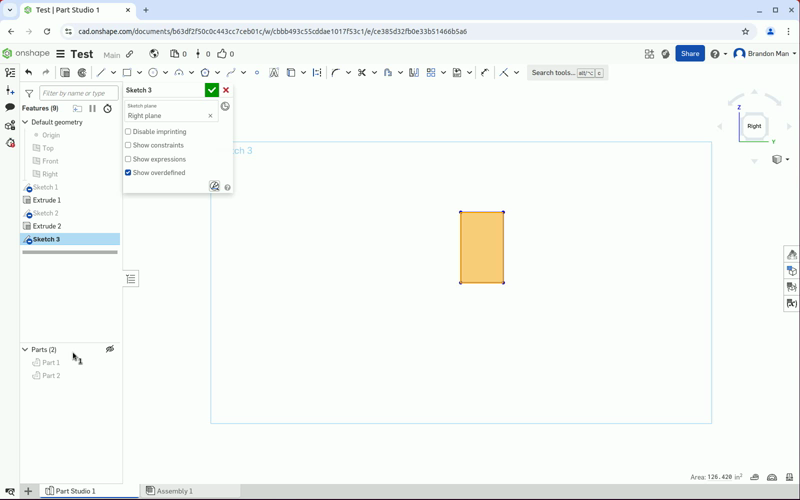
key(shift+y)
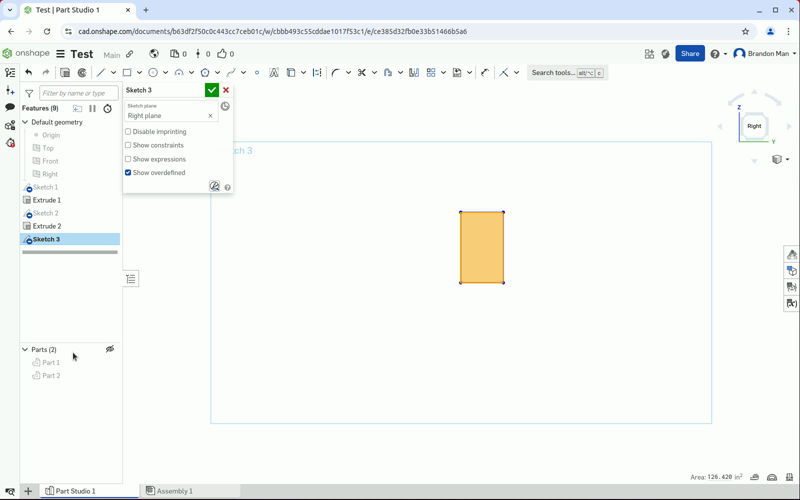
key(shift+e)
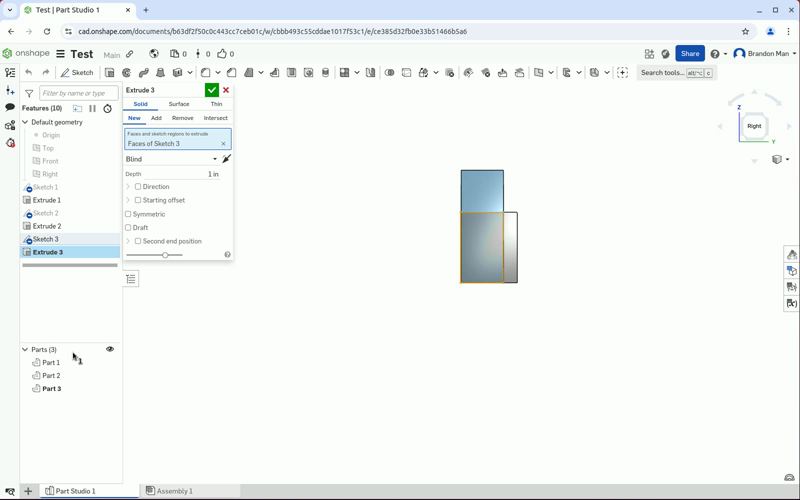
mouse_move(143, 106)
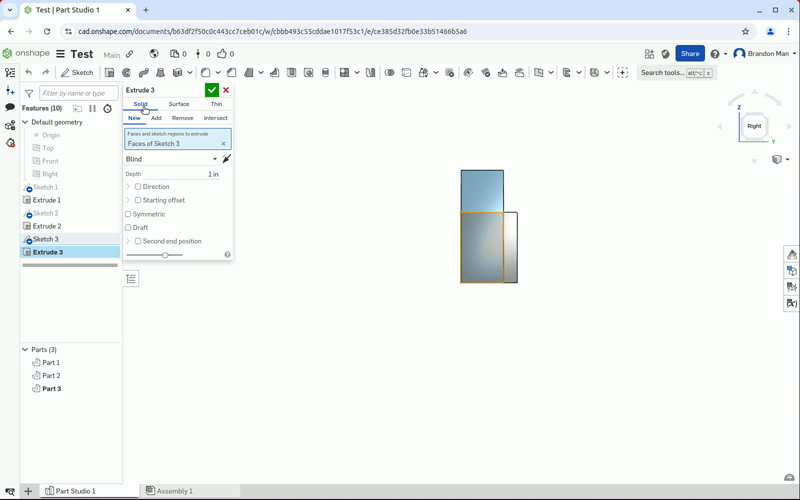
click(143, 106)
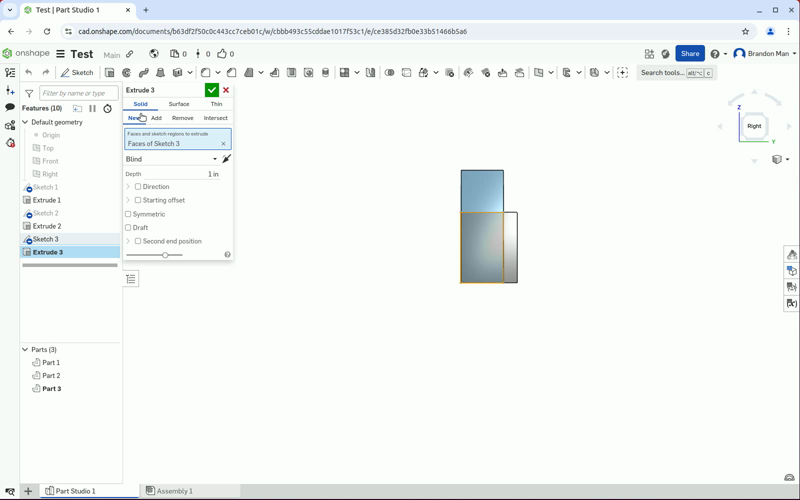
mouse_move(137, 120)
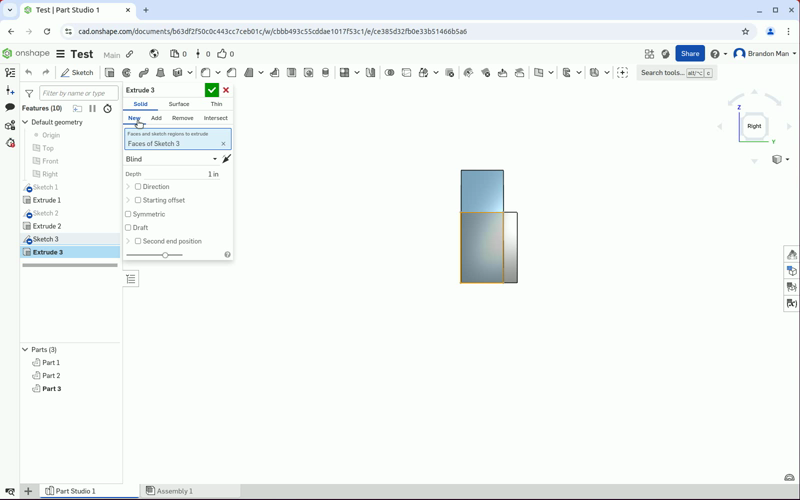
click(137, 120)
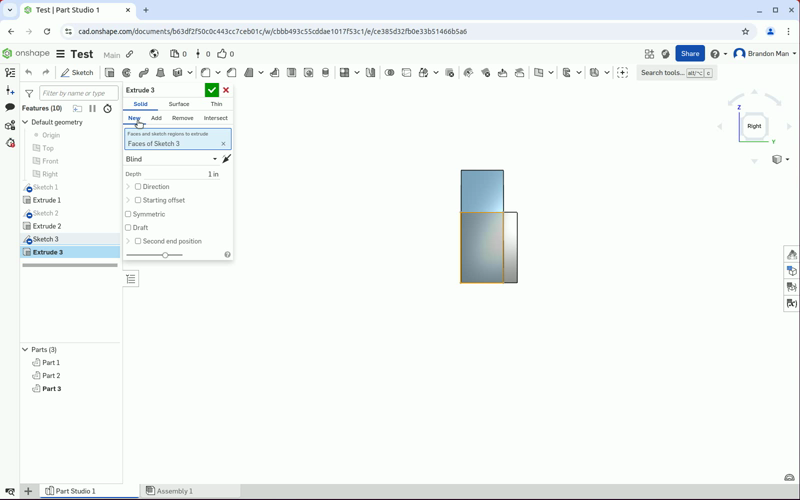
key(tab, 4)
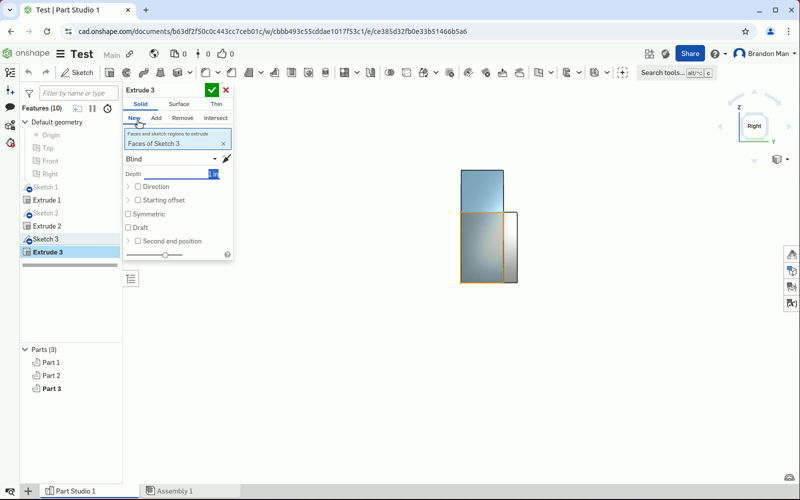
text(5.777)
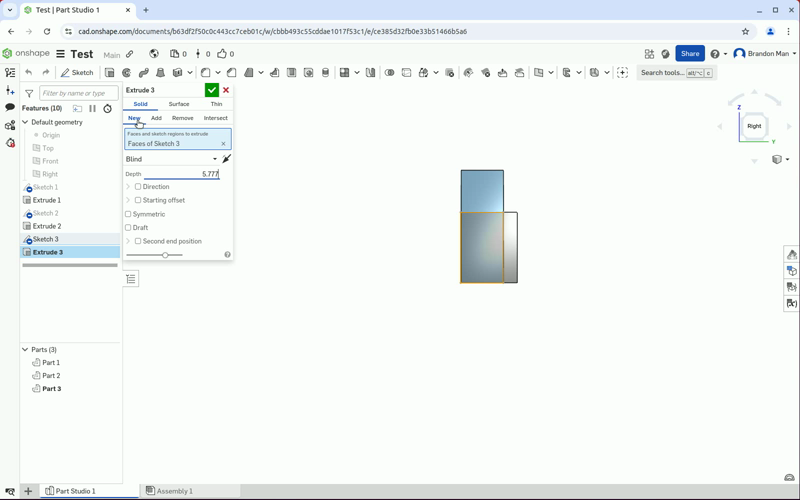
key(enter)
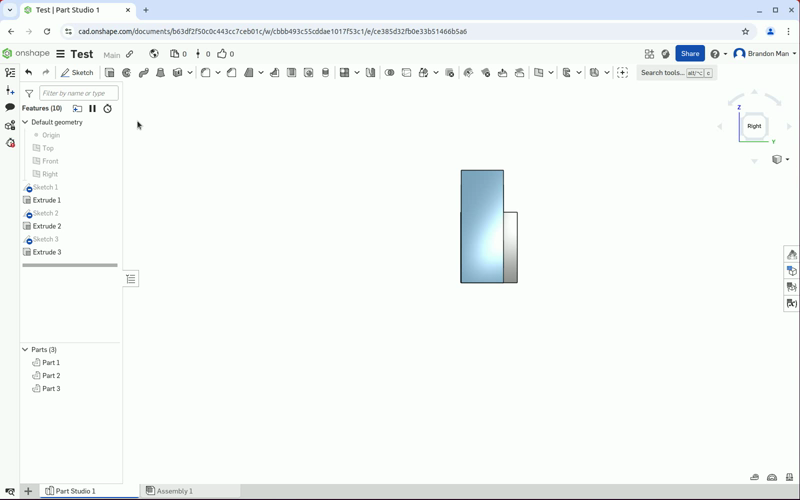
key(shift+h)
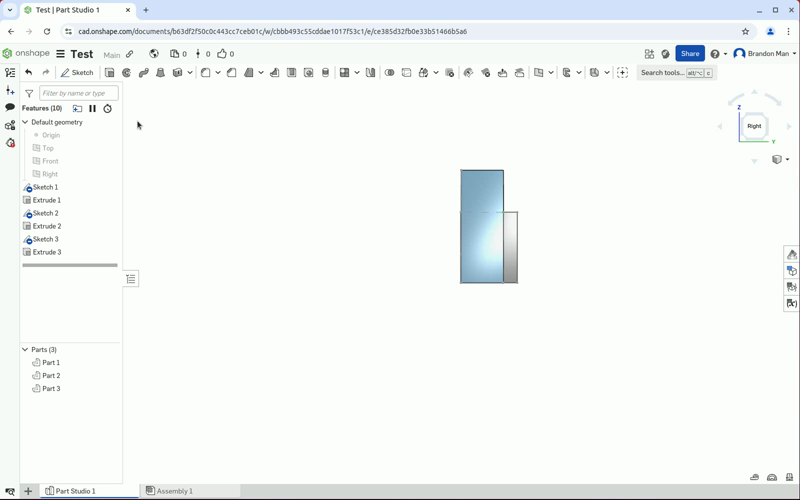
key(shift+h)
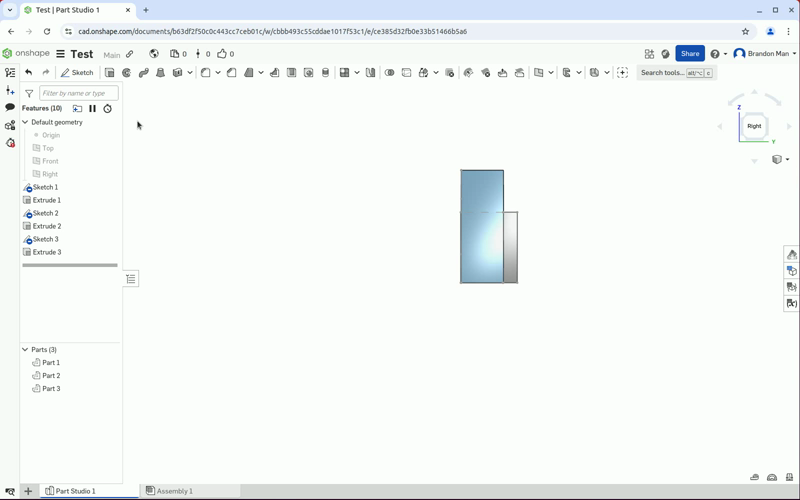
key(shift+7)
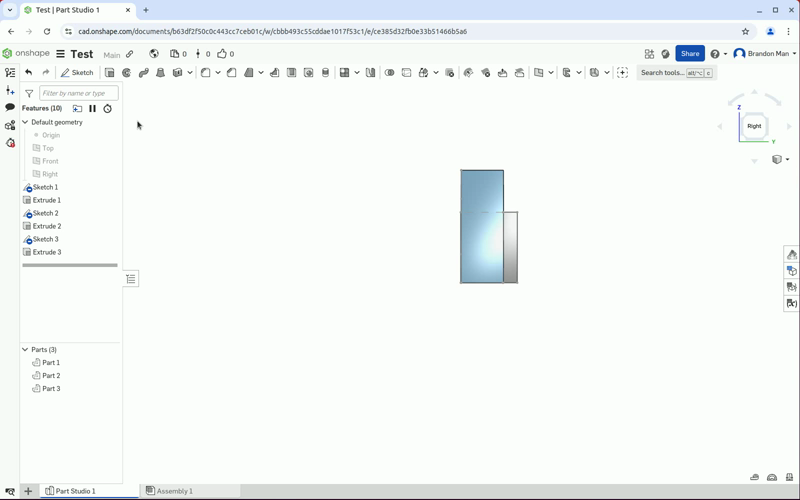
key(right, 2)
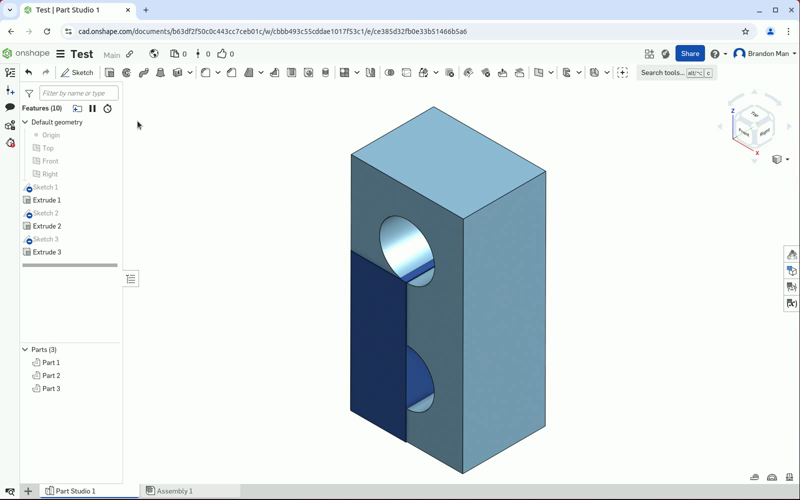
key(down, 2)
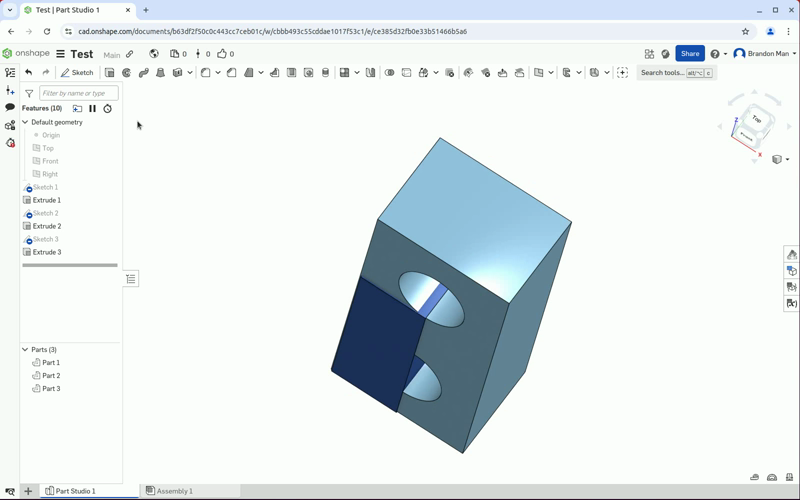
key(up, 2)
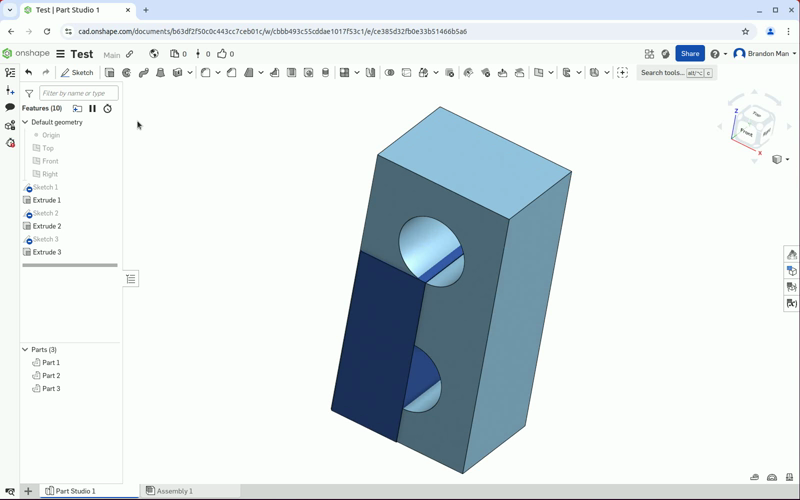
key(left, 2)
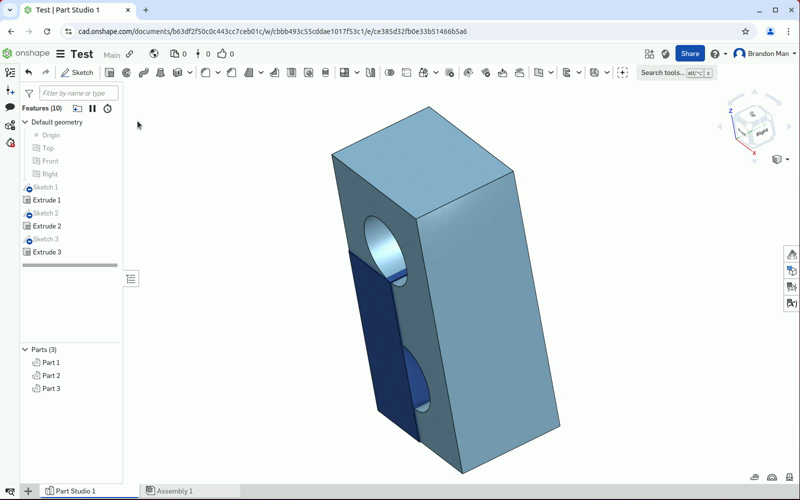
mouse_move(73, 189)
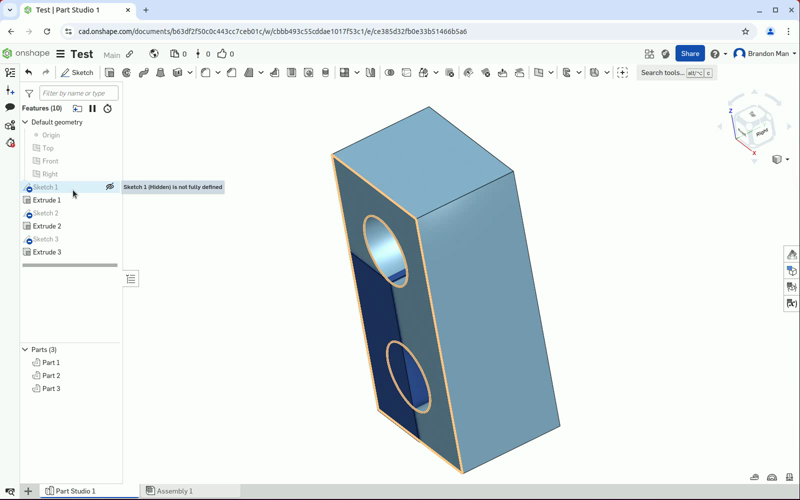
click(73, 189)